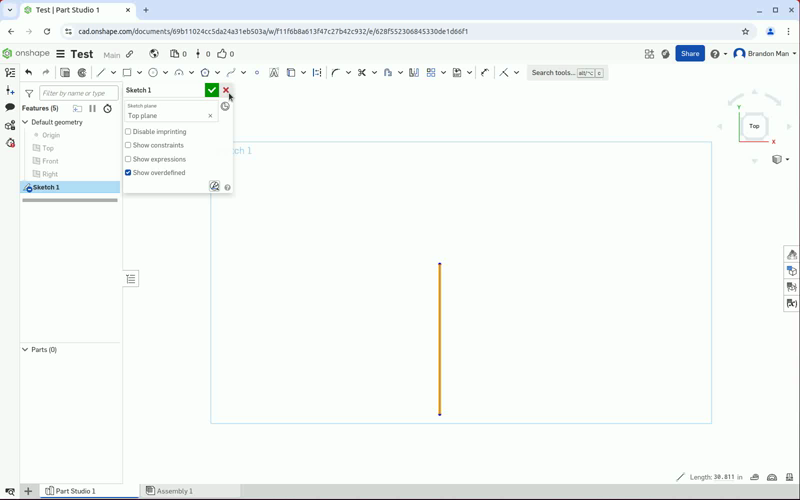
key(shift+h)
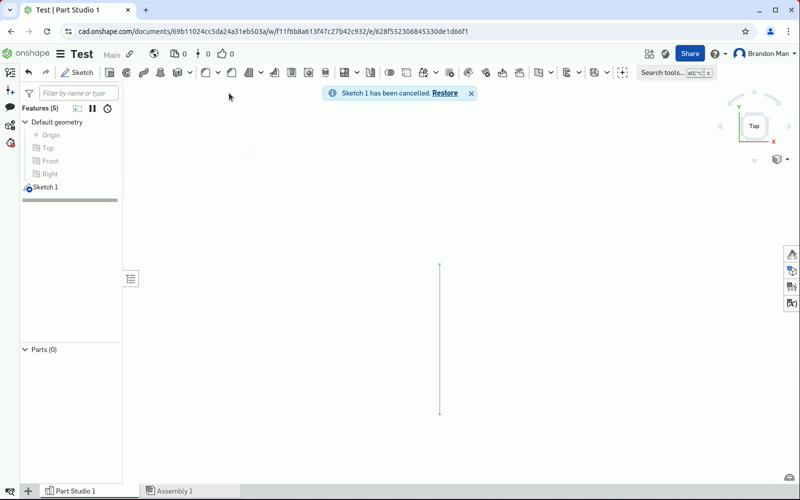
key(shift+s)
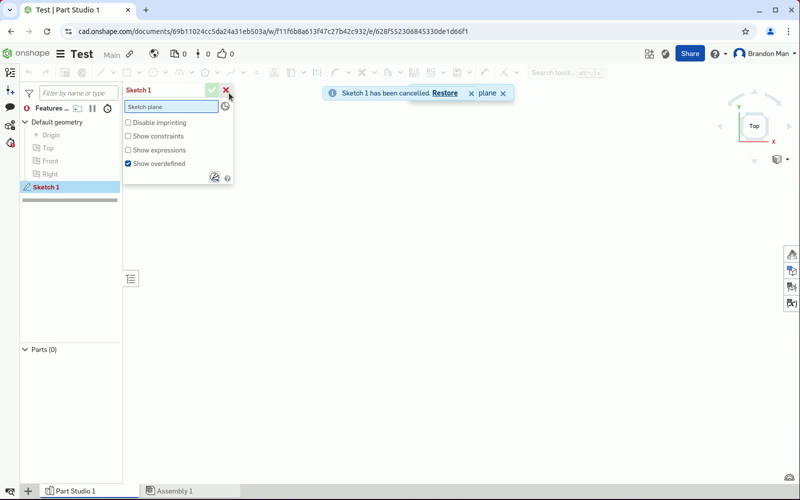
mouse_move(73, 150)
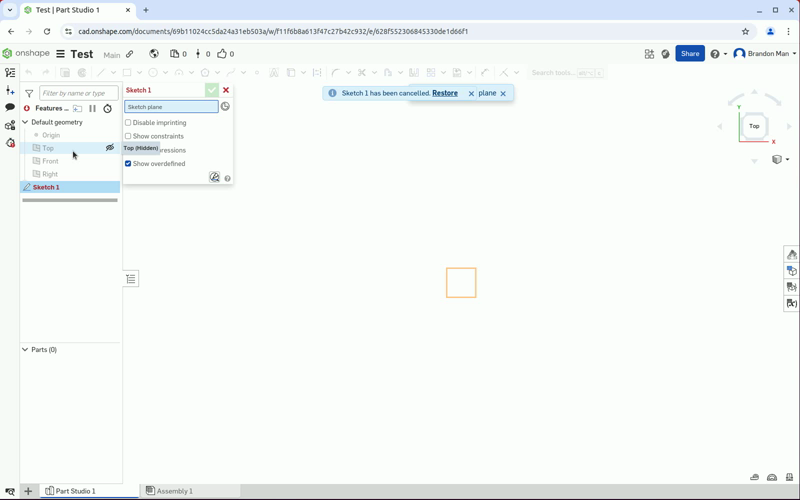
click(73, 150)
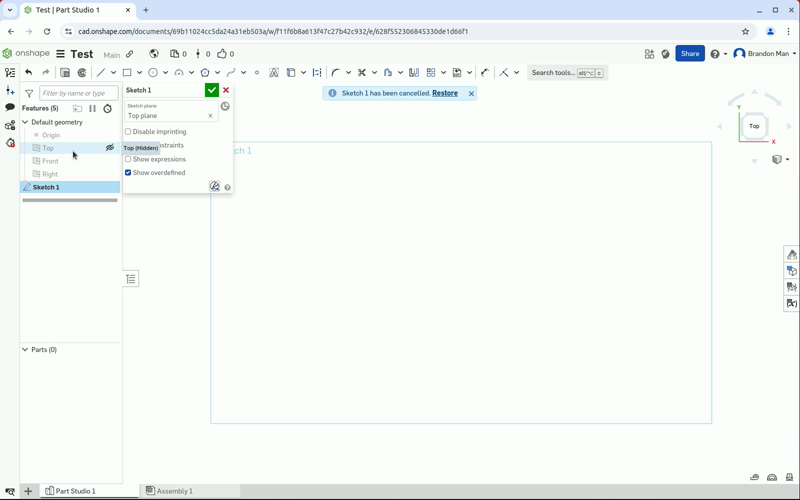
mouse_move(73, 352)
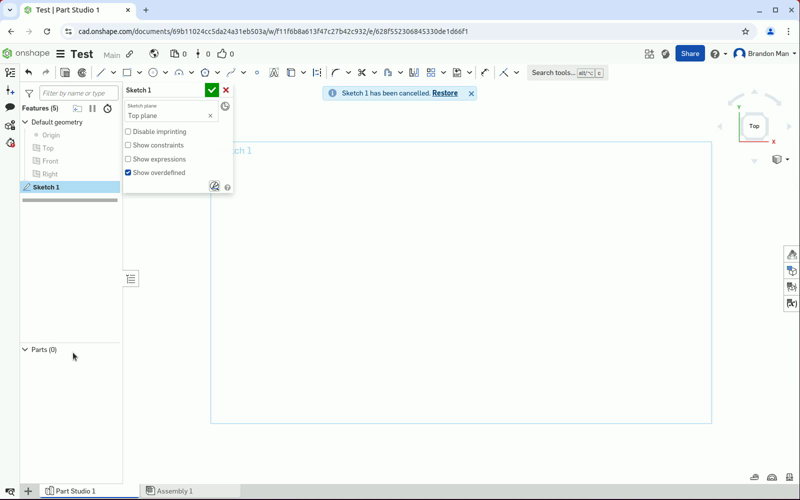
key(y)
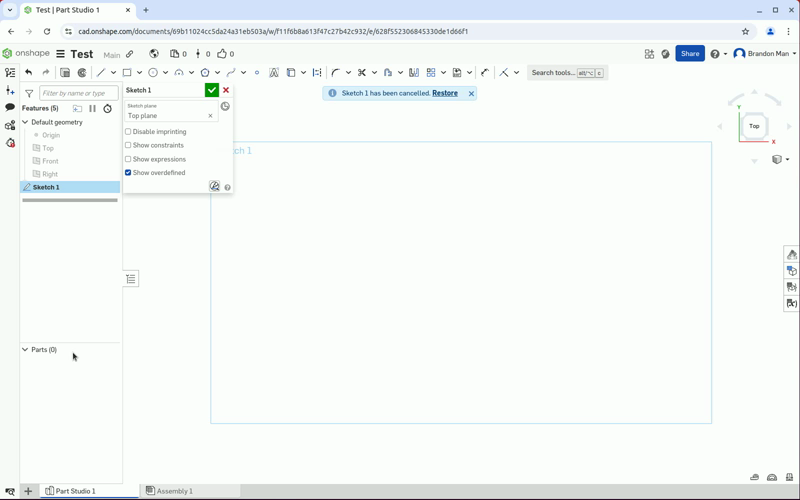
key(l)
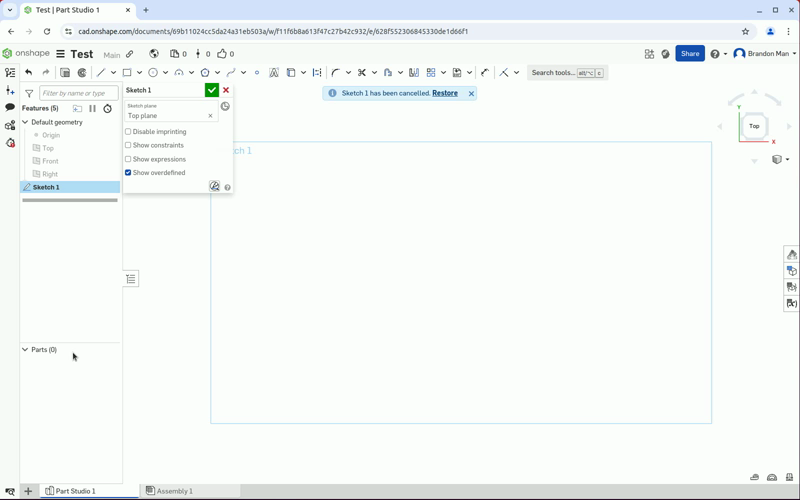
key_down(shift)
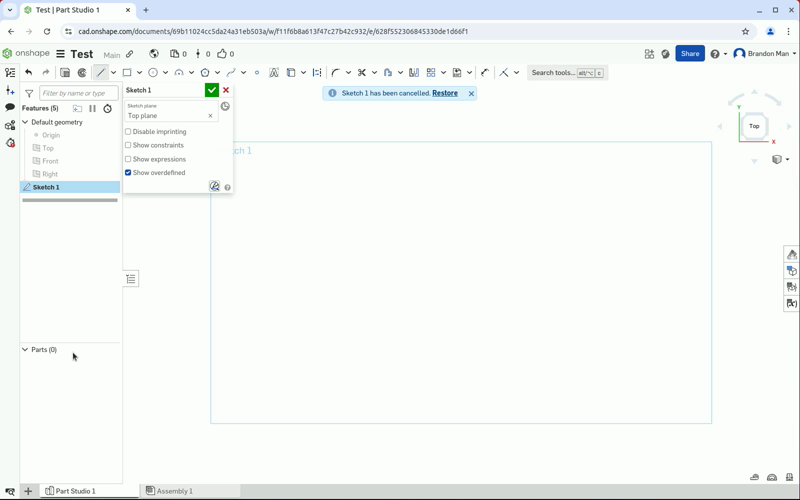
mouse_move(348, 354)
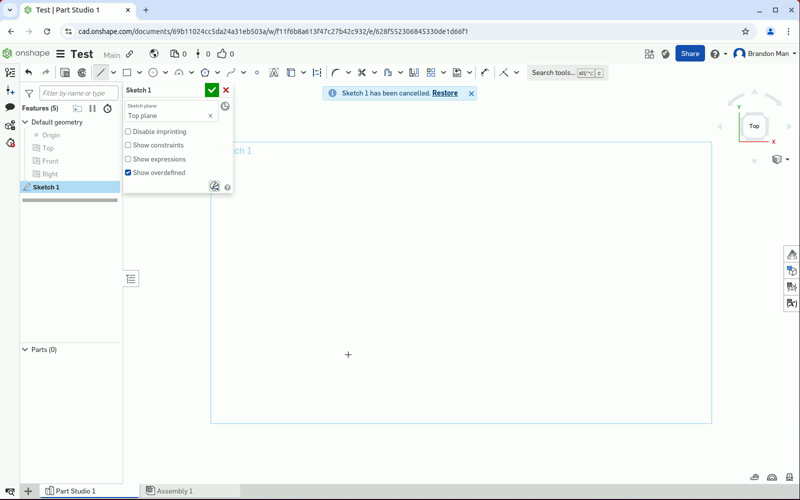
click(348, 354)
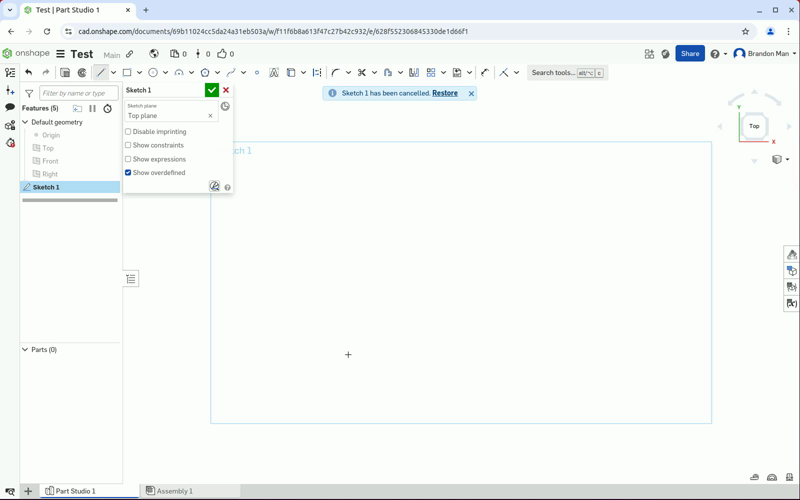
key_up(shift)
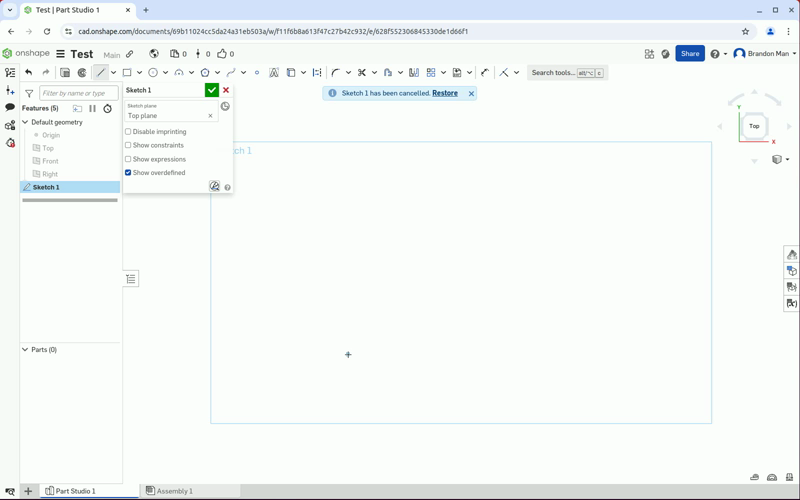
key_down(shift)
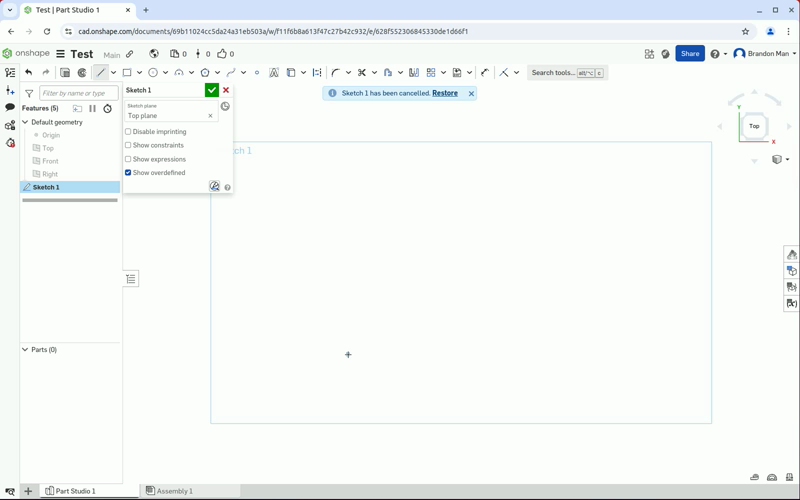
mouse_move(572, 354)
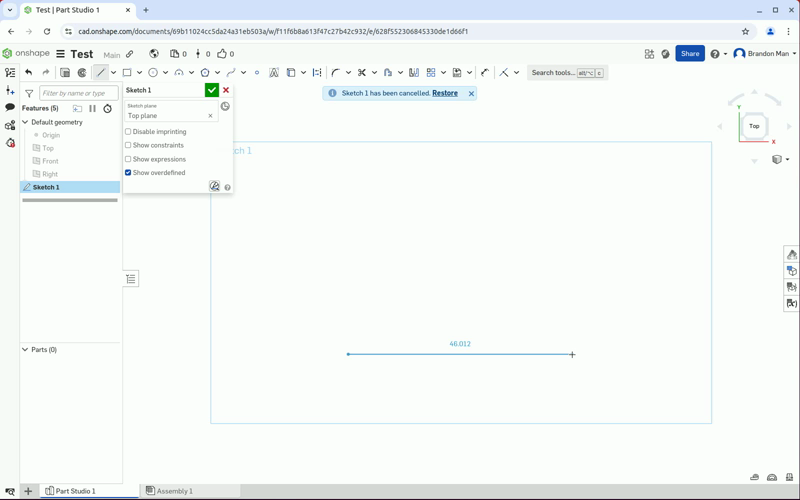
click(572, 354)
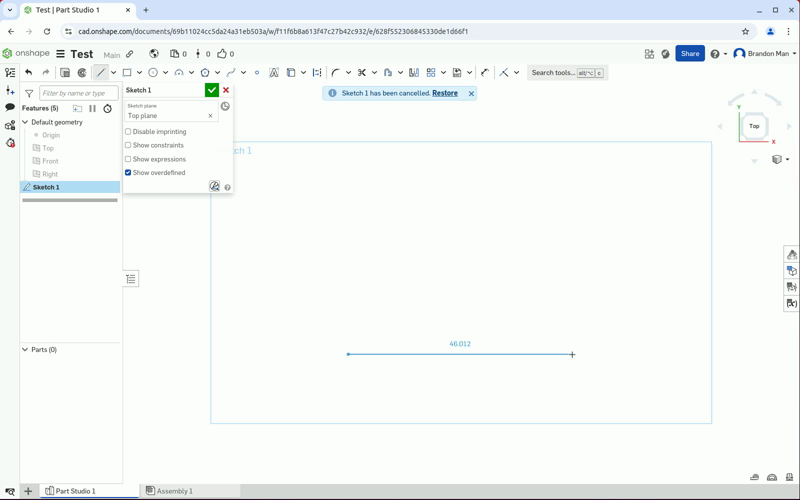
key_up(shift)
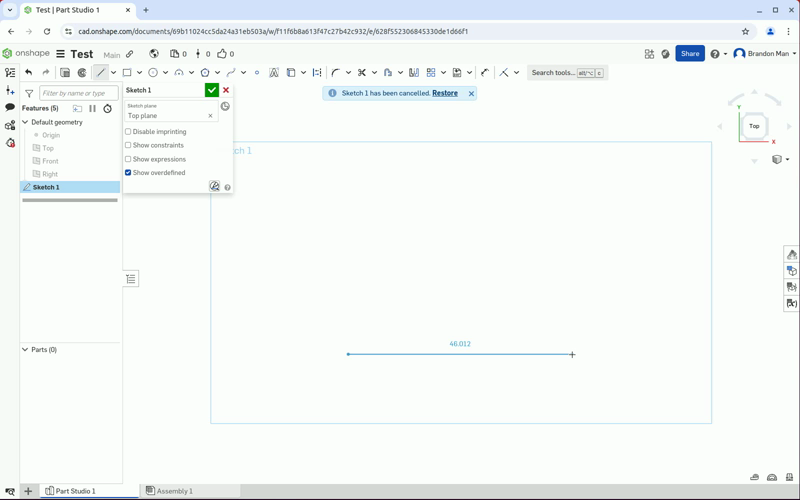
key_down(shift)
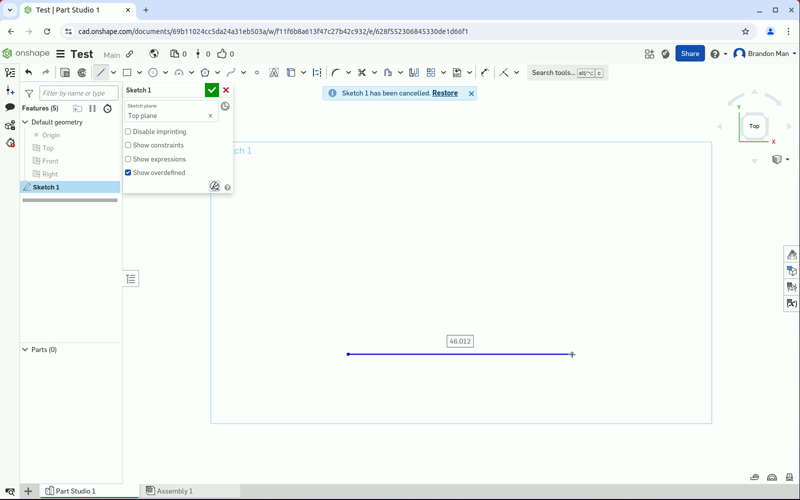
mouse_move(572, 213)
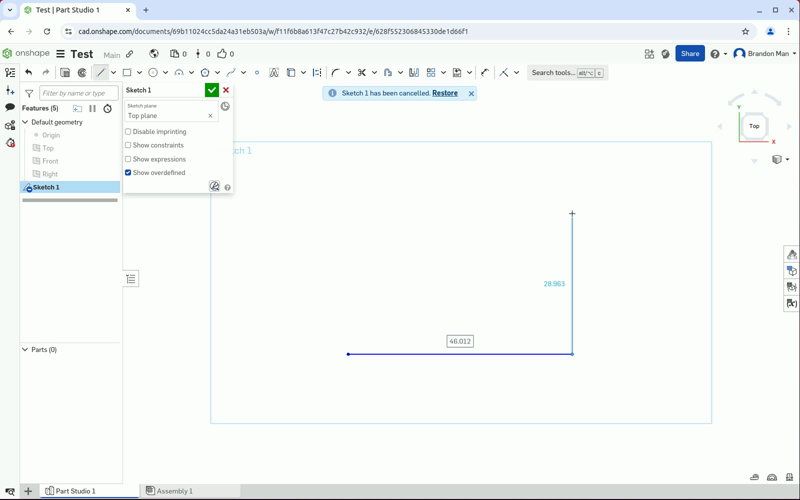
click(572, 213)
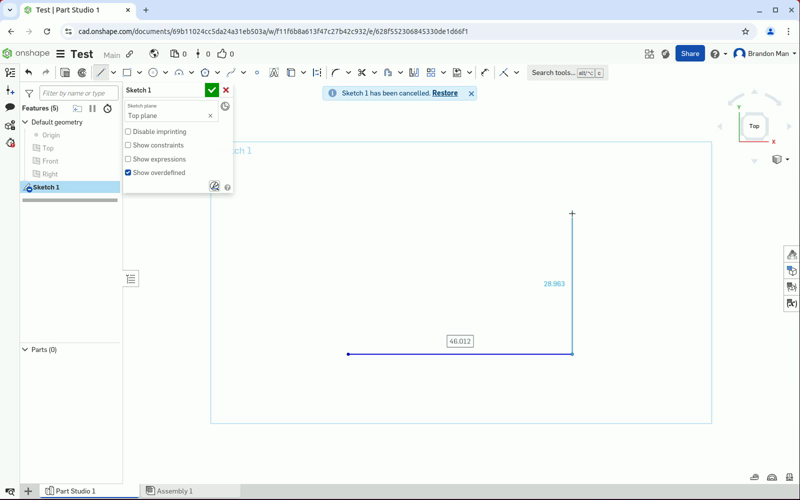
key_up(shift)
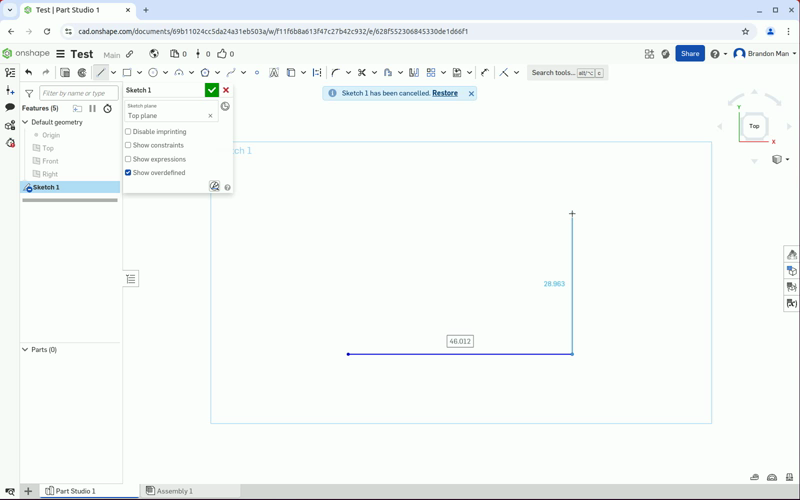
key_down(shift)
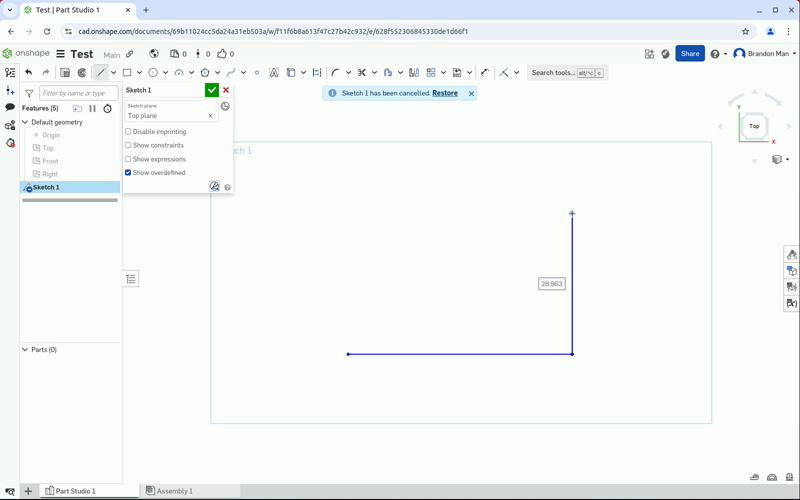
mouse_move(348, 213)
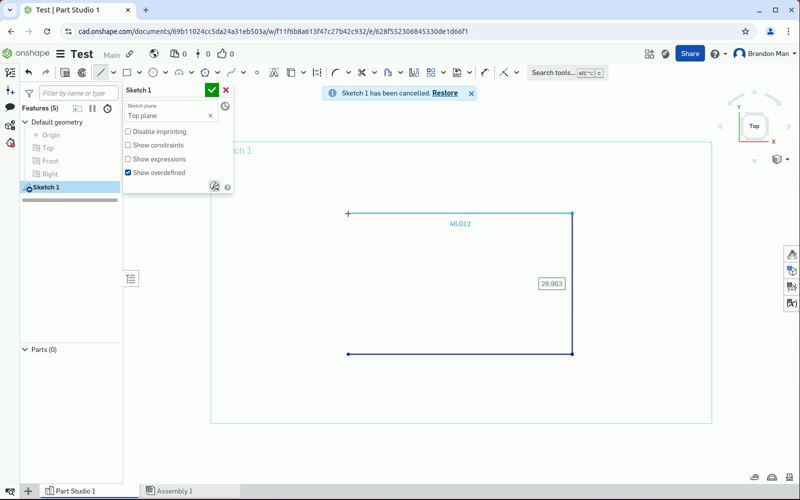
click(348, 213)
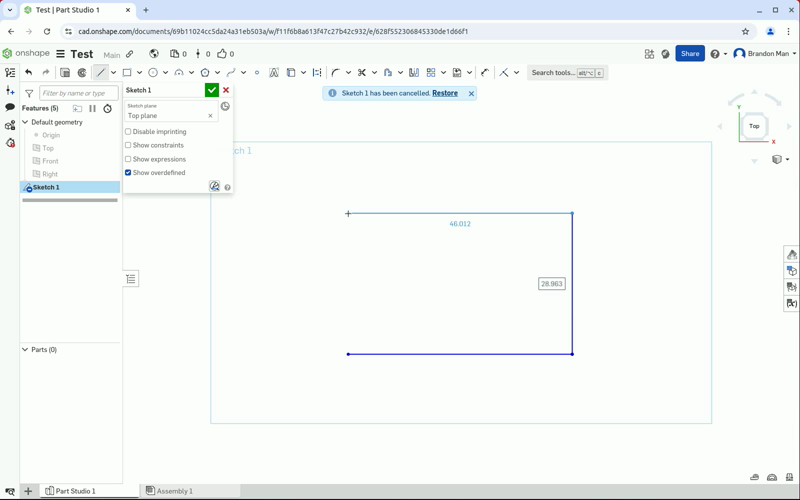
key_up(shift)
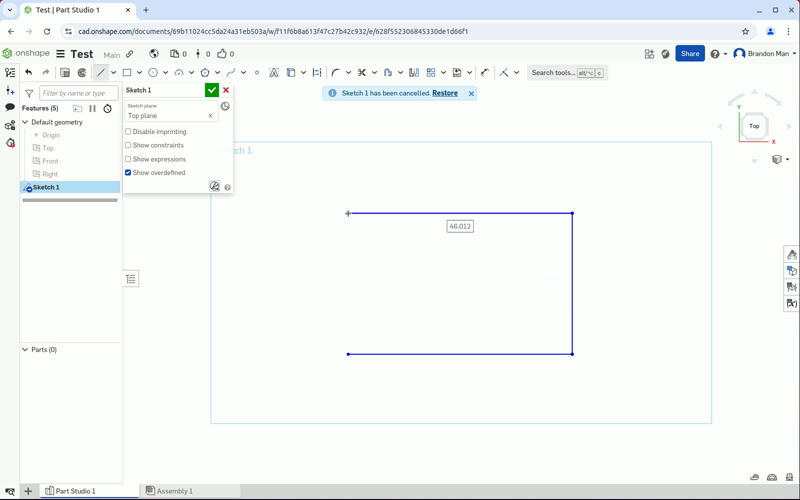
key_down(shift)
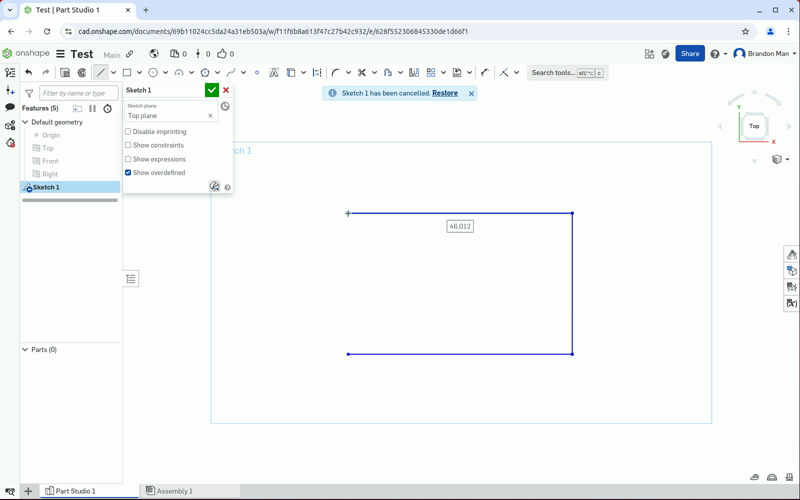
mouse_move(348, 354)
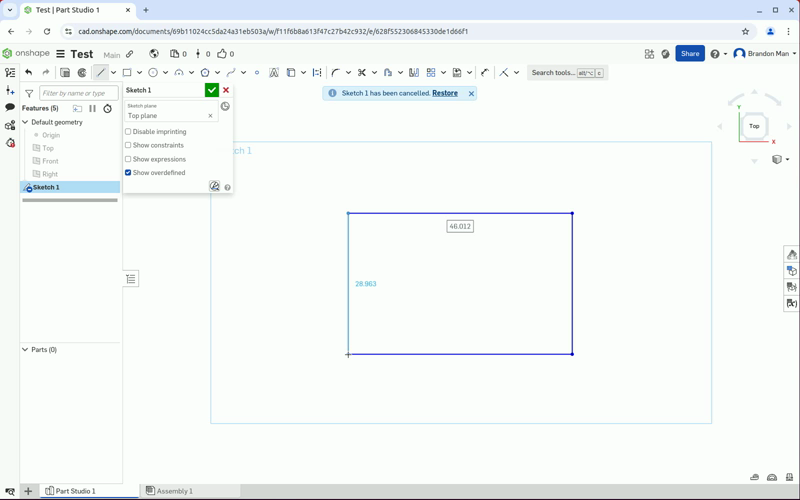
key_up(shift)
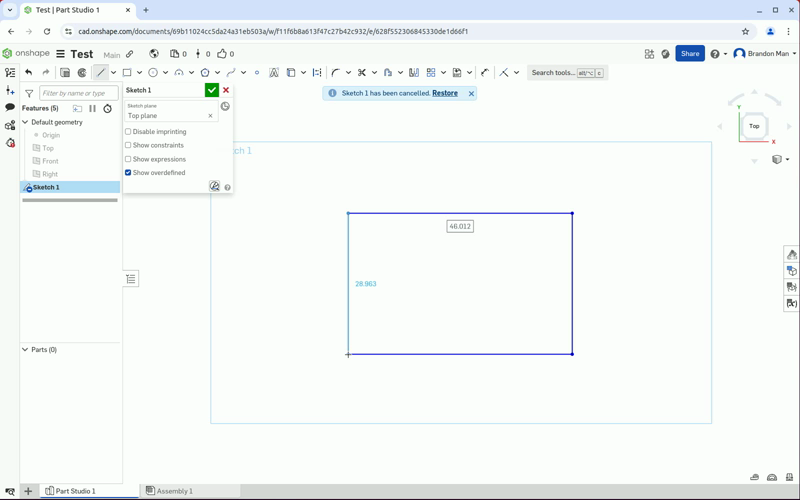
click(348, 354)
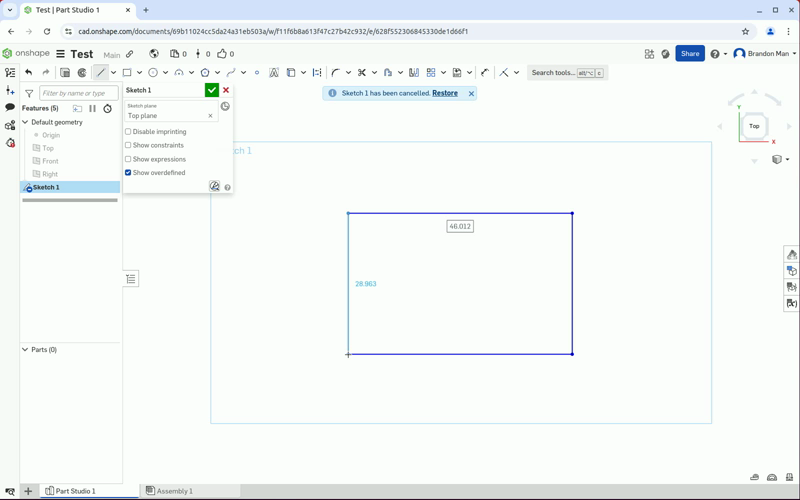
key(esc)
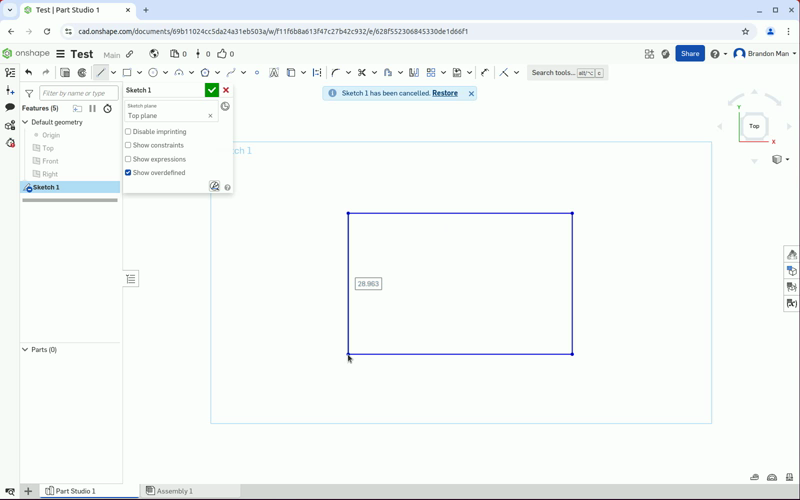
mouse_move(492, 236)
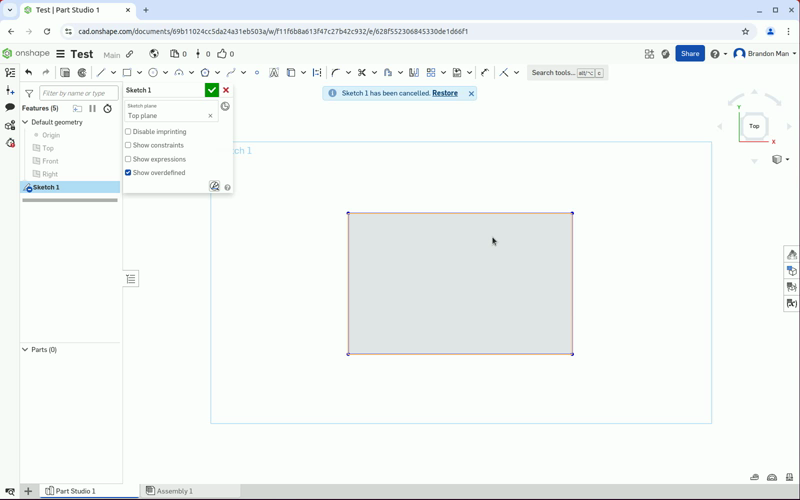
click(492, 236)
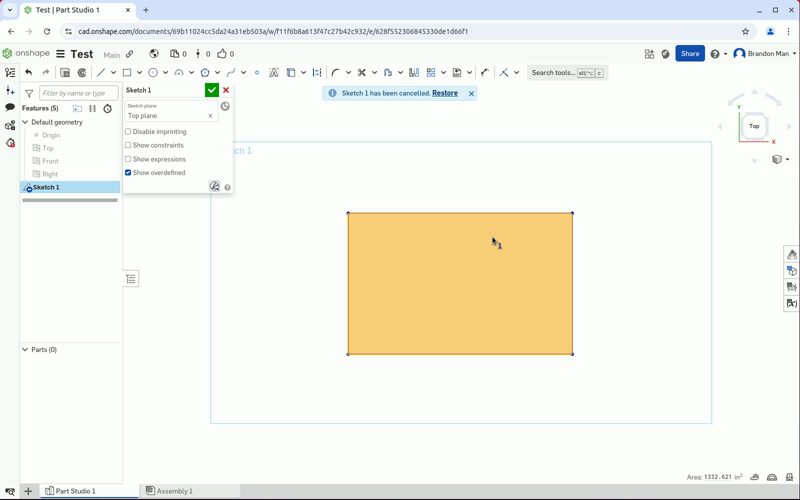
mouse_move(73, 352)
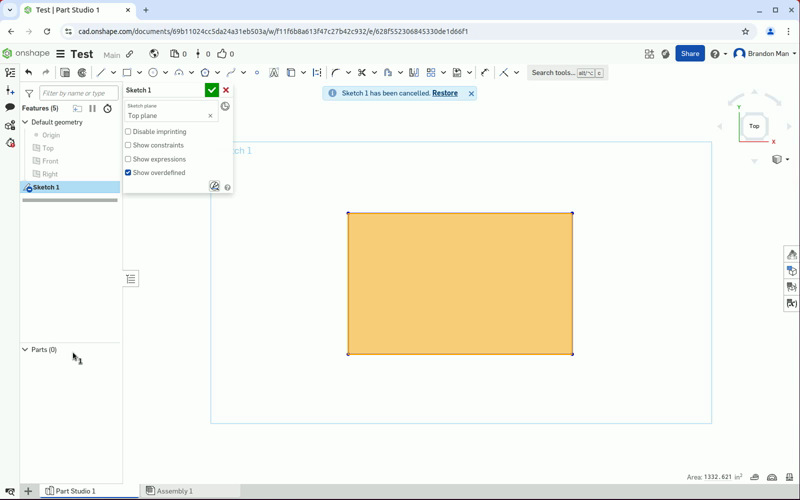
key(shift+y)
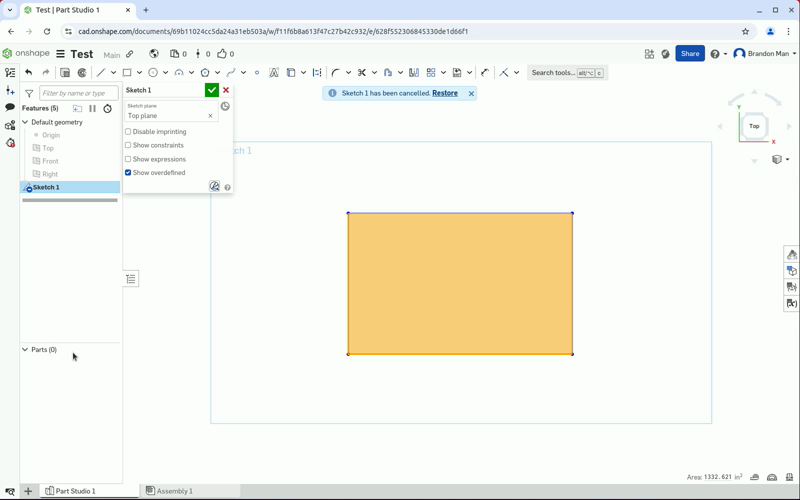
key(shift+e)
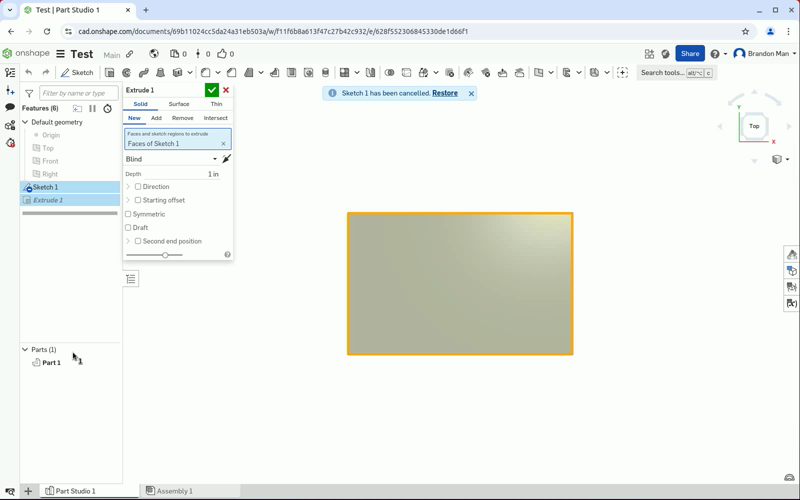
mouse_move(143, 106)
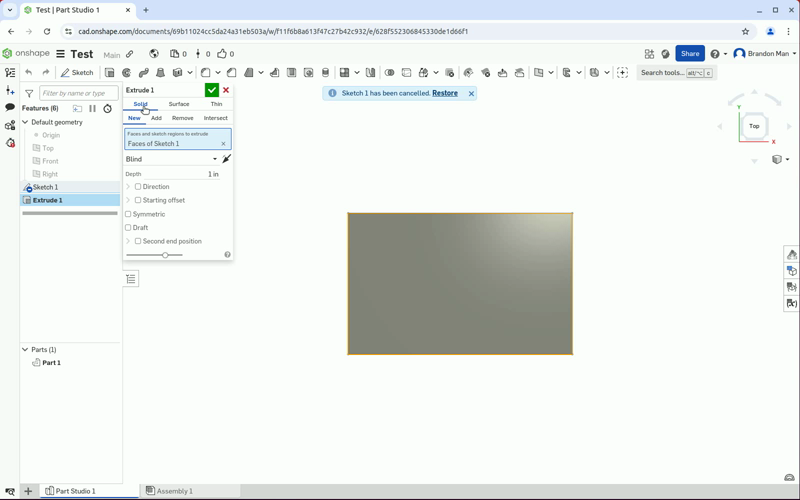
click(143, 106)
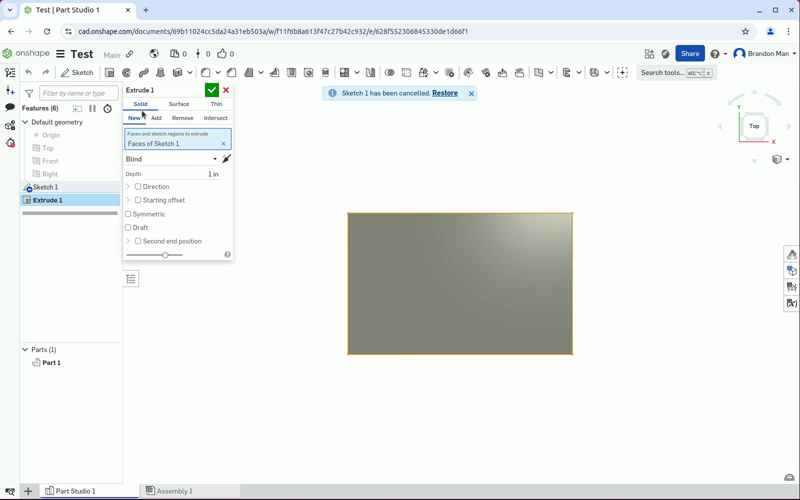
mouse_move(137, 120)
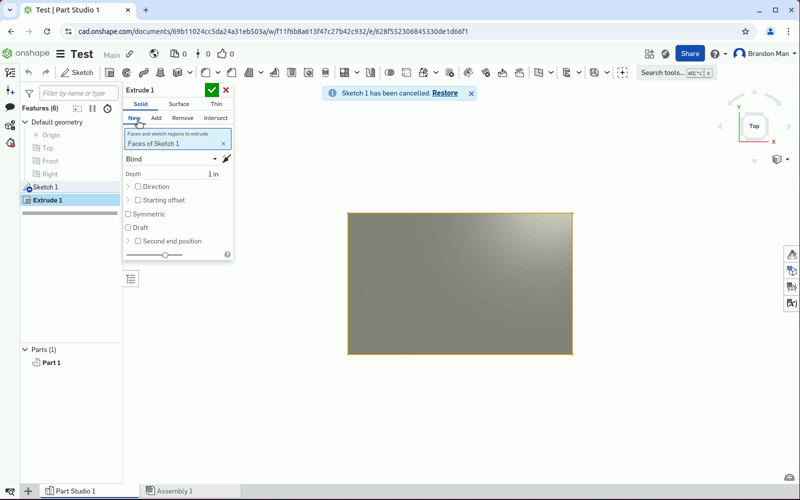
click(137, 120)
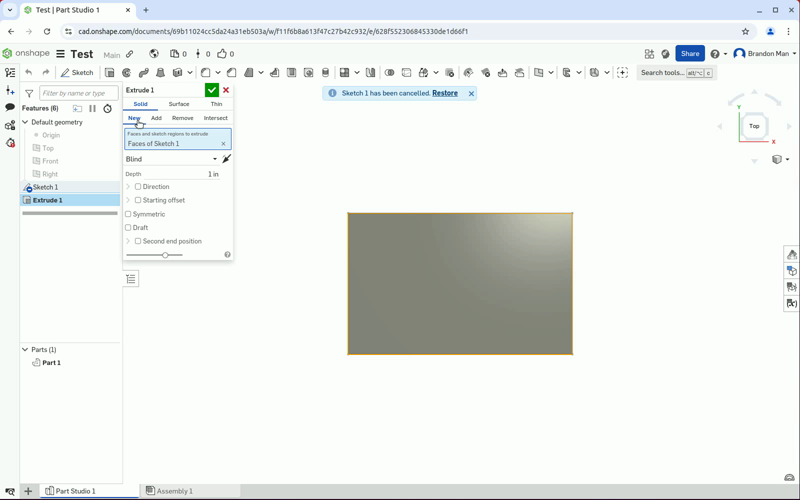
key(tab, 4)
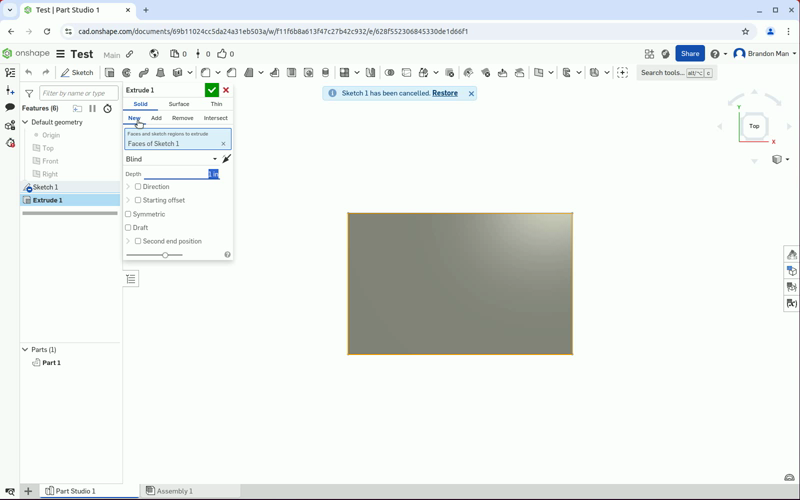
text(0.722)
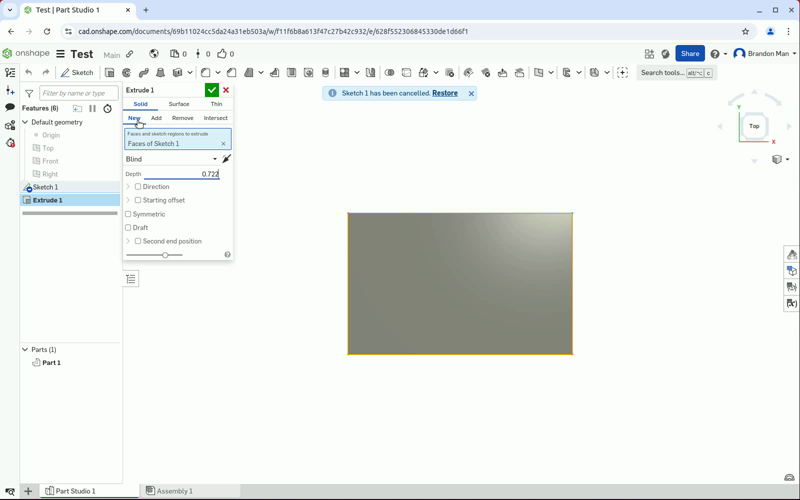
key(enter)
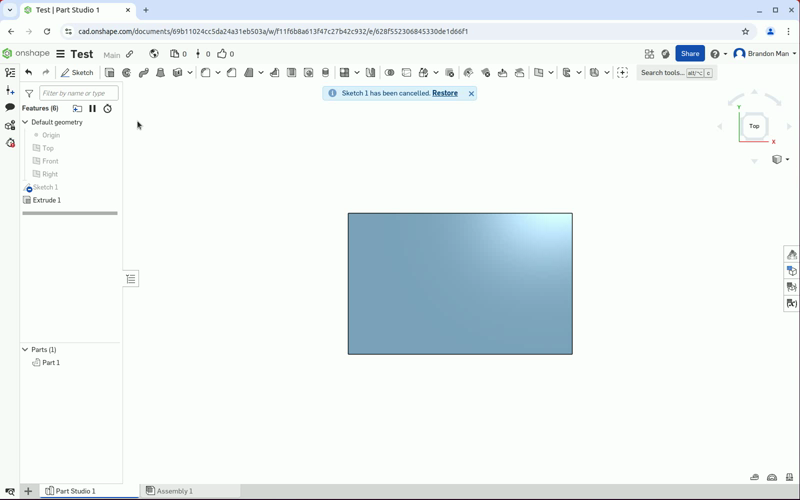
key(shift+h)
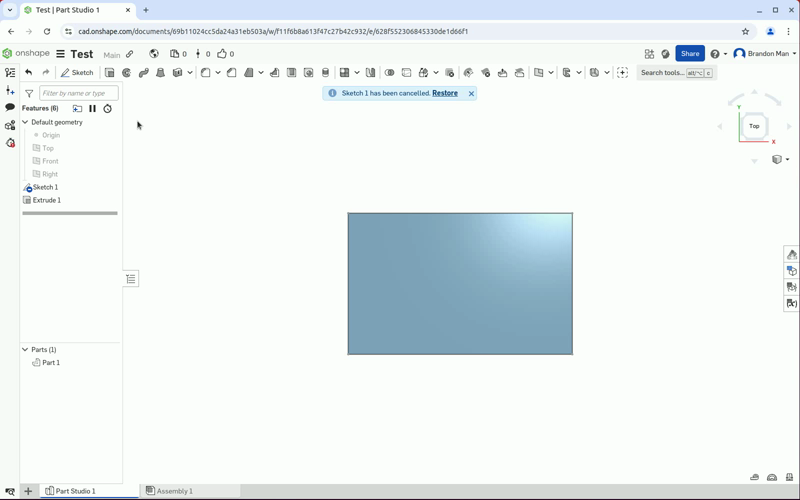
key(shift+h)
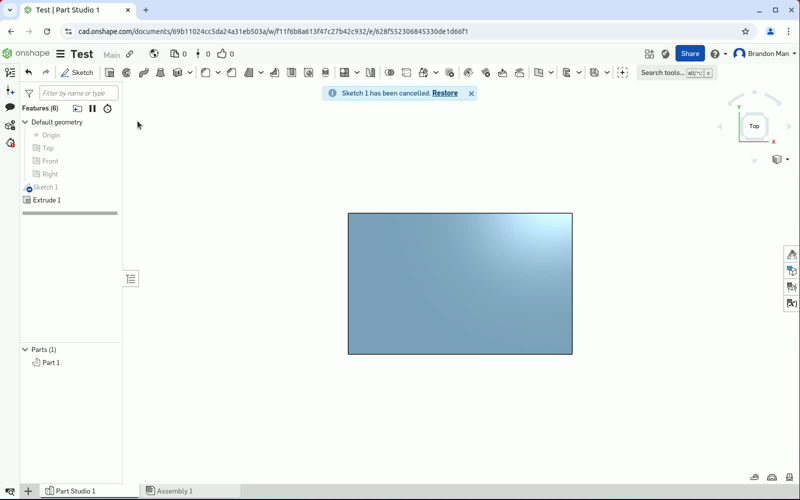
mouse_move(73, 189)
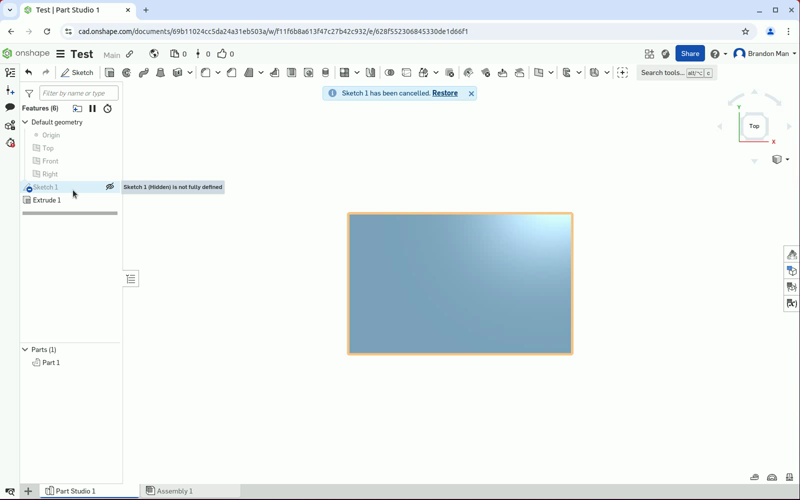
click(73, 189)
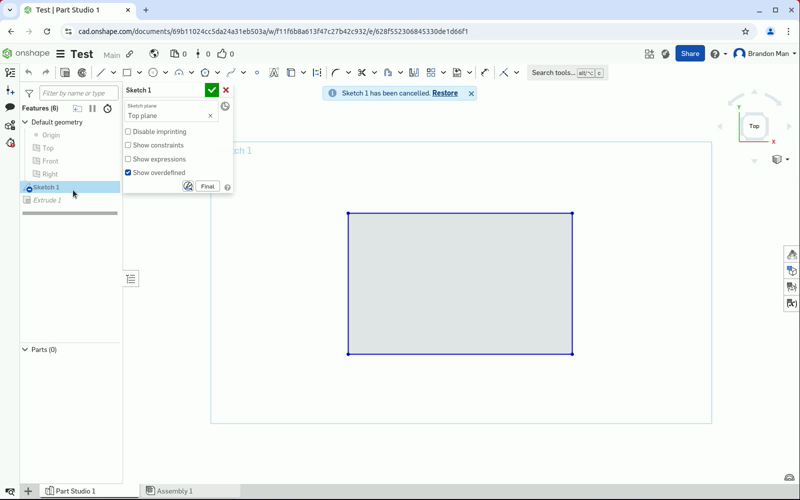
mouse_move(229, 92)
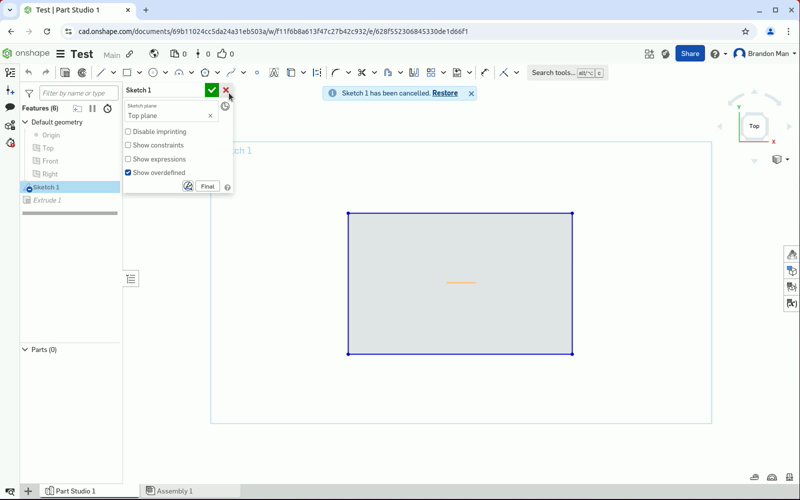
click(229, 92)
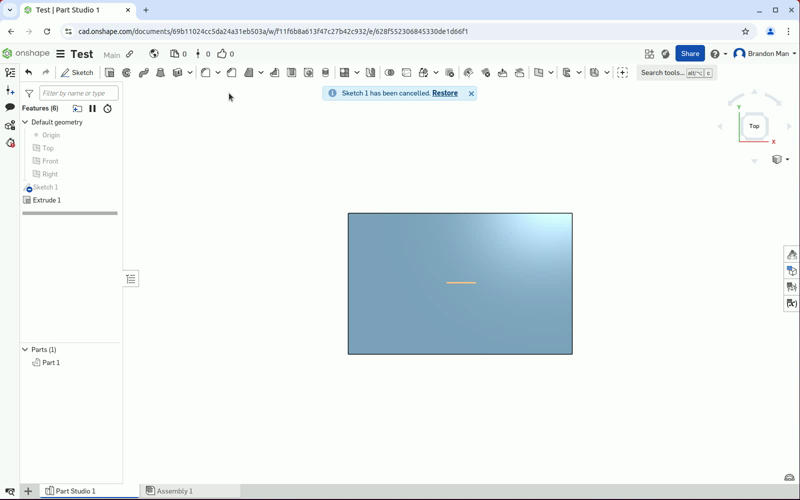
mouse_move(541, 75)
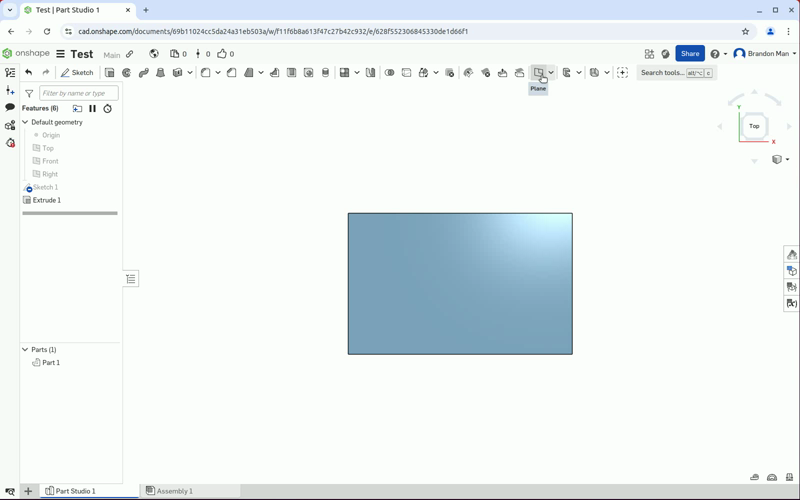
click(541, 75)
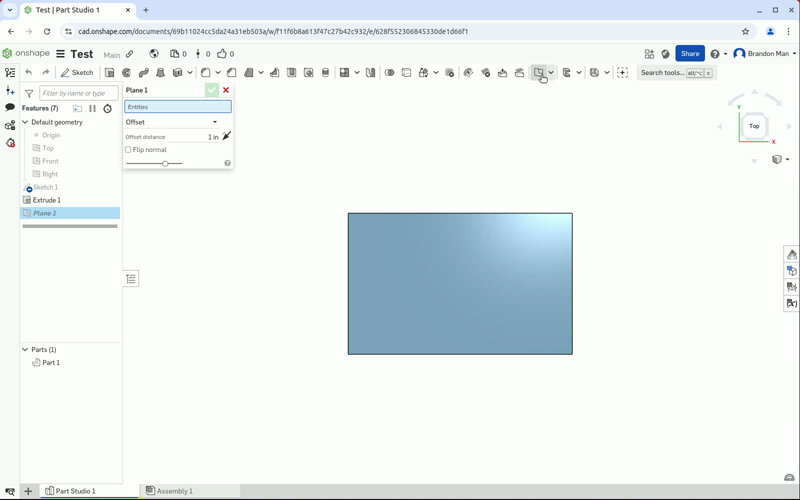
mouse_move(73, 150)
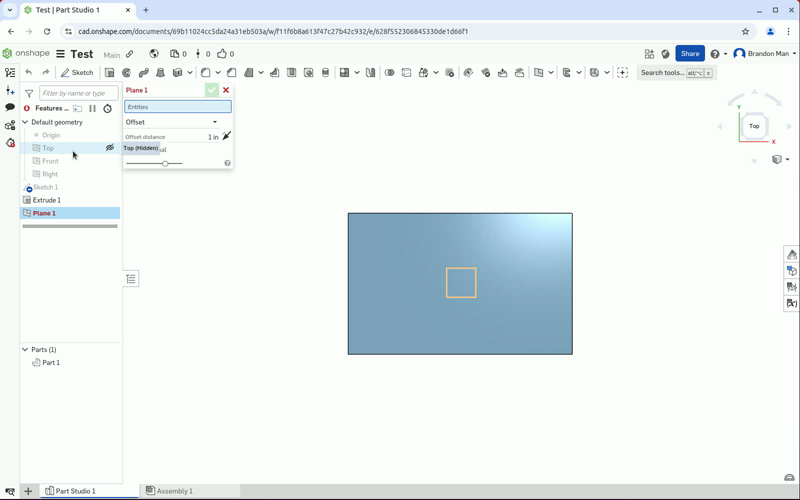
click(73, 150)
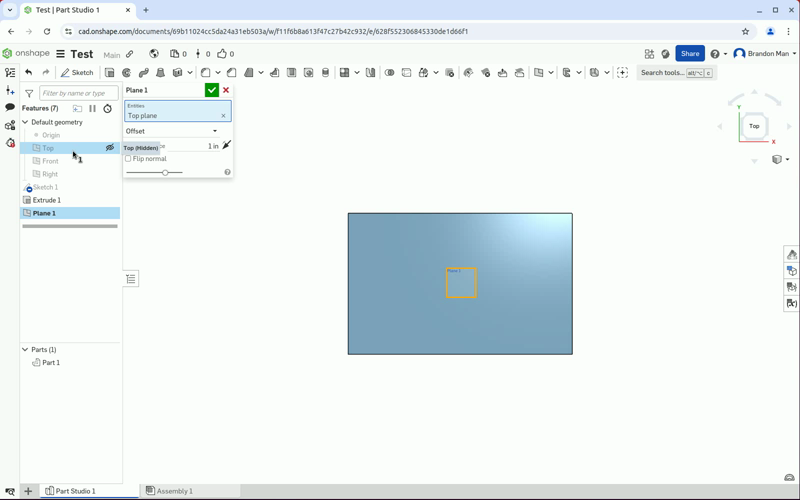
key(tab, 2)
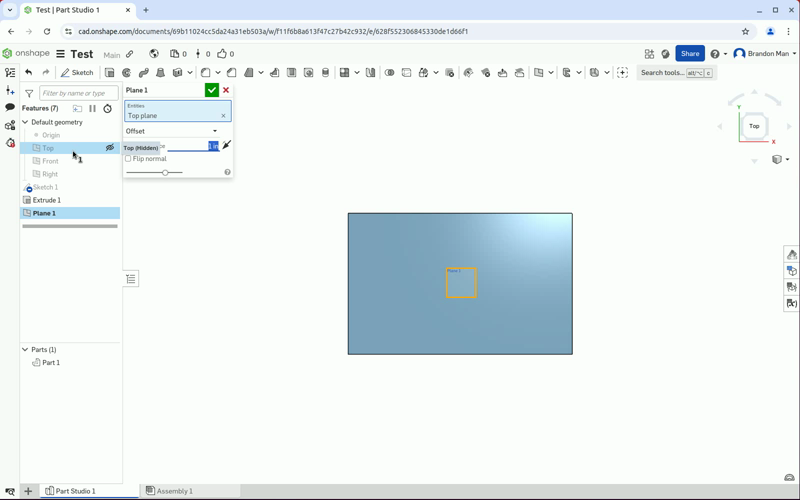
text(0.709)
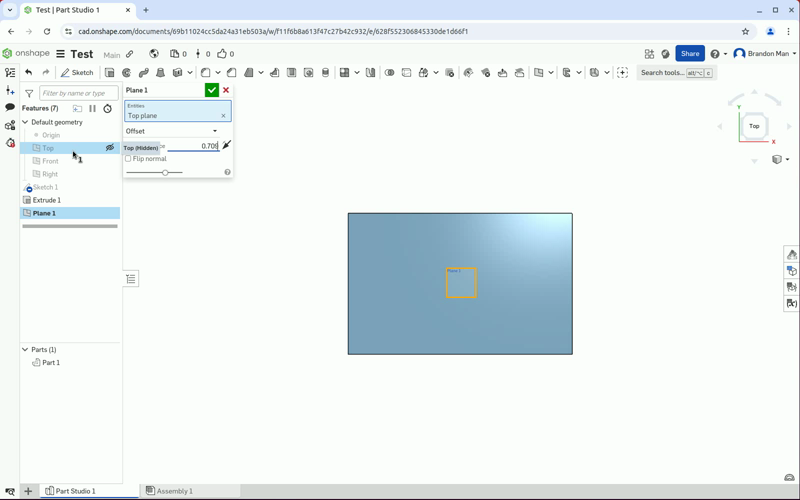
key(enter, 2)
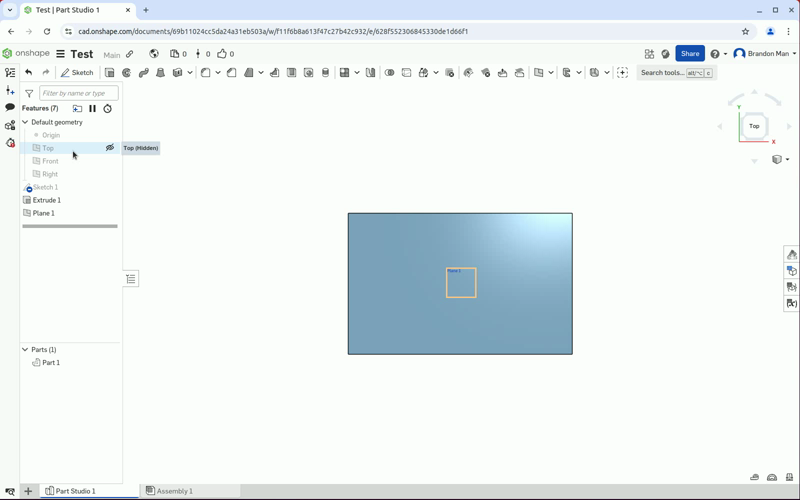
key(shift+s)
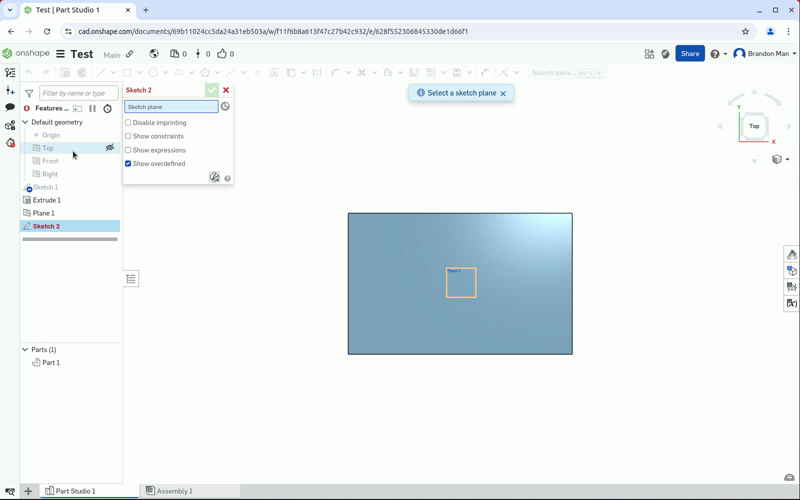
mouse_move(73, 215)
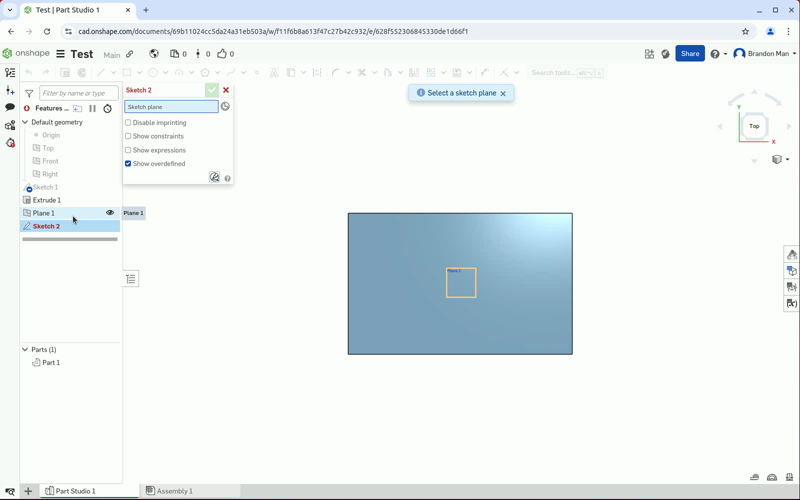
click(73, 215)
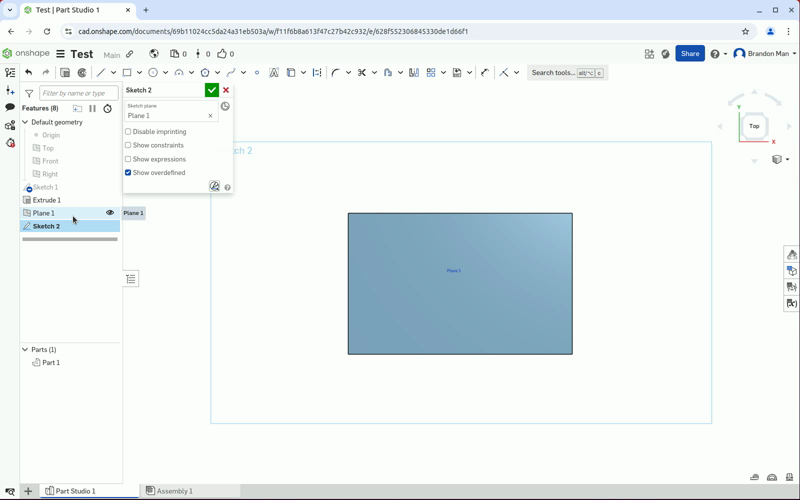
mouse_move(73, 352)
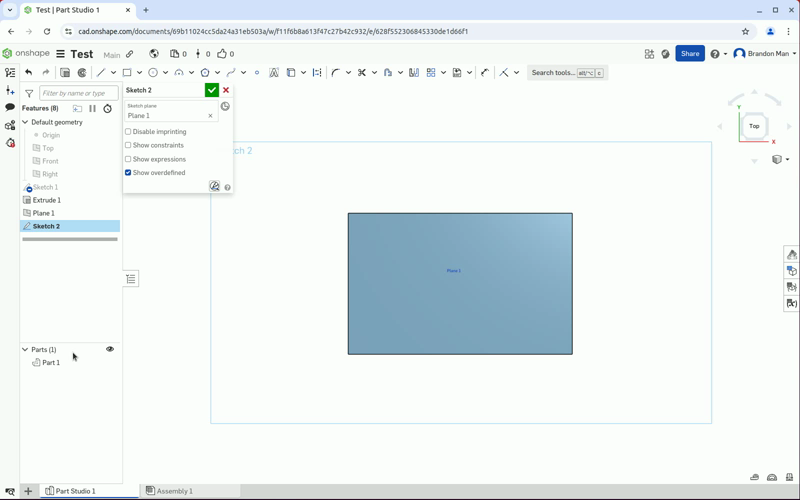
key(y)
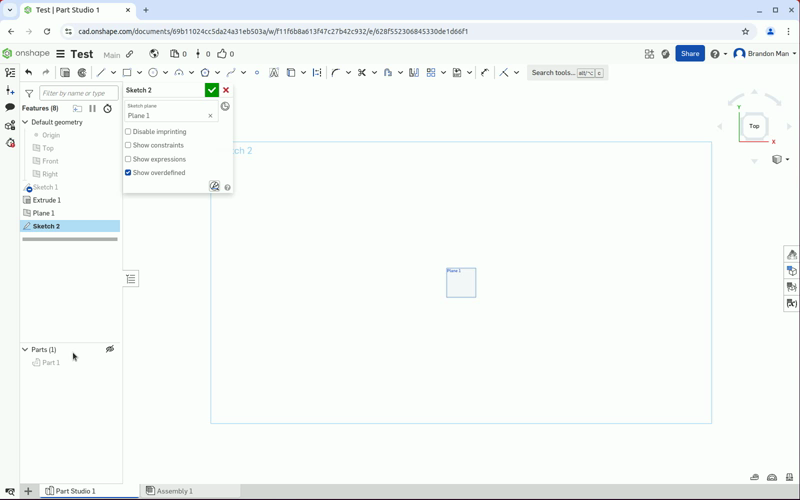
key(l)
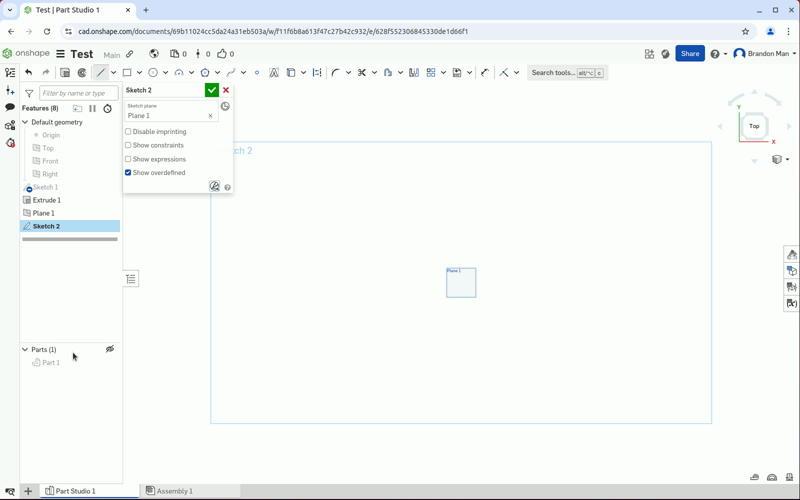
key_down(shift)
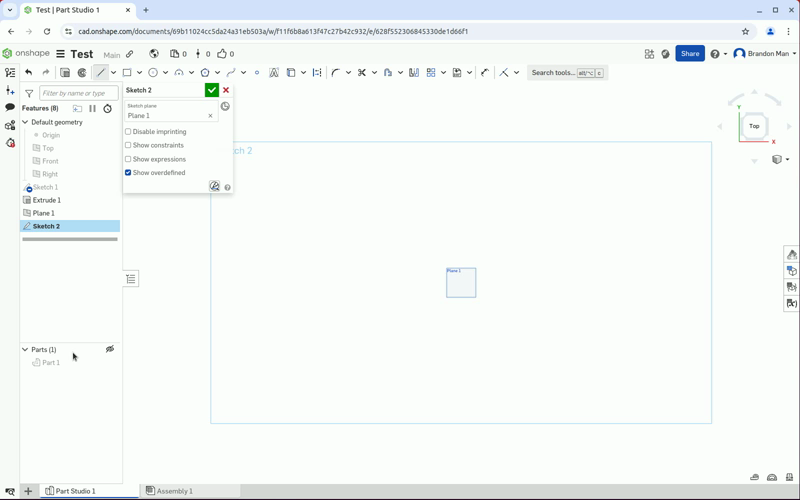
mouse_move(348, 272)
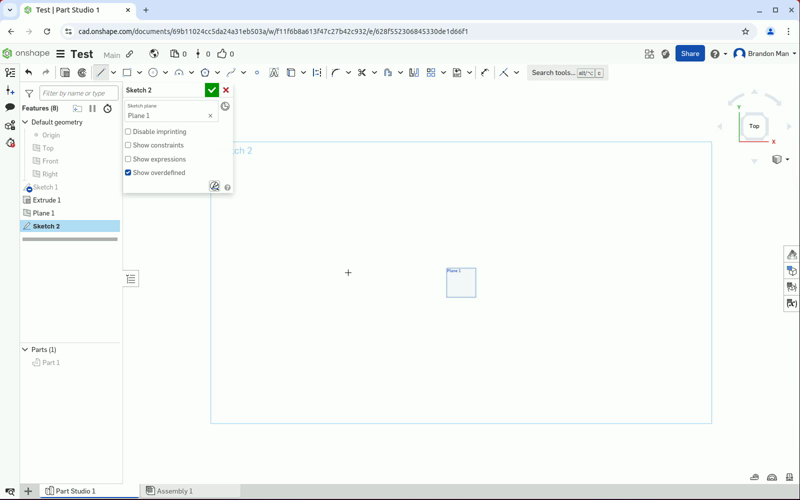
click(348, 272)
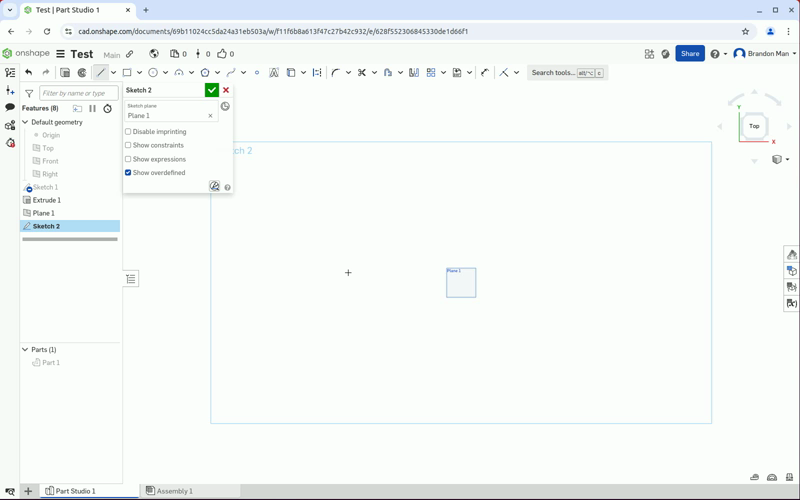
key_up(shift)
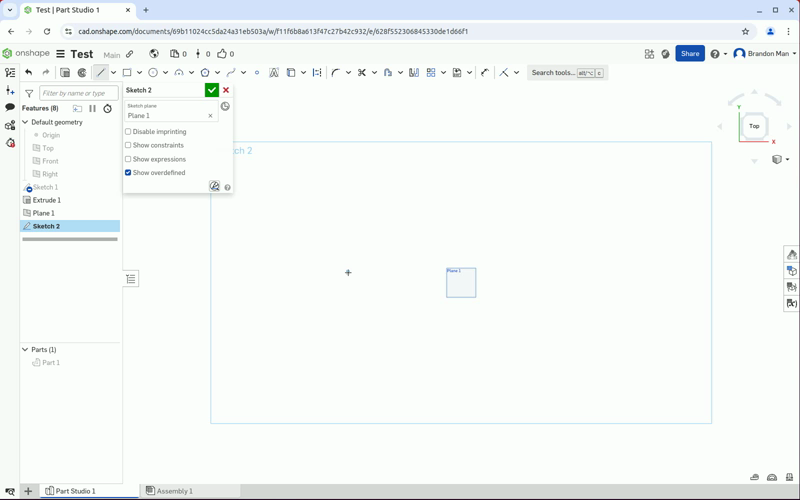
key_down(shift)
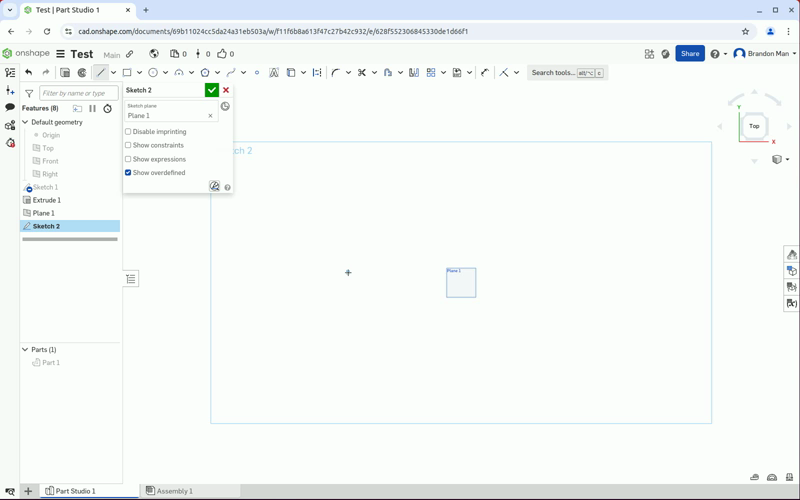
mouse_move(437, 272)
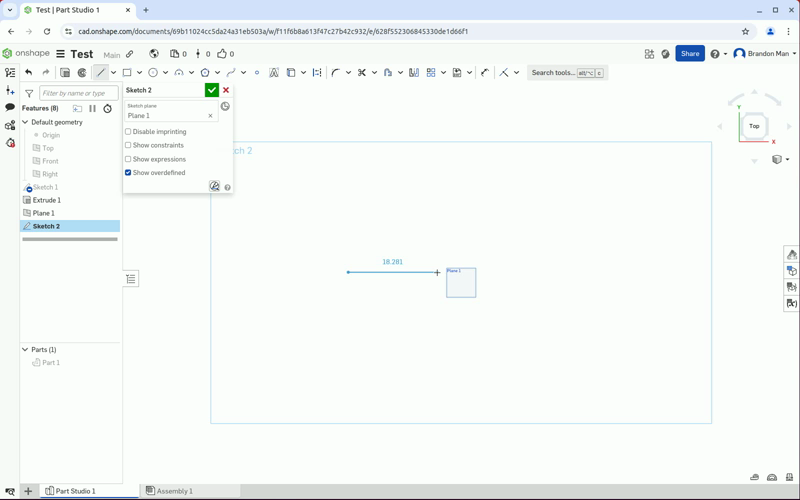
click(437, 272)
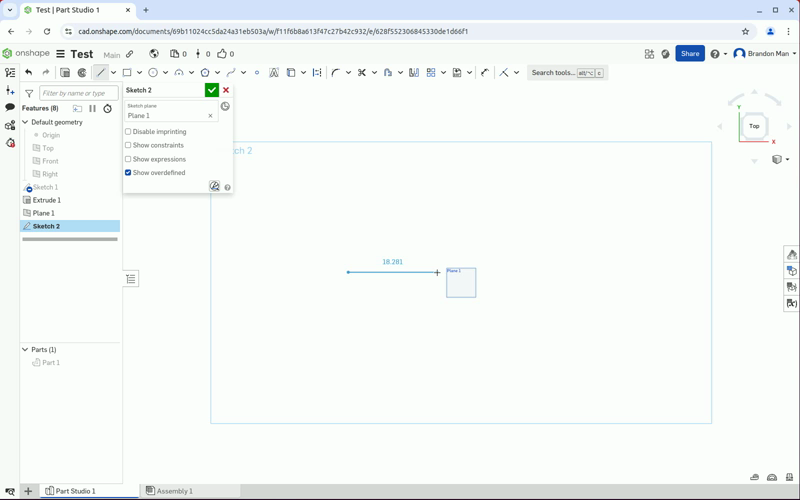
key_up(shift)
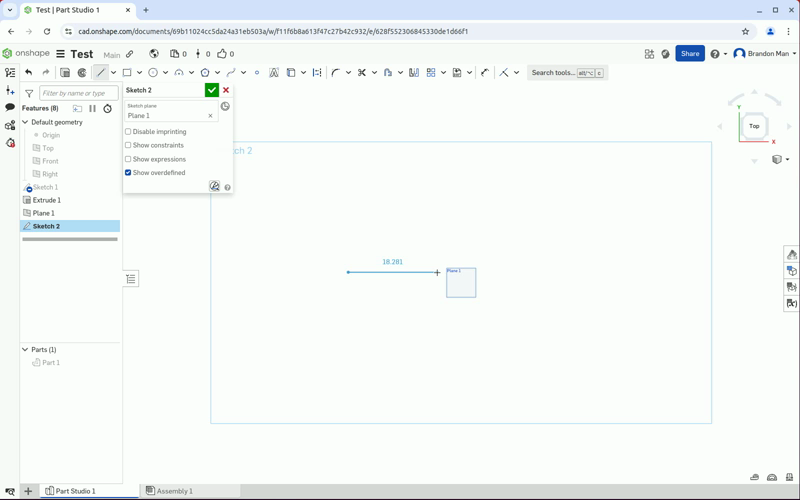
key_down(shift)
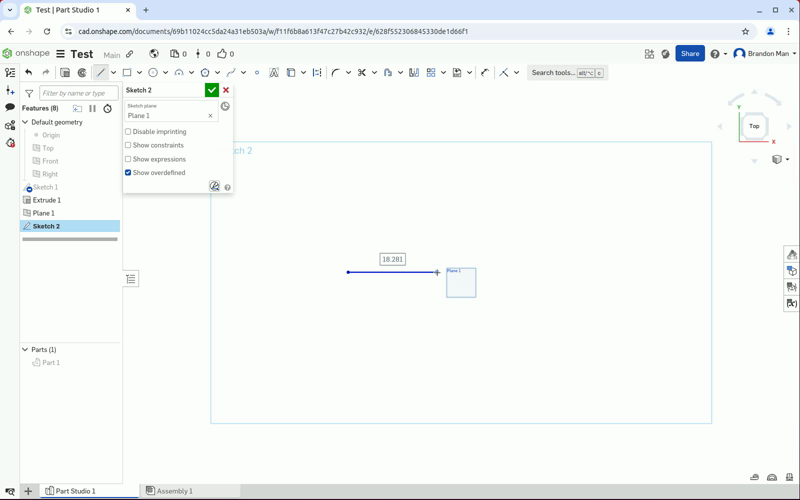
mouse_move(437, 354)
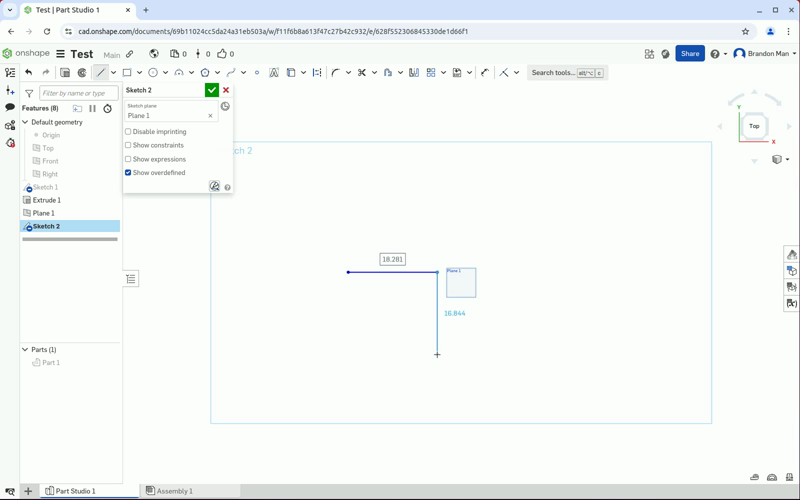
click(437, 354)
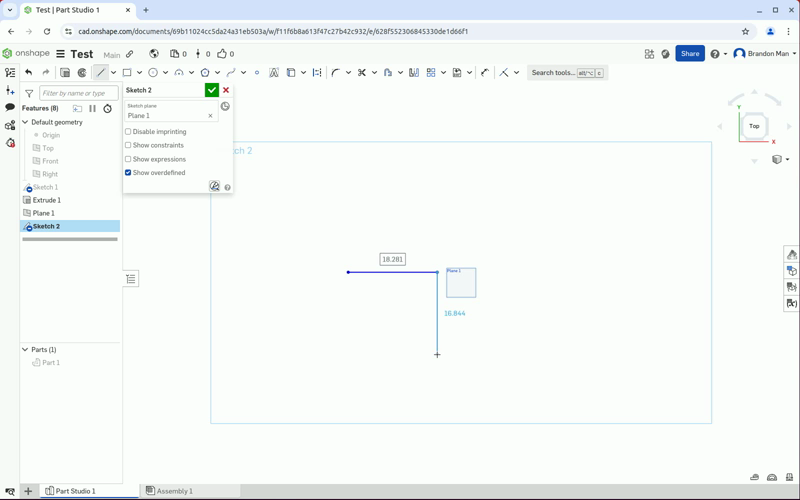
key_up(shift)
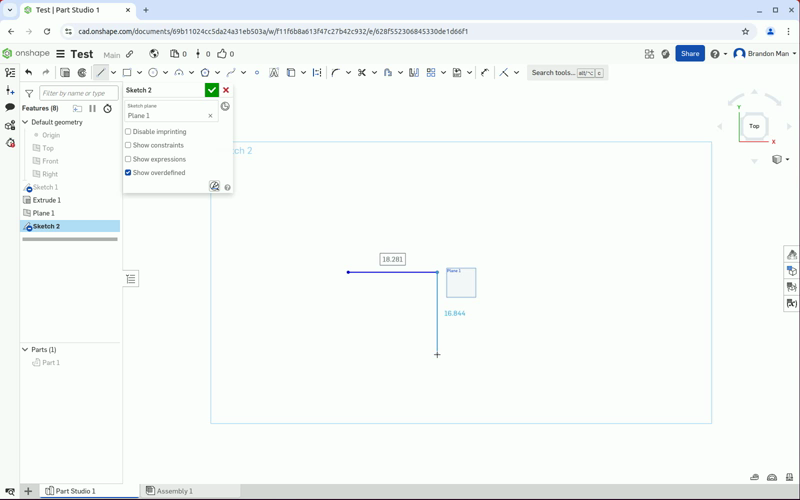
key_down(shift)
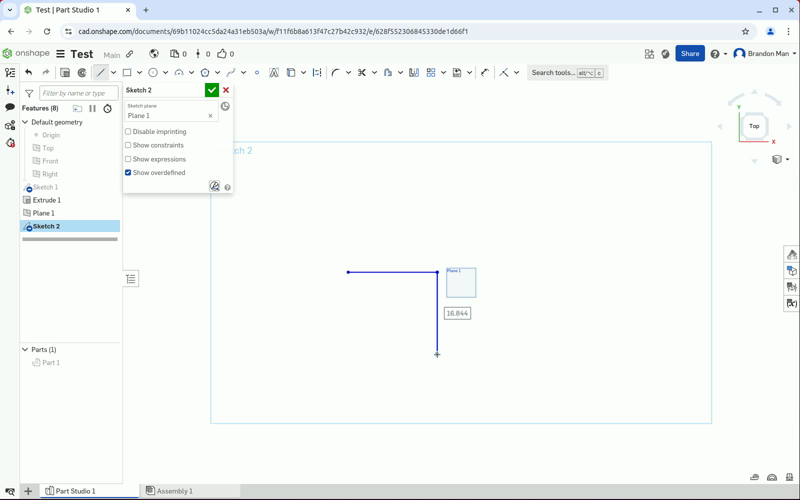
mouse_move(467, 354)
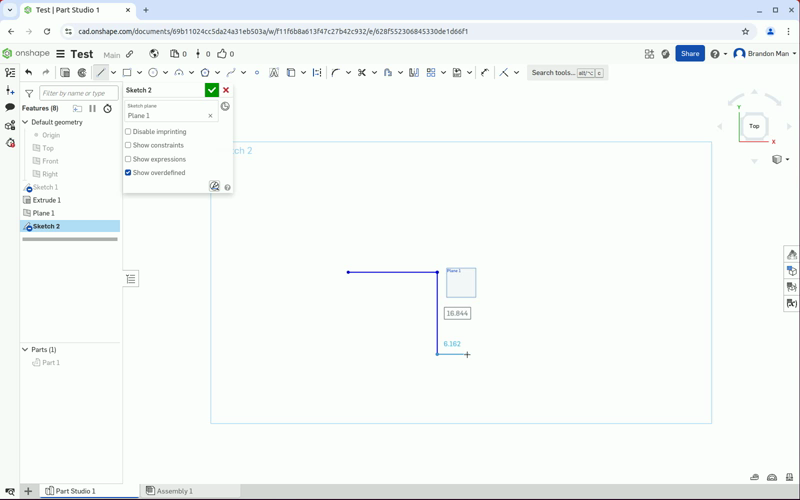
mouse_move(440, 354)
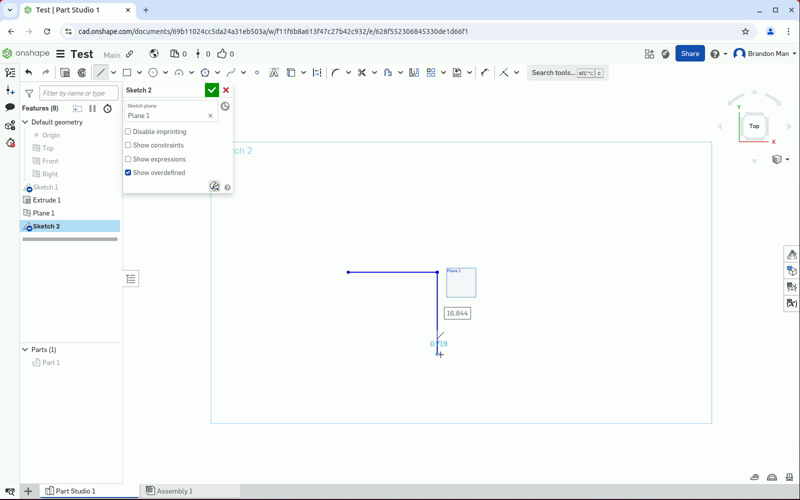
scroll(6)
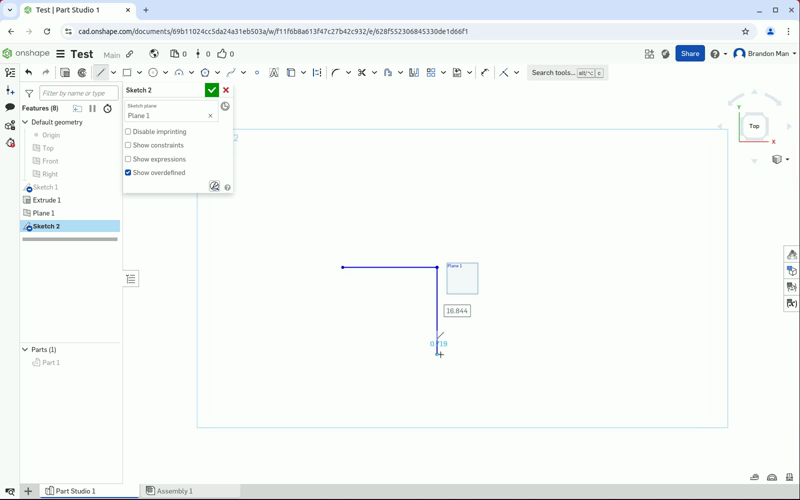
scroll(6)
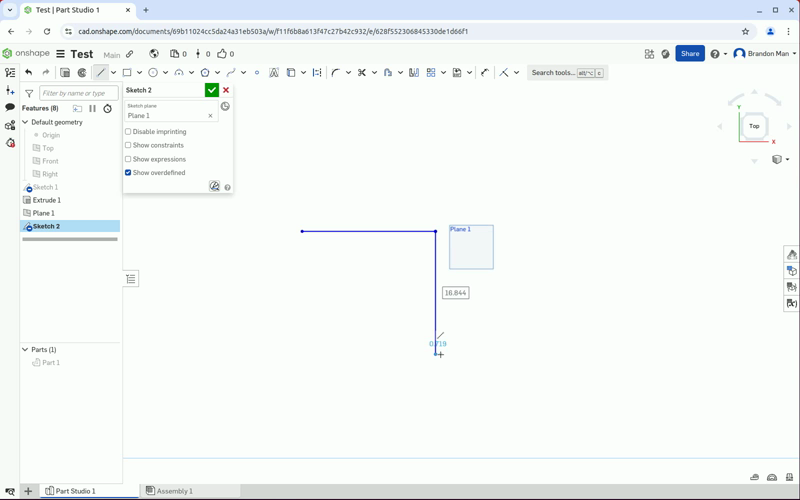
scroll(6)
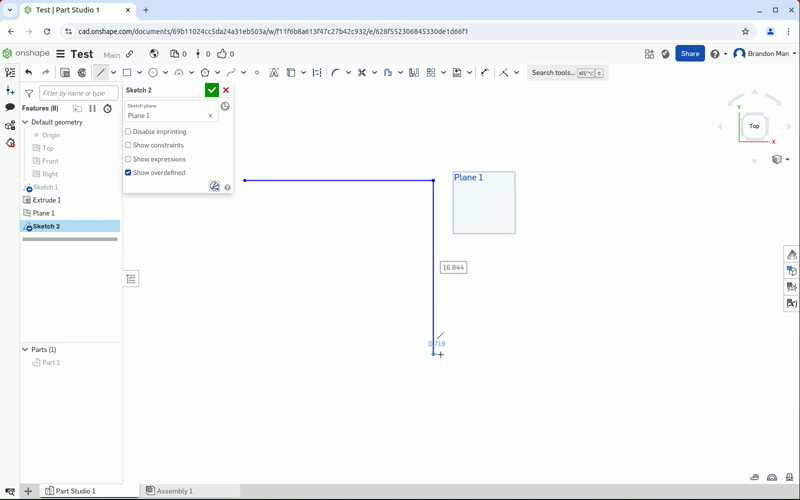
scroll(6)
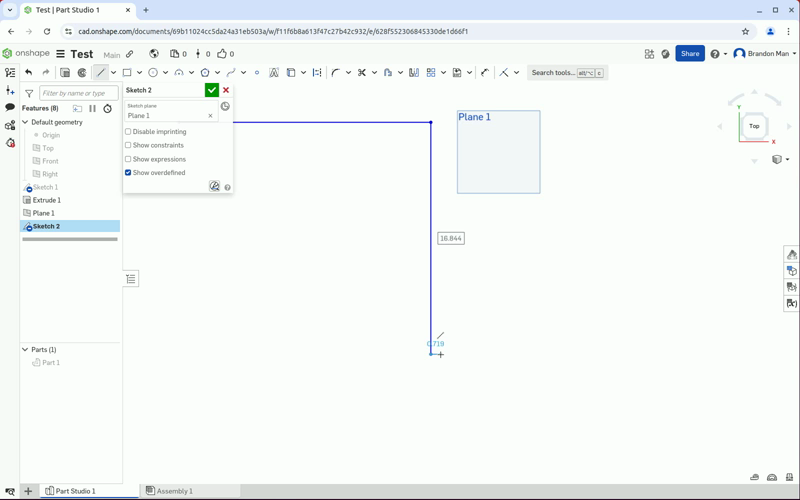
scroll(6)
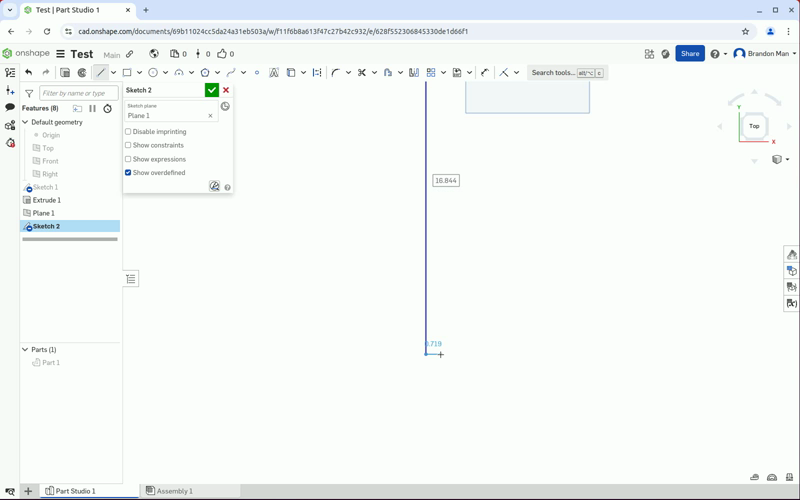
scroll(6)
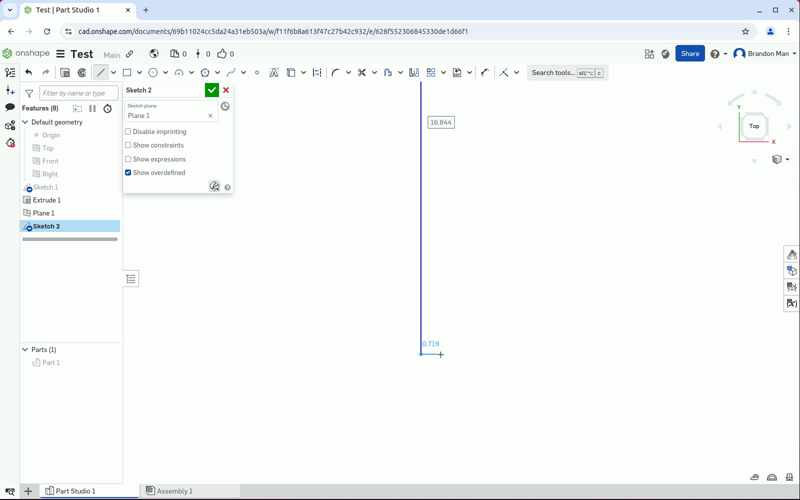
scroll(6)
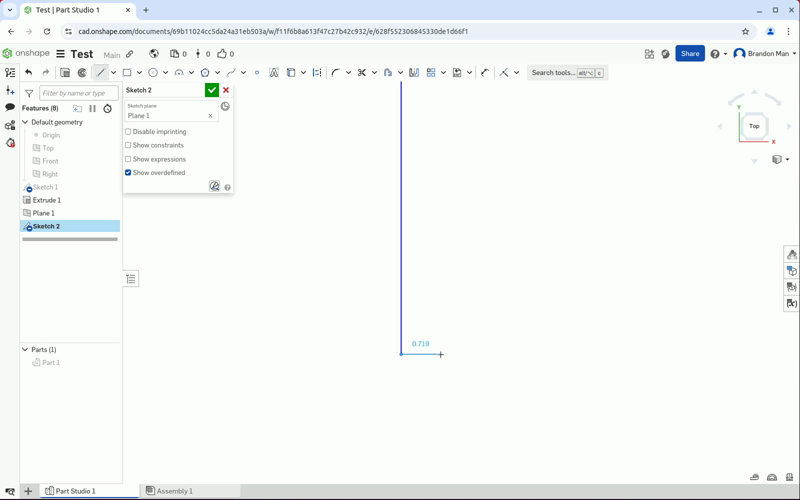
click(440, 354)
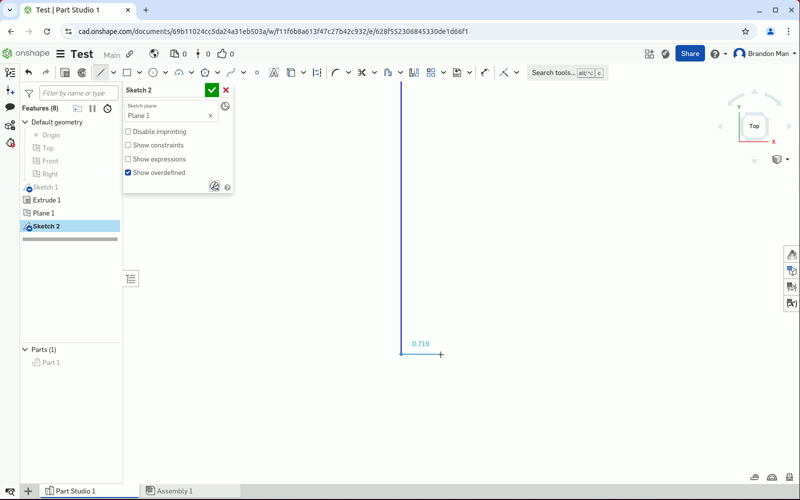
scroll(-6)
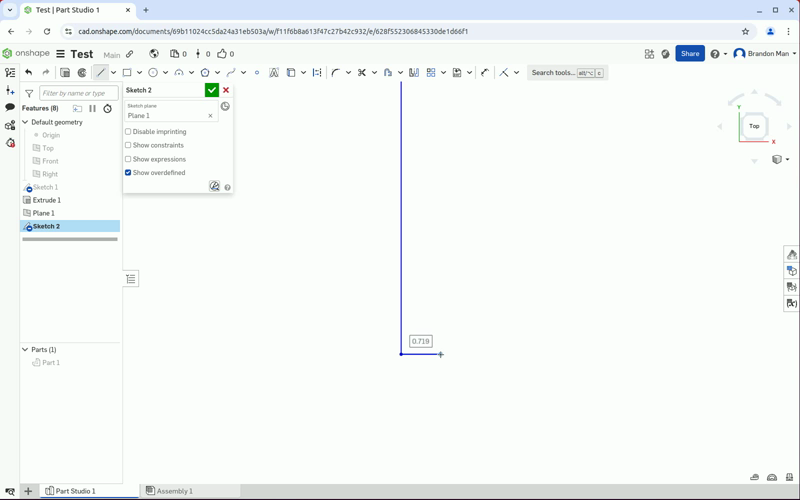
scroll(-6)
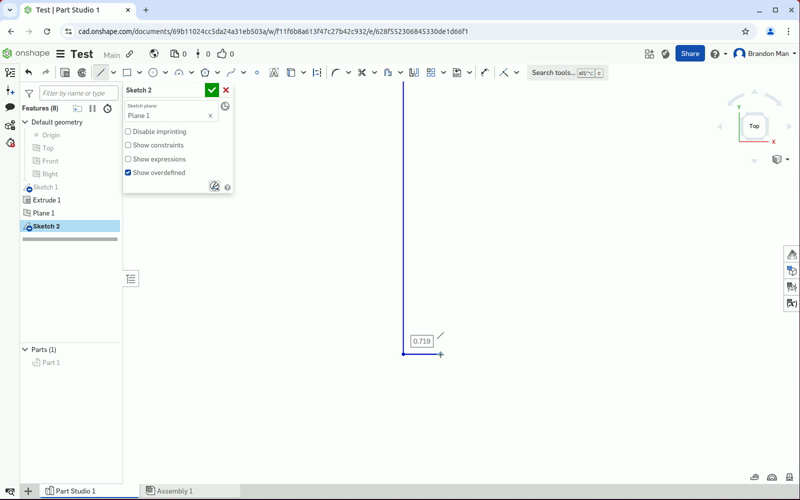
scroll(-6)
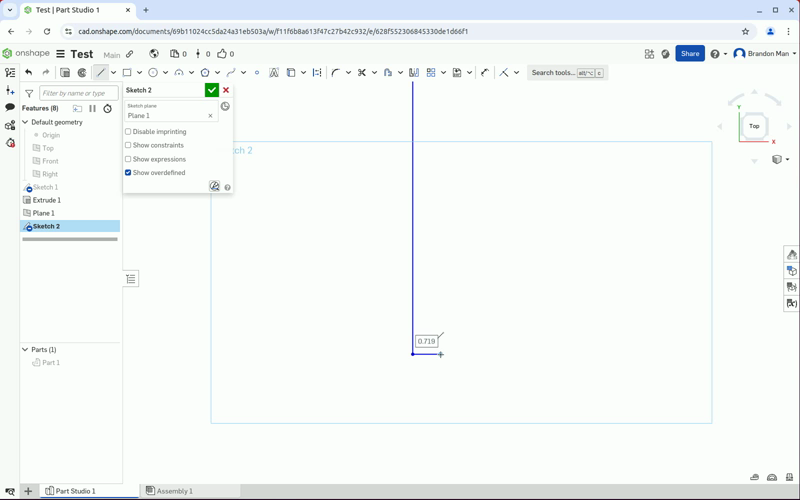
scroll(-6)
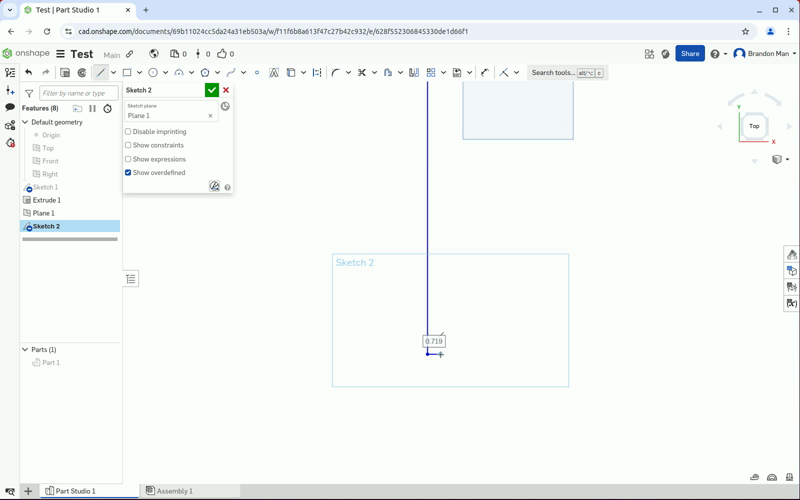
scroll(-6)
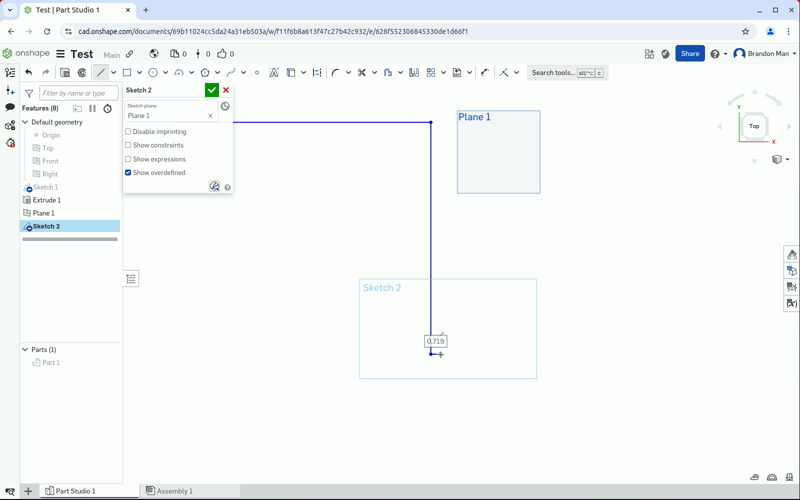
scroll(-6)
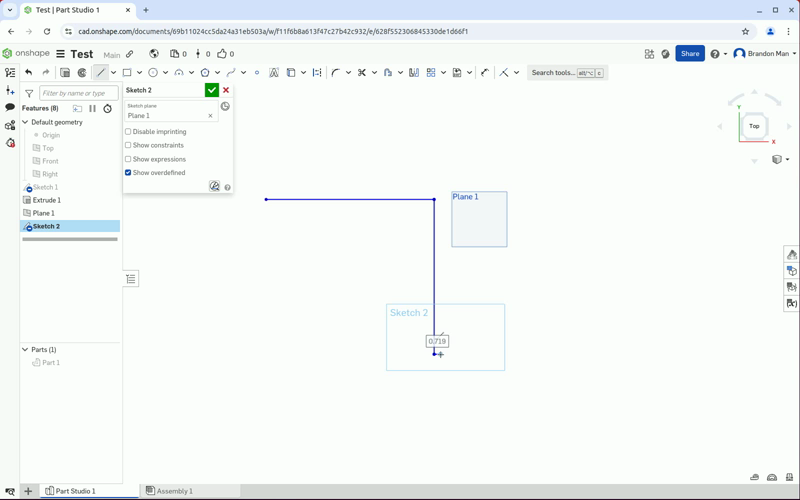
scroll(-6)
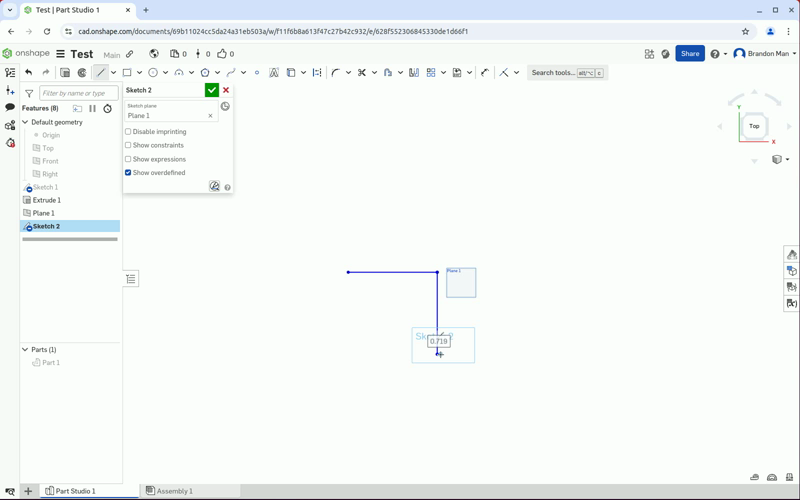
key_up(shift)
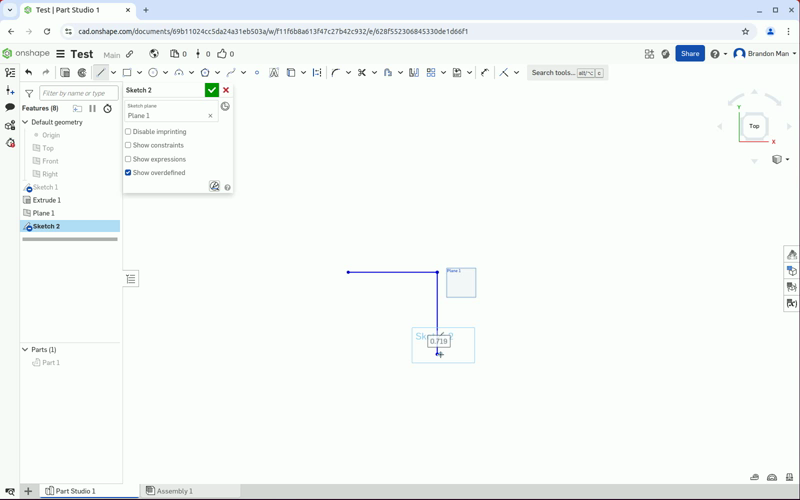
key_down(shift)
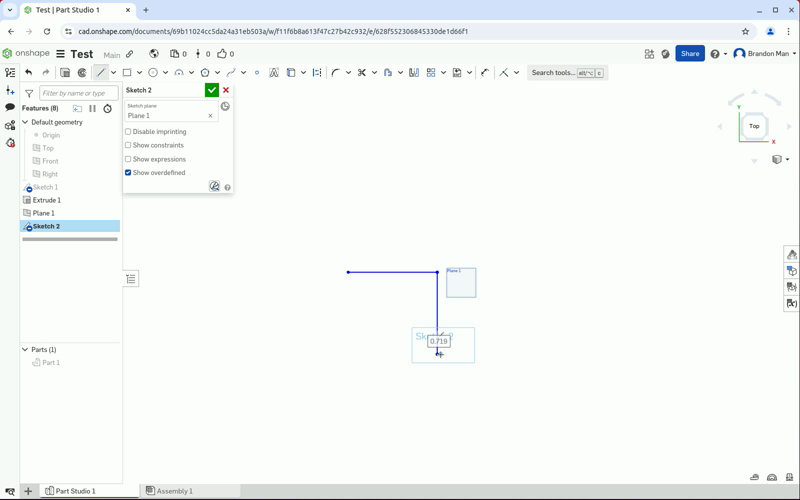
mouse_move(440, 210)
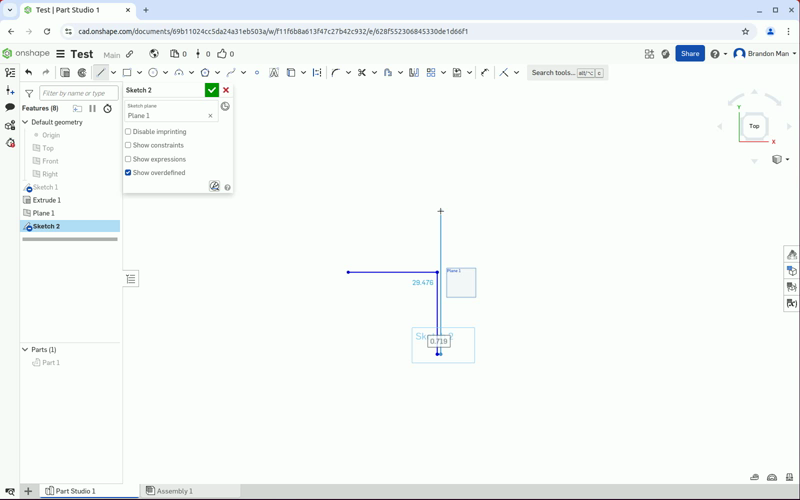
click(440, 210)
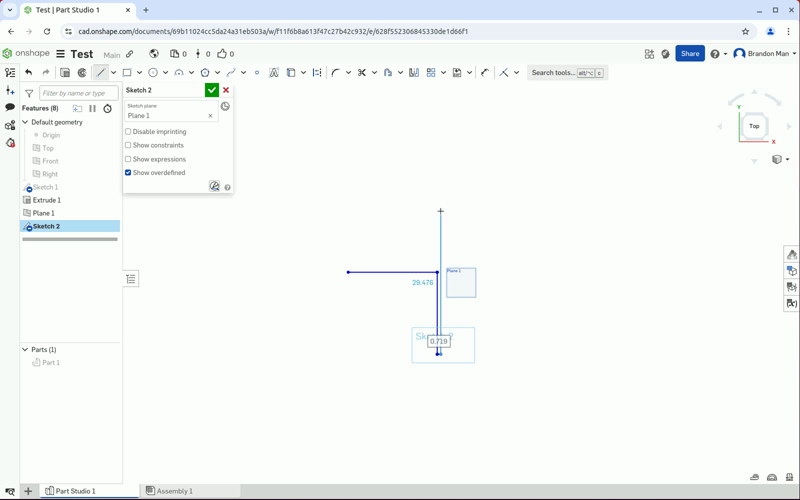
key_up(shift)
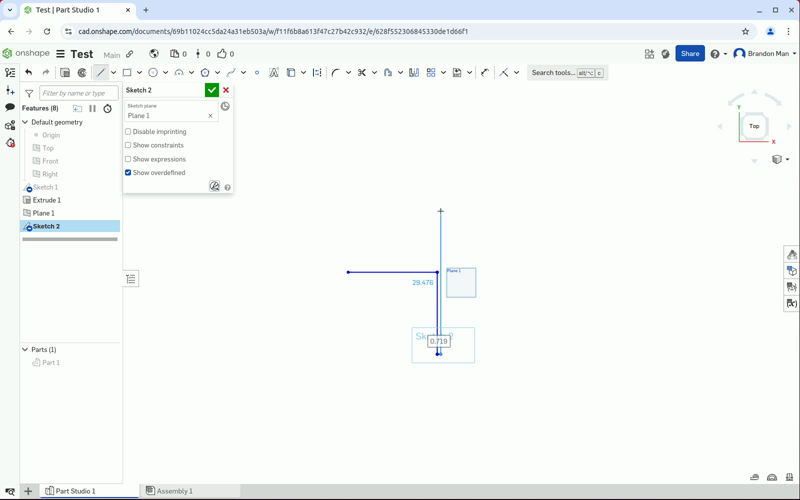
key_down(shift)
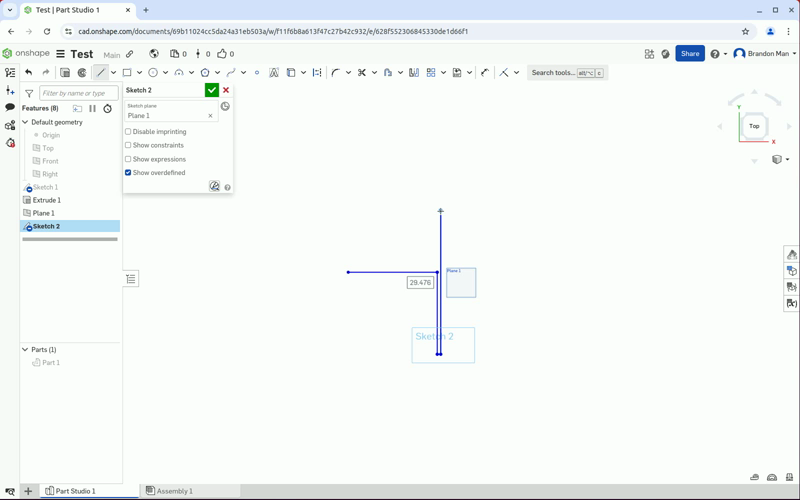
mouse_move(470, 210)
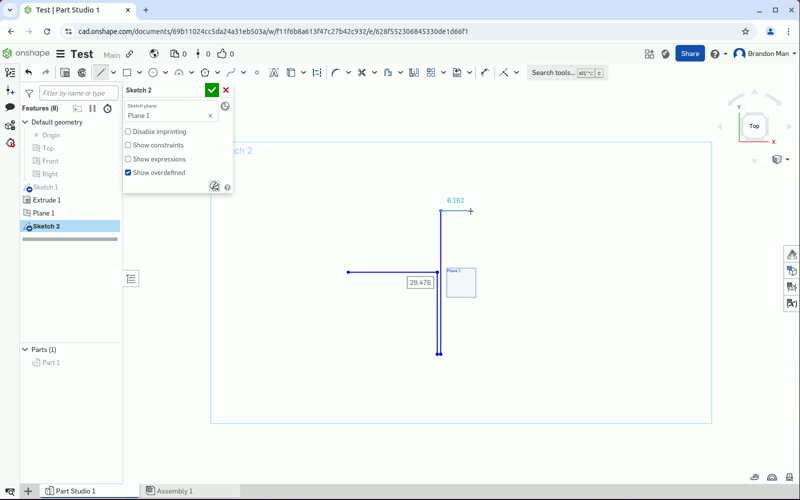
mouse_move(437, 210)
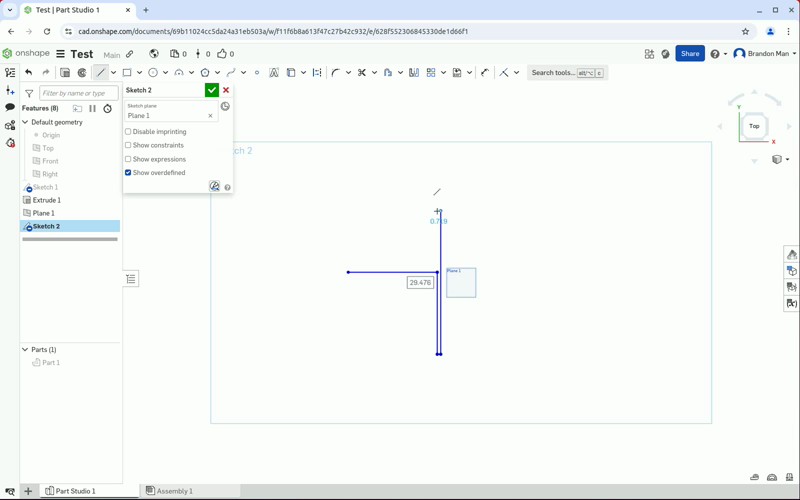
scroll(6)
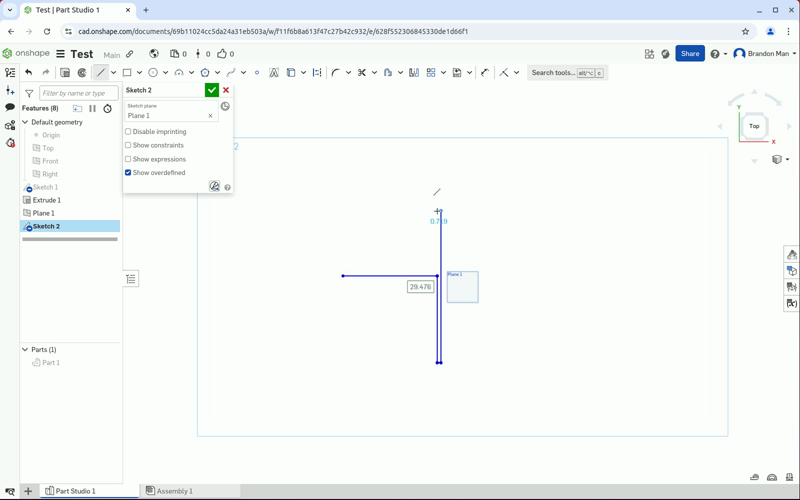
scroll(6)
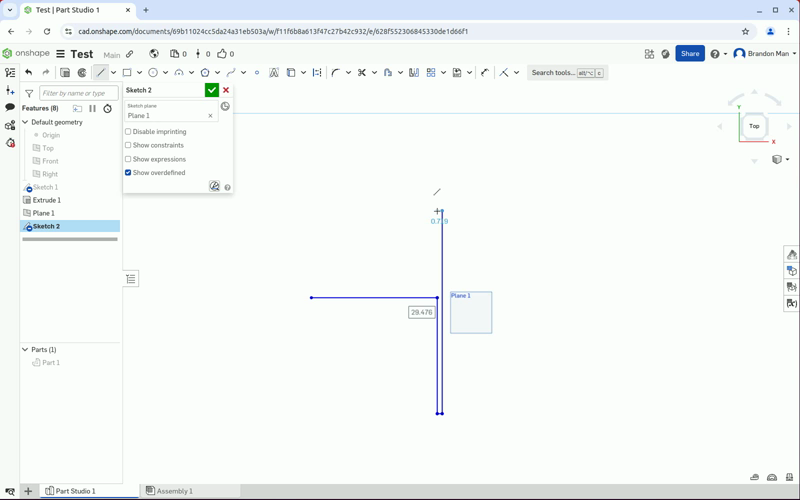
scroll(6)
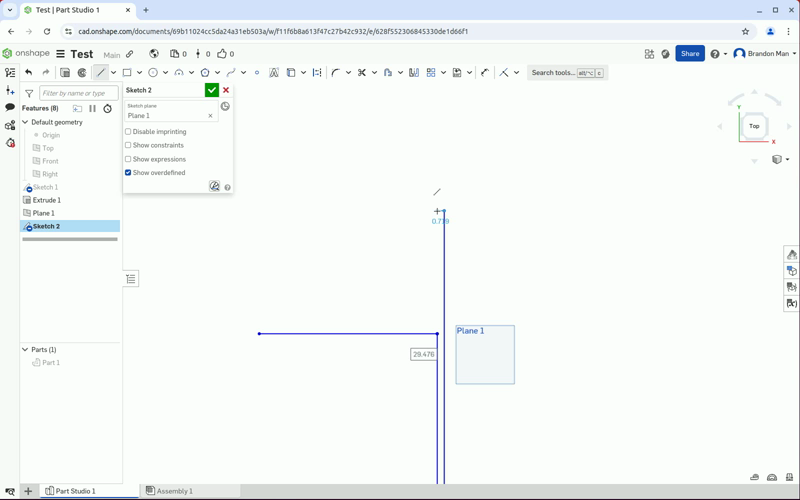
scroll(6)
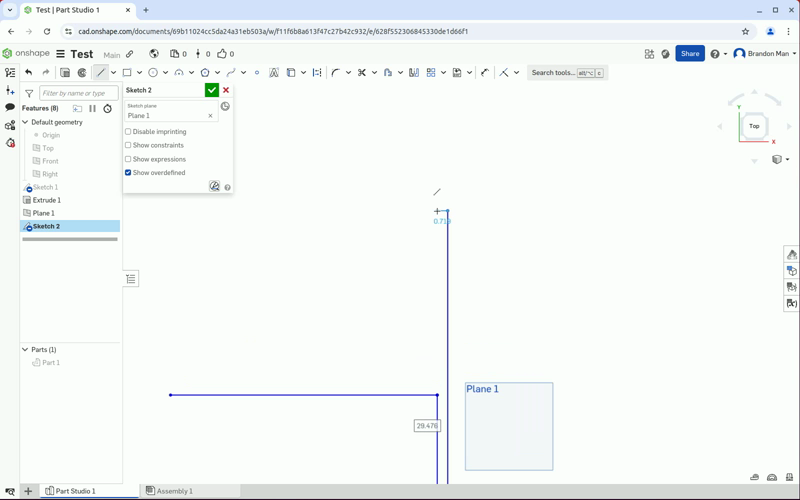
scroll(6)
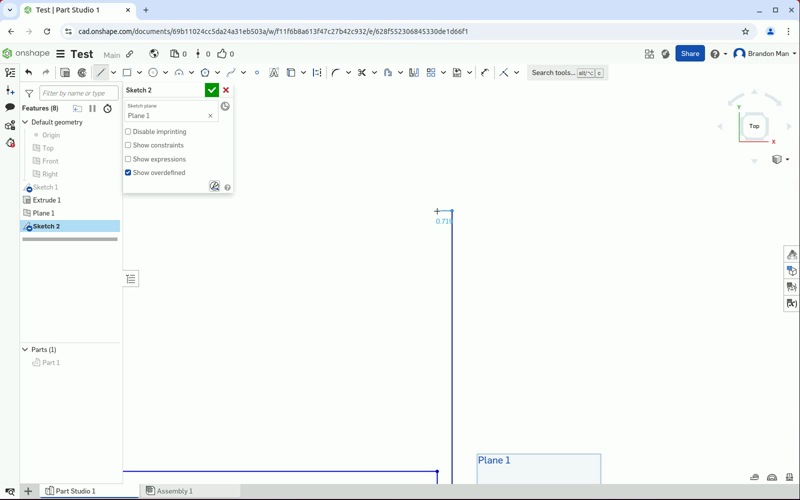
scroll(6)
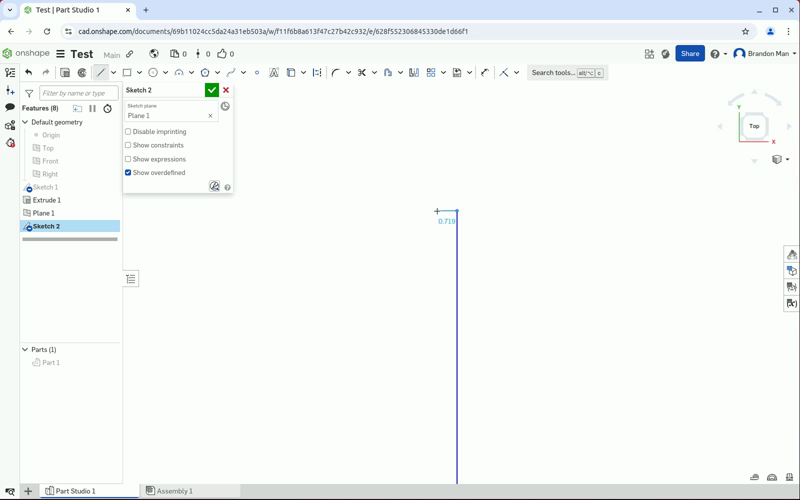
scroll(6)
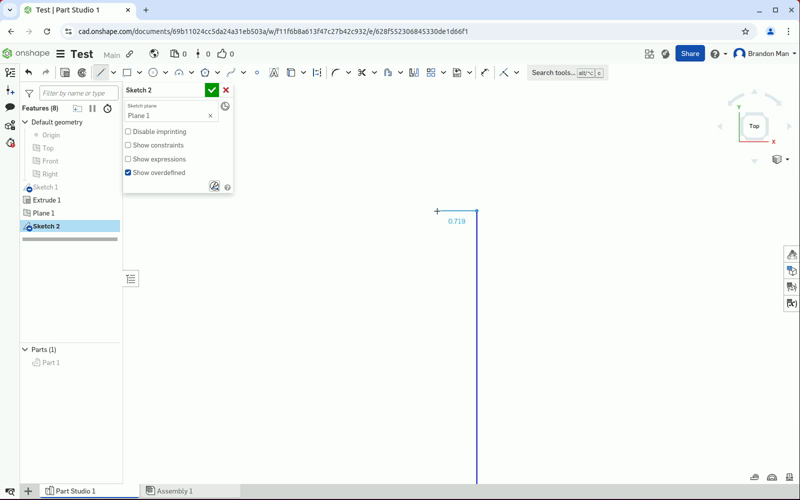
click(437, 210)
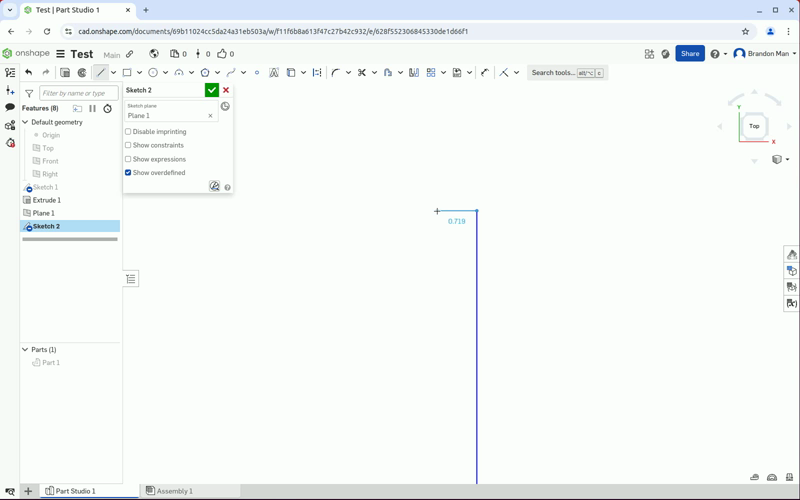
scroll(-6)
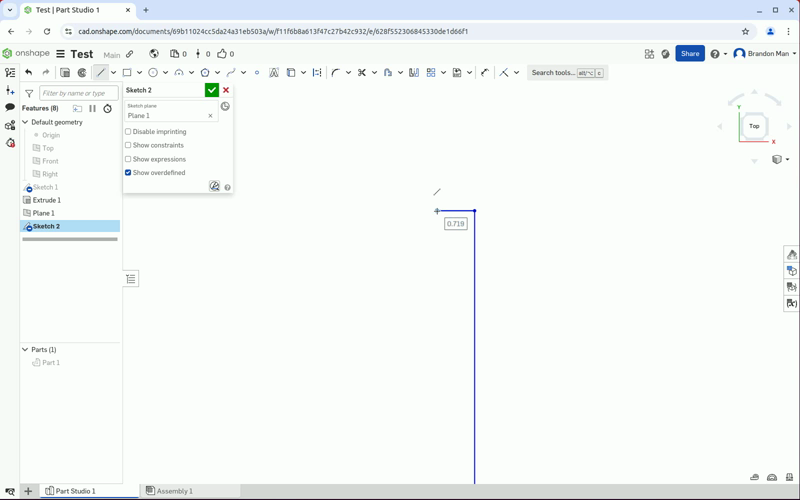
scroll(-6)
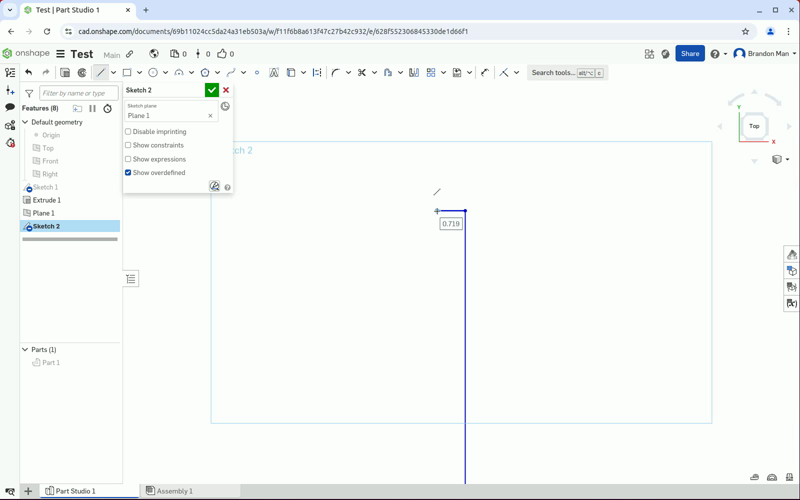
scroll(-6)
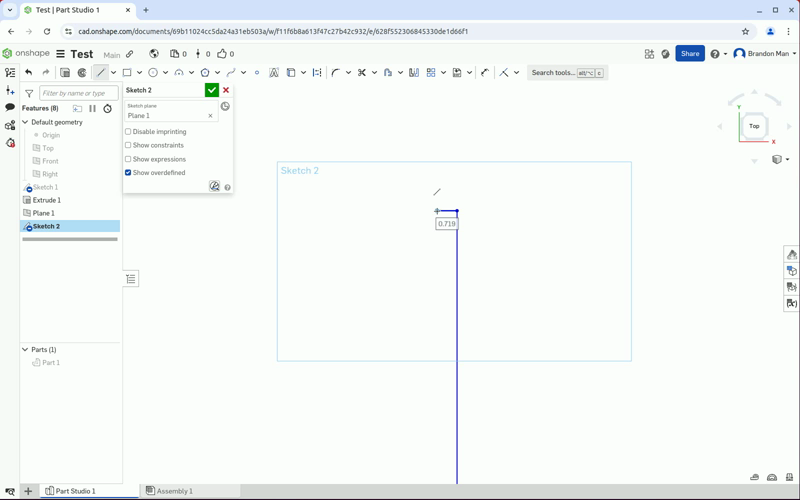
scroll(-6)
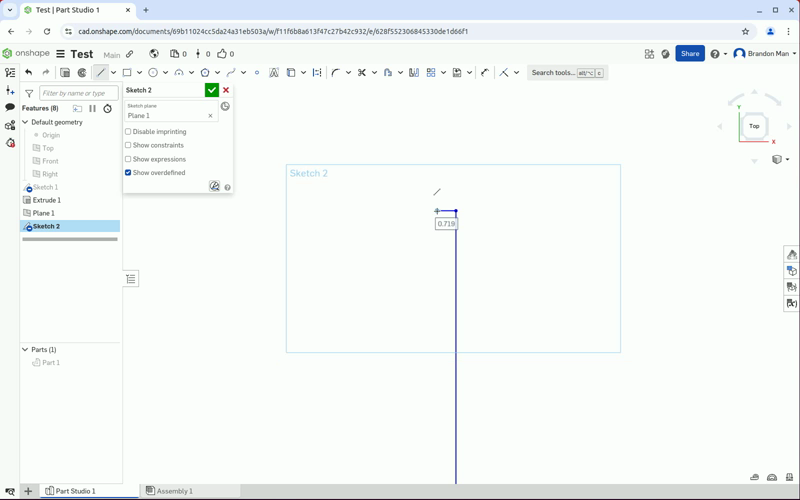
scroll(-6)
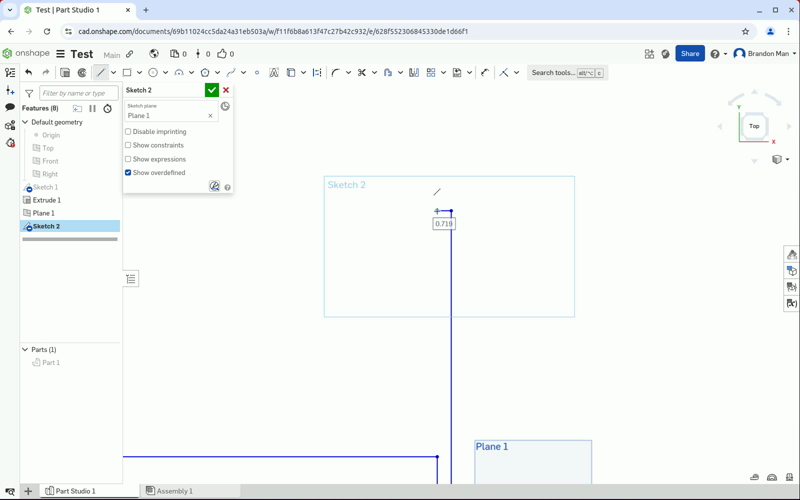
scroll(-6)
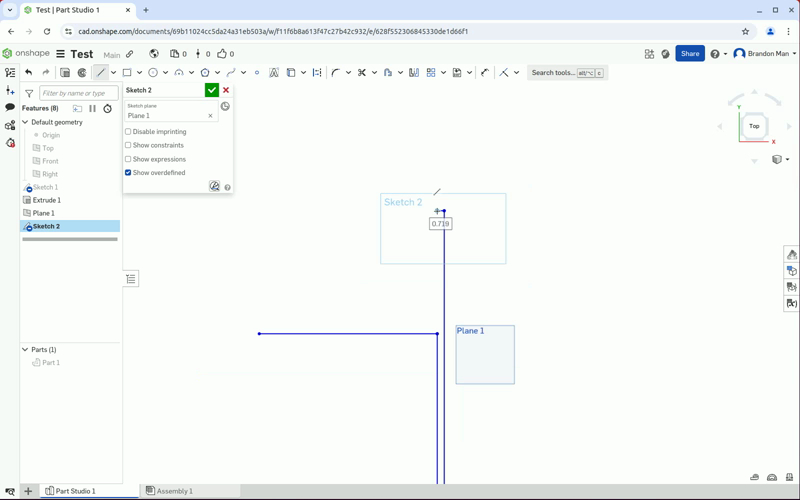
scroll(-6)
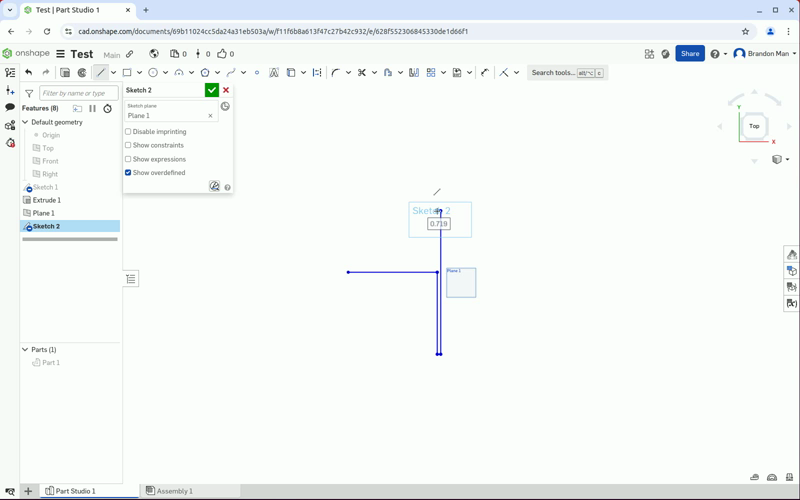
key_up(shift)
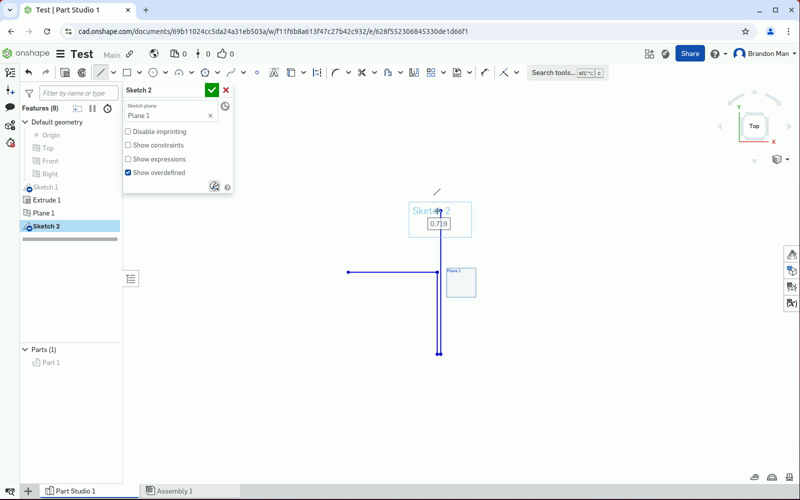
key_down(shift)
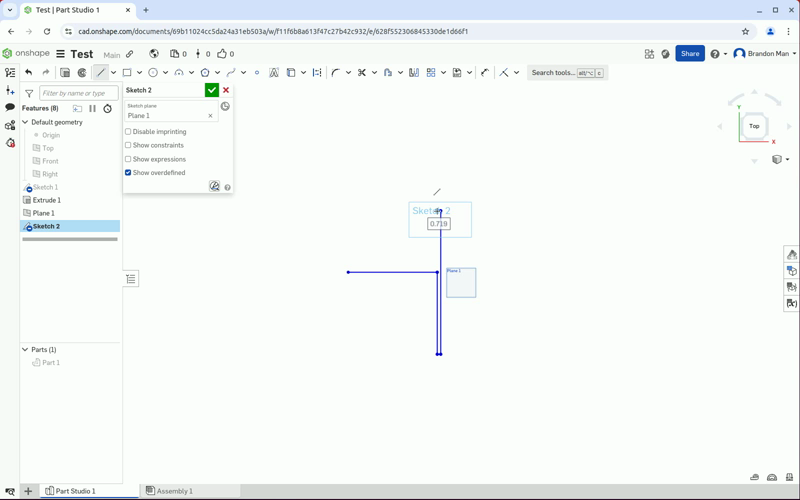
mouse_move(467, 210)
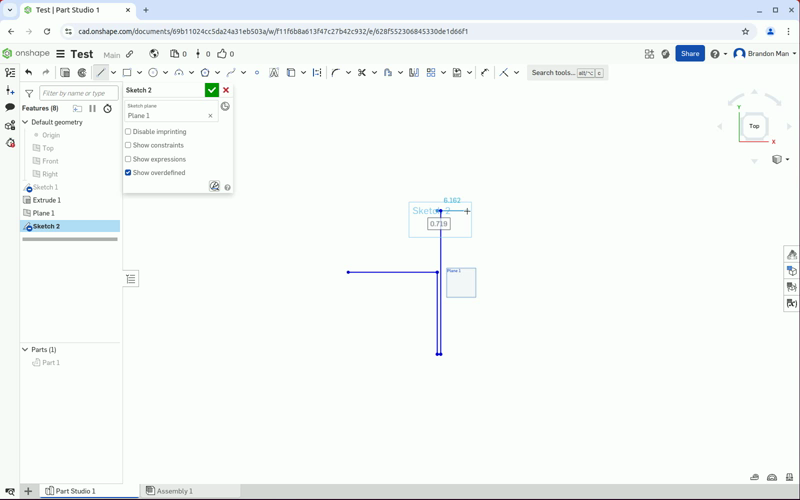
mouse_move(437, 238)
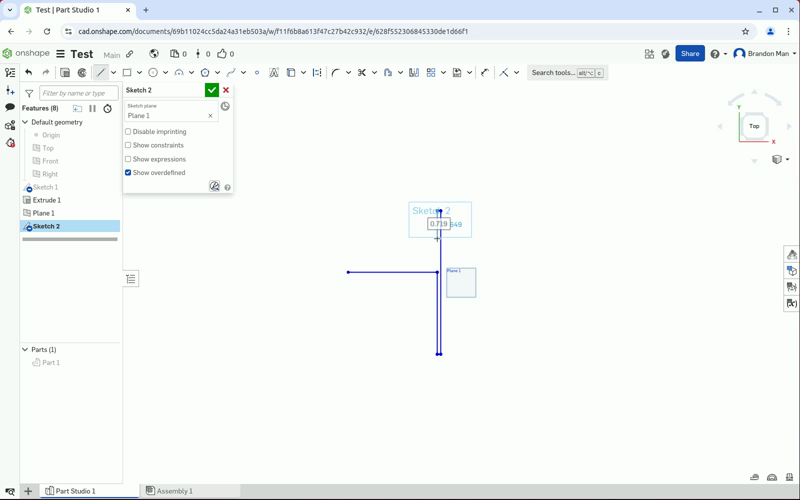
click(437, 238)
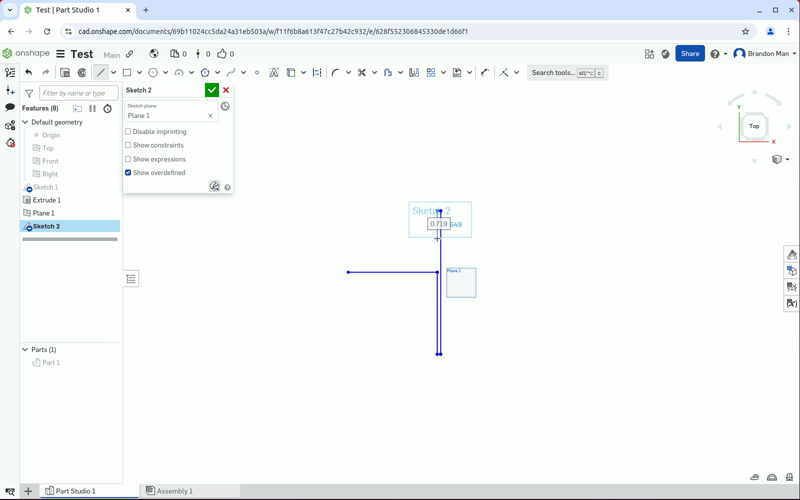
key_up(shift)
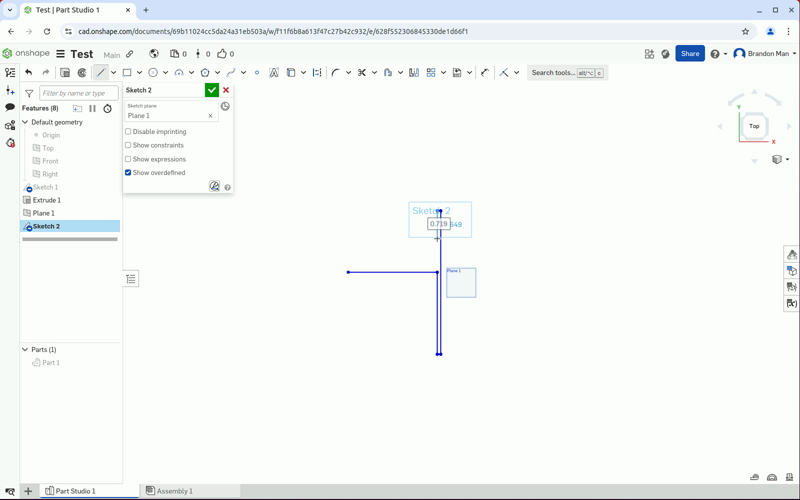
key_down(shift)
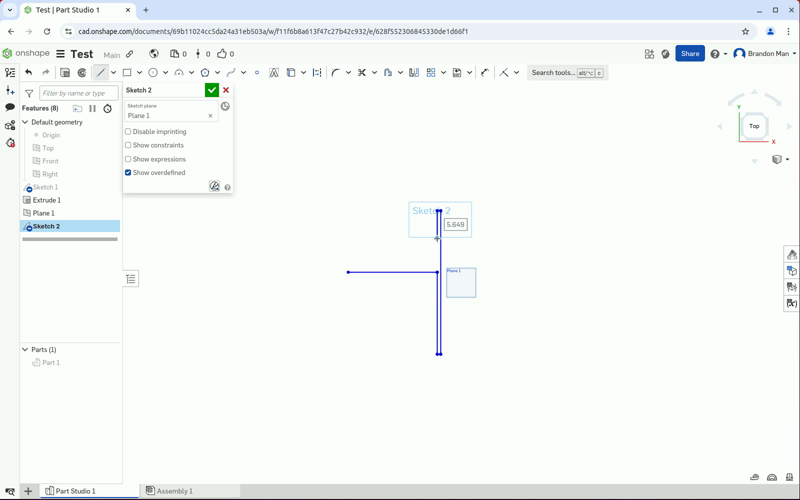
mouse_move(467, 238)
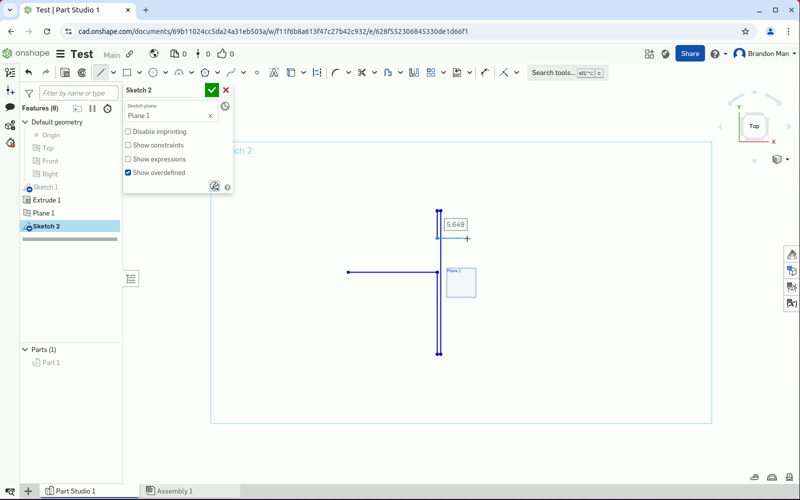
mouse_move(409, 238)
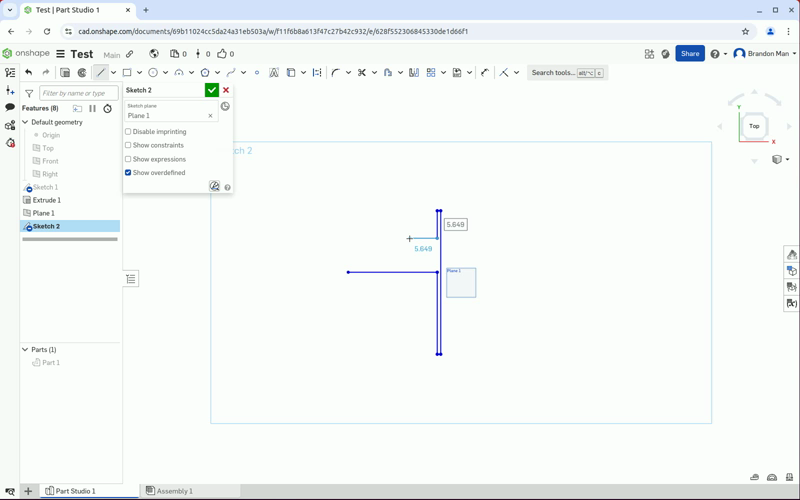
click(409, 238)
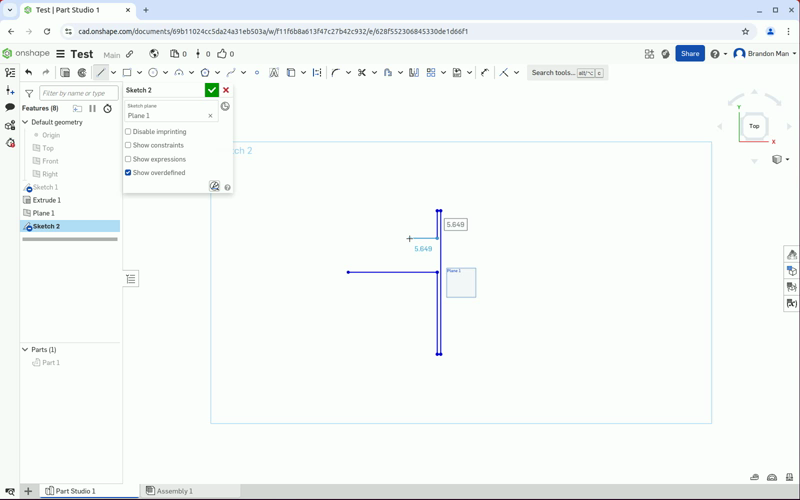
key_up(shift)
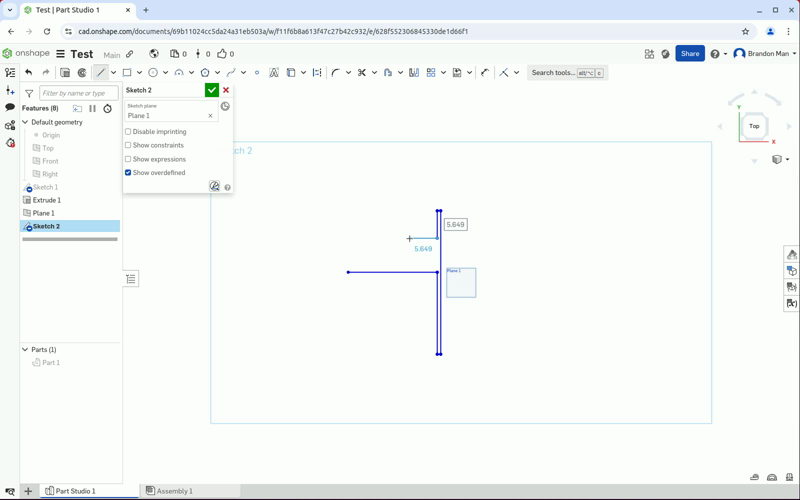
key_down(shift)
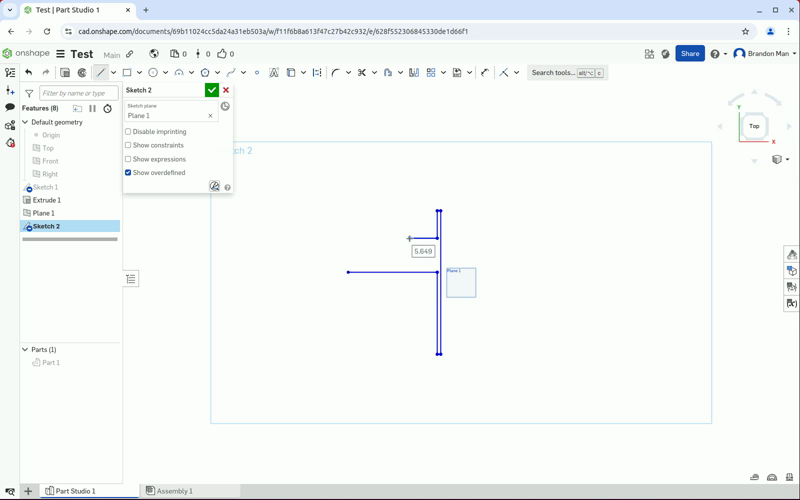
mouse_move(439, 238)
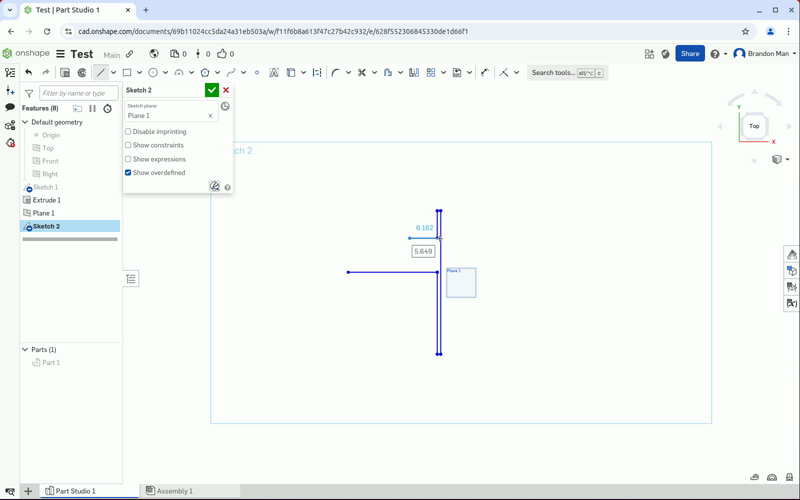
mouse_move(409, 210)
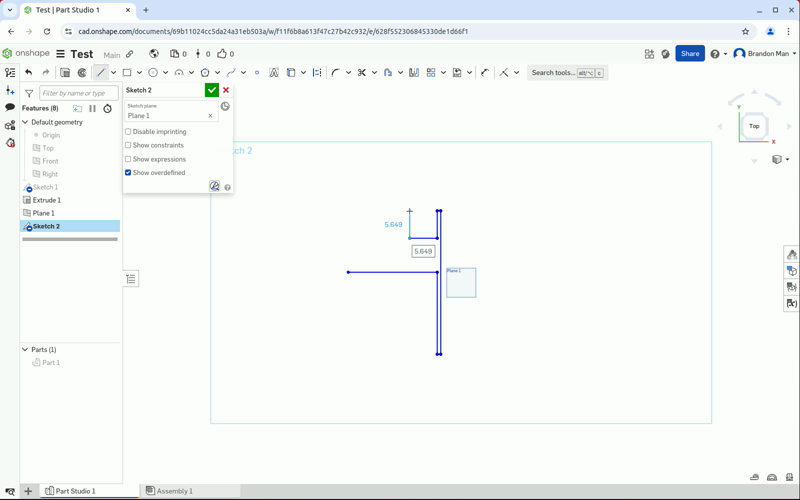
click(409, 210)
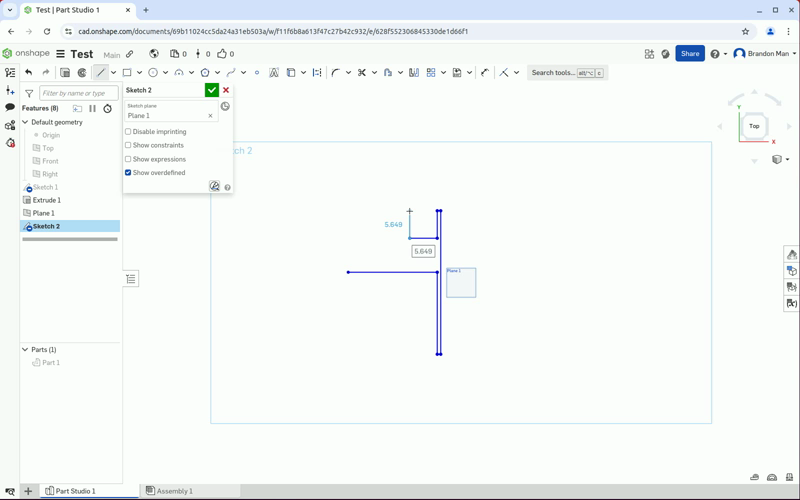
key_up(shift)
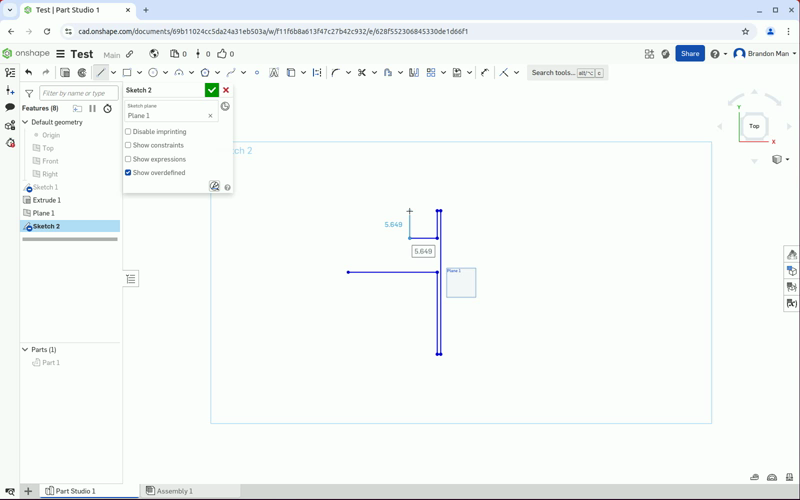
key_down(shift)
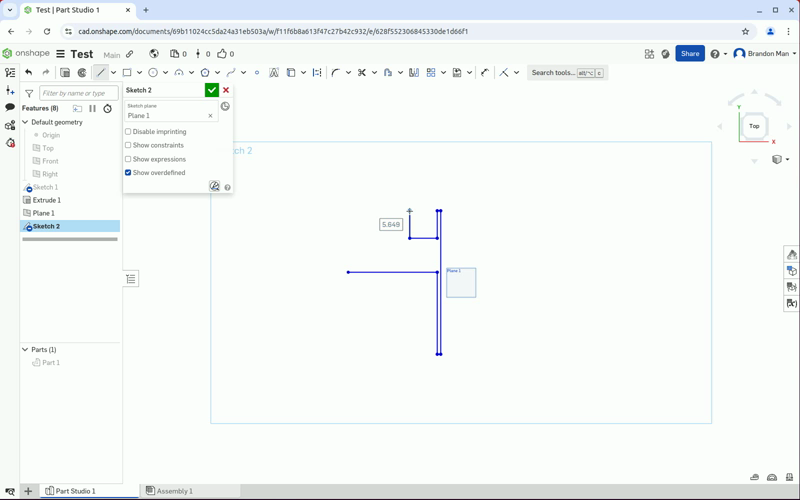
mouse_move(439, 210)
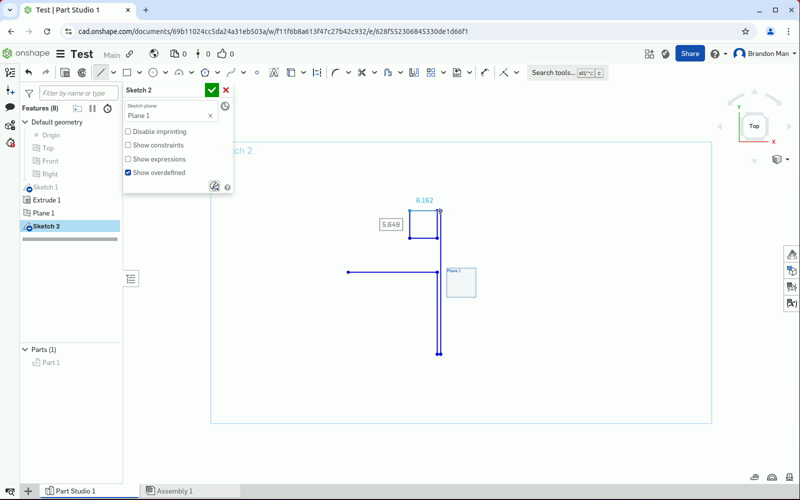
mouse_move(406, 210)
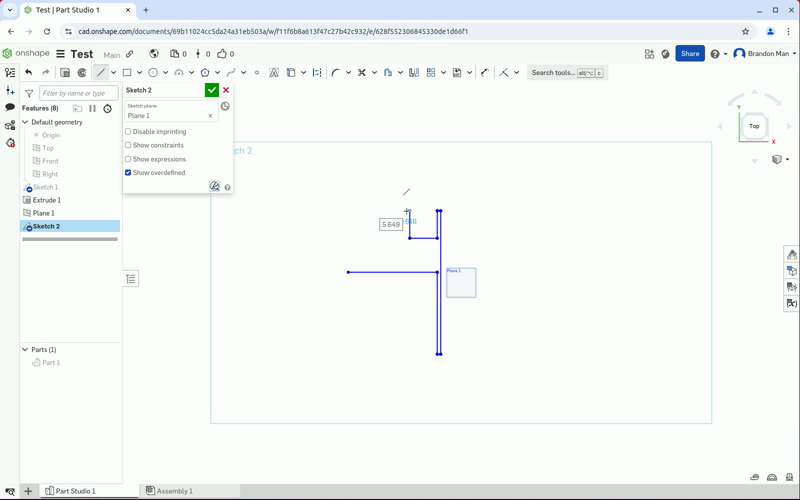
scroll(6)
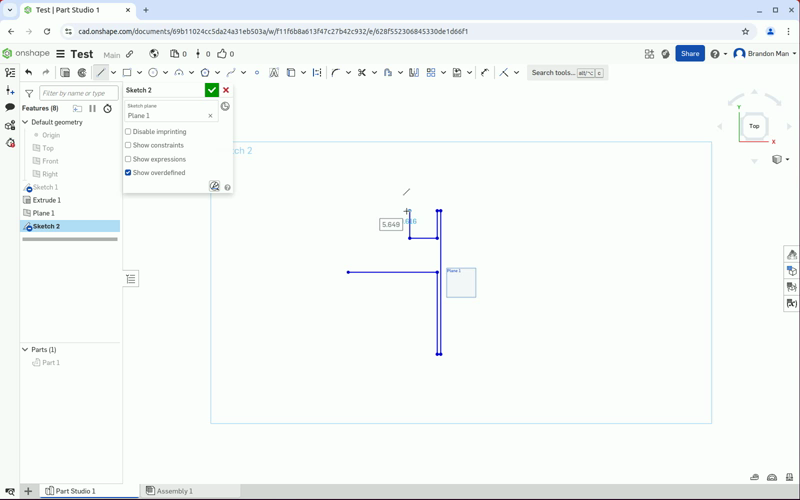
scroll(6)
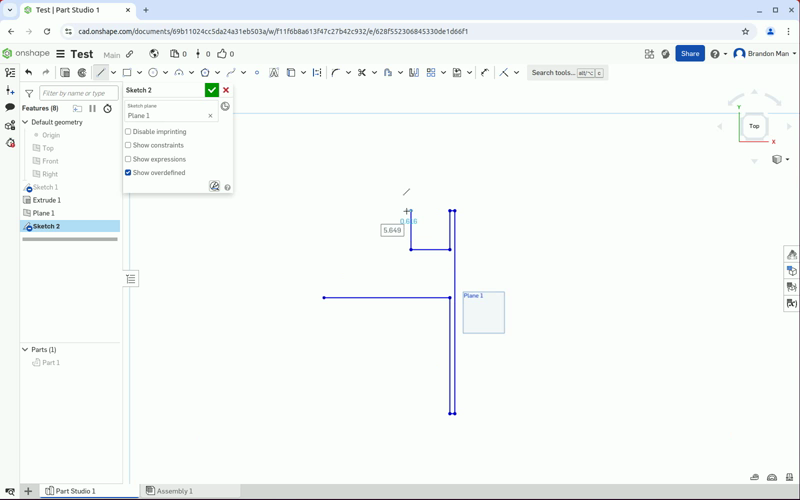
scroll(6)
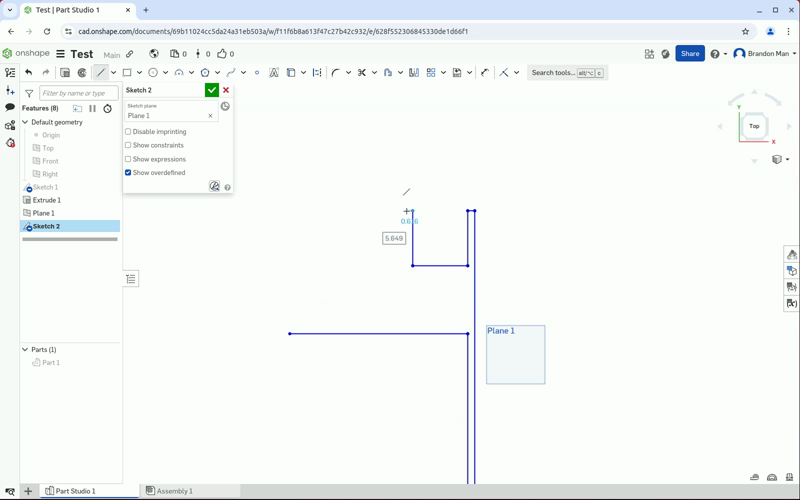
scroll(6)
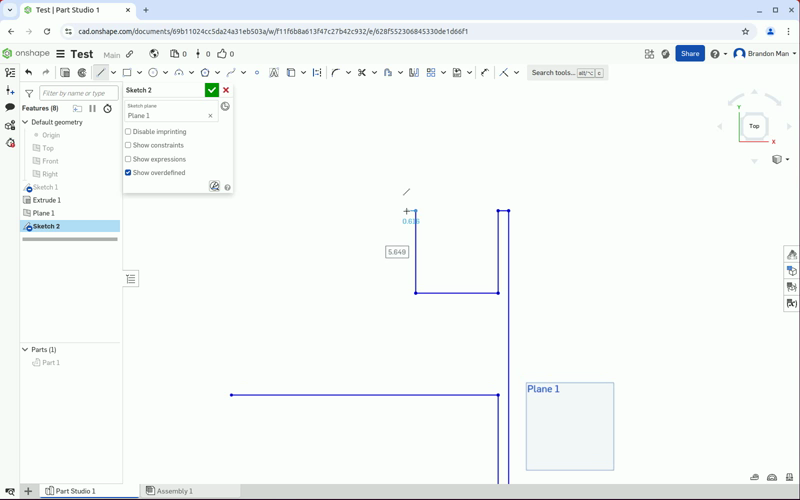
scroll(6)
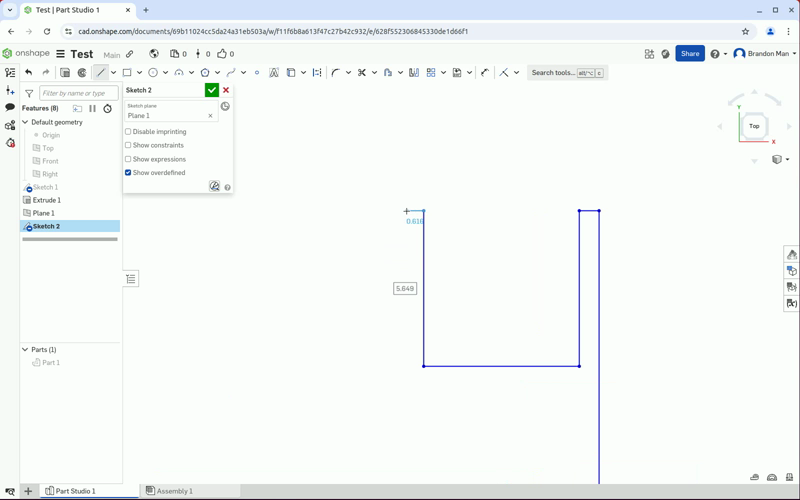
scroll(6)
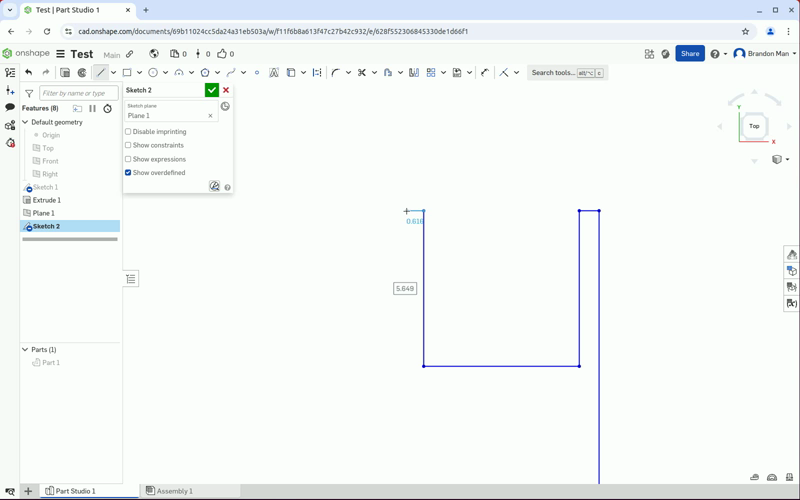
scroll(6)
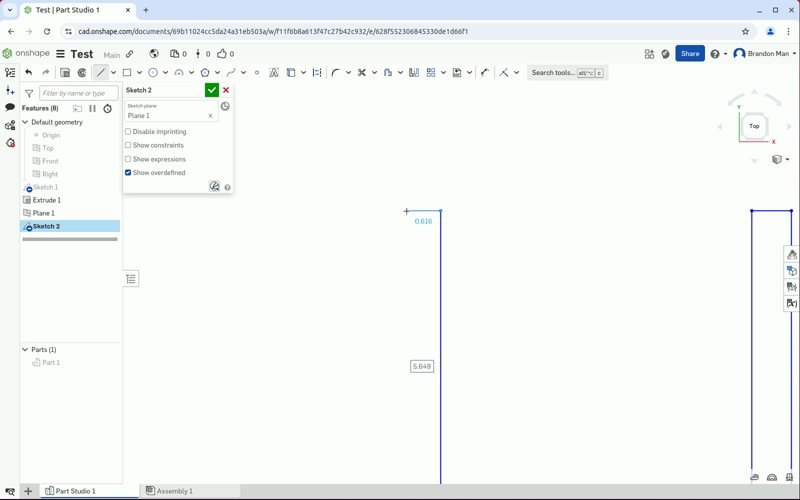
click(406, 210)
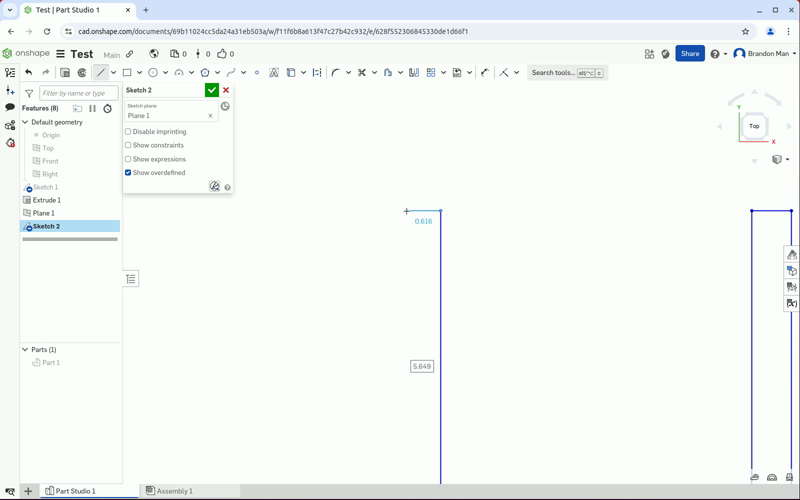
scroll(-6)
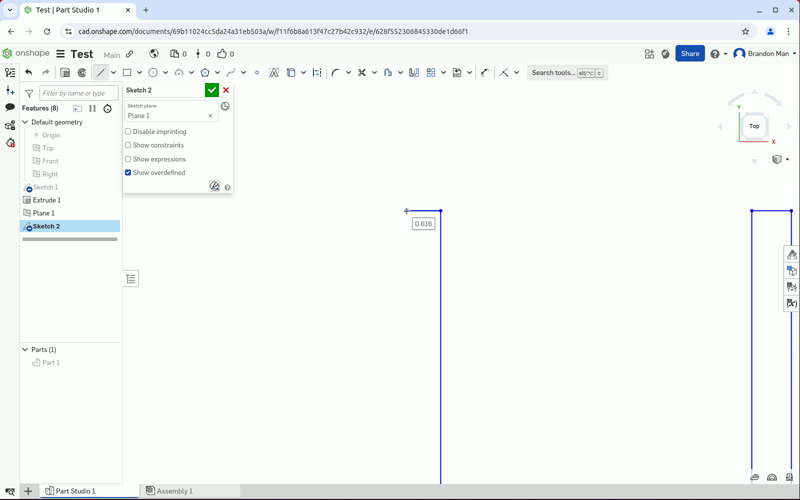
scroll(-6)
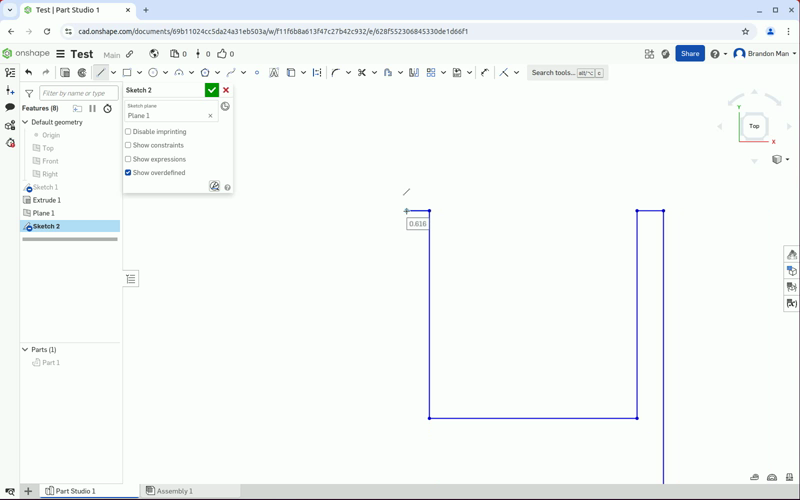
scroll(-6)
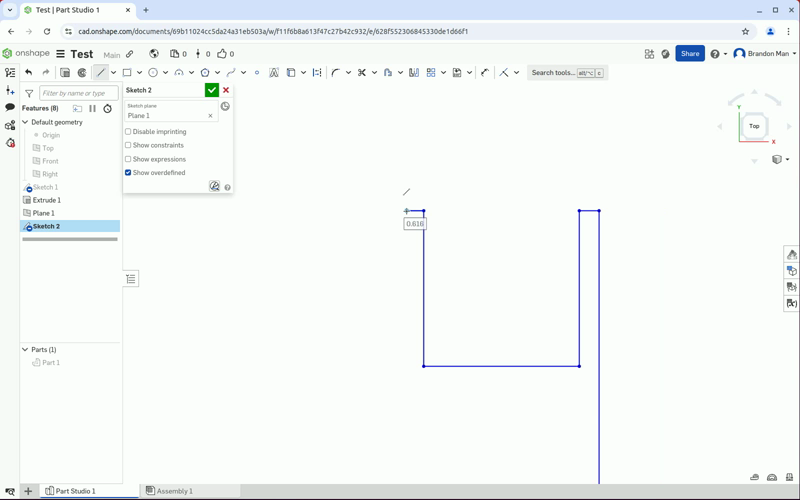
scroll(-6)
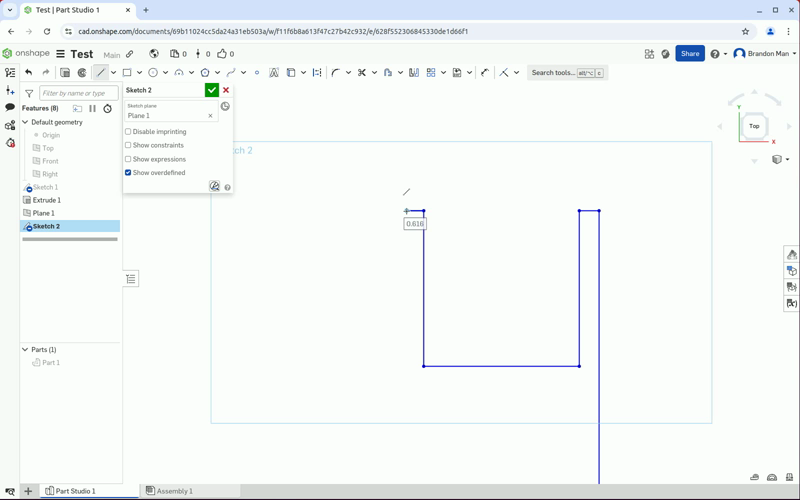
scroll(-6)
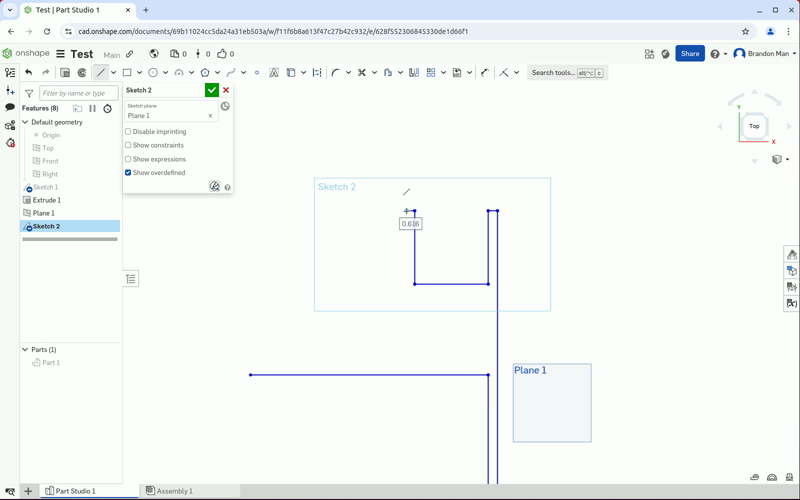
scroll(-6)
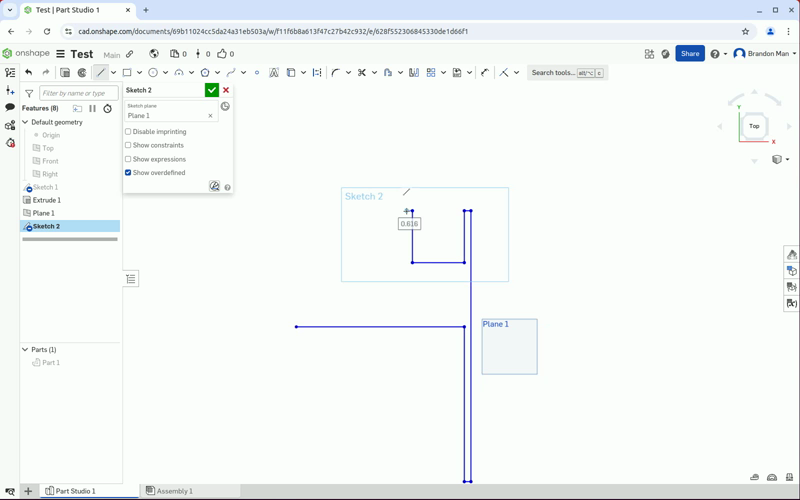
scroll(-6)
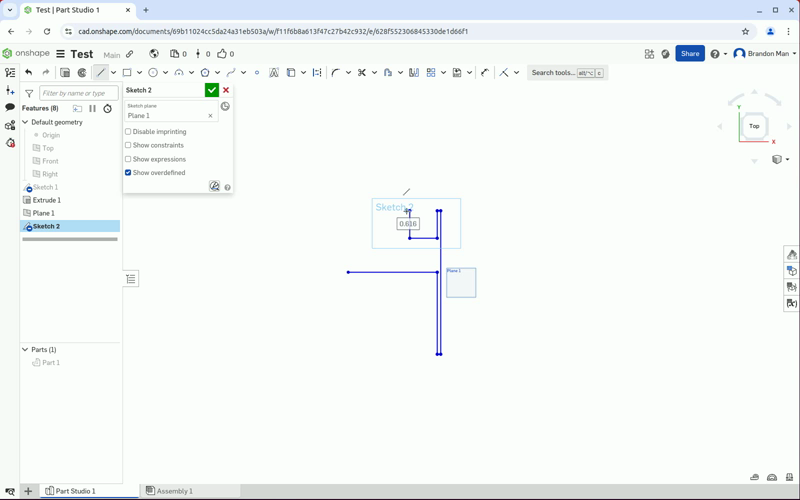
key_up(shift)
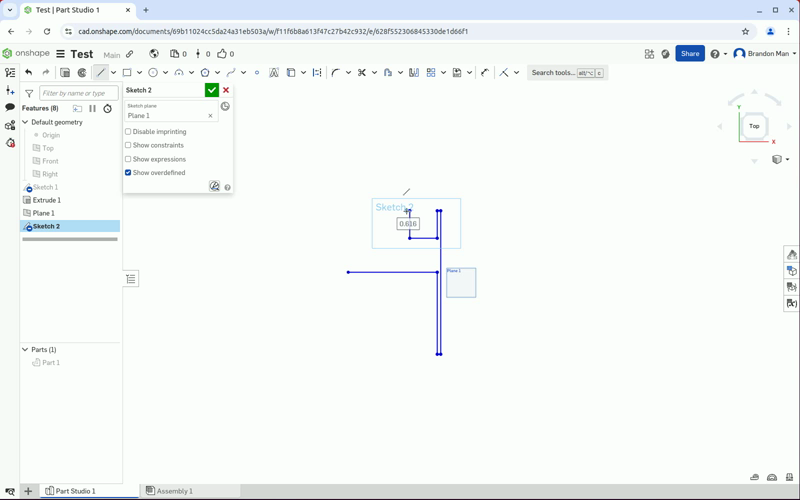
key_down(shift)
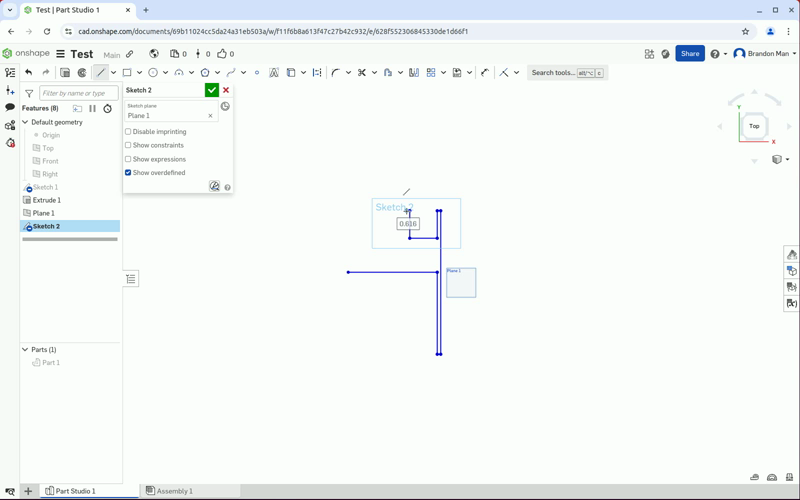
mouse_move(436, 210)
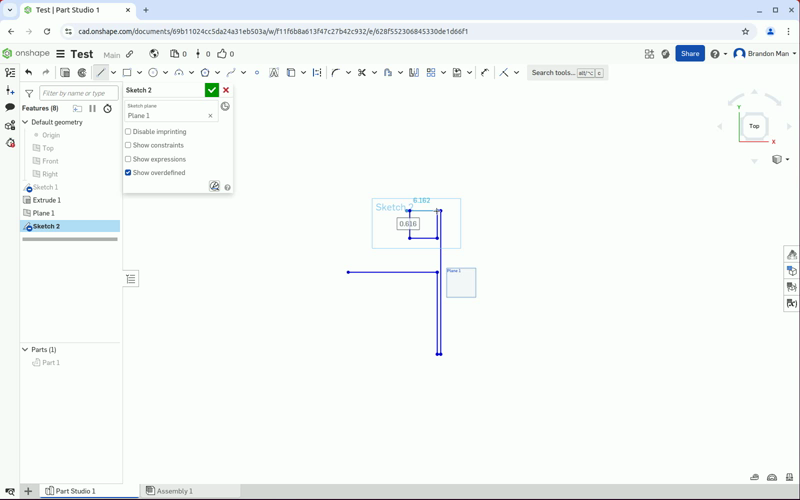
mouse_move(406, 268)
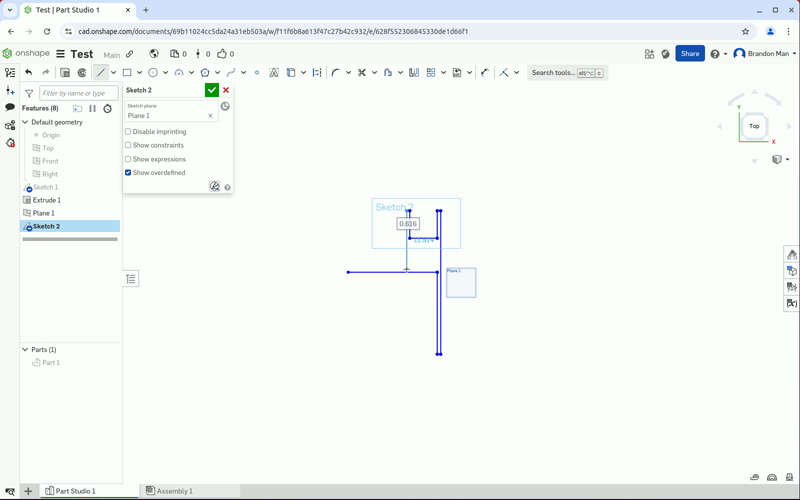
click(406, 268)
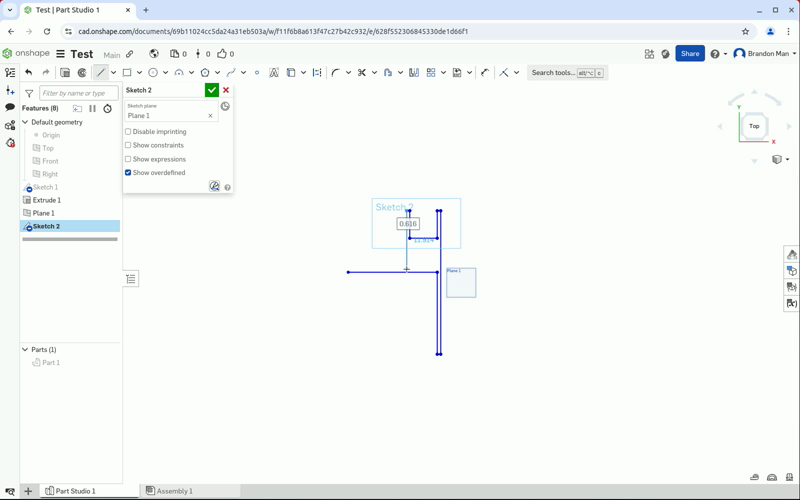
key_up(shift)
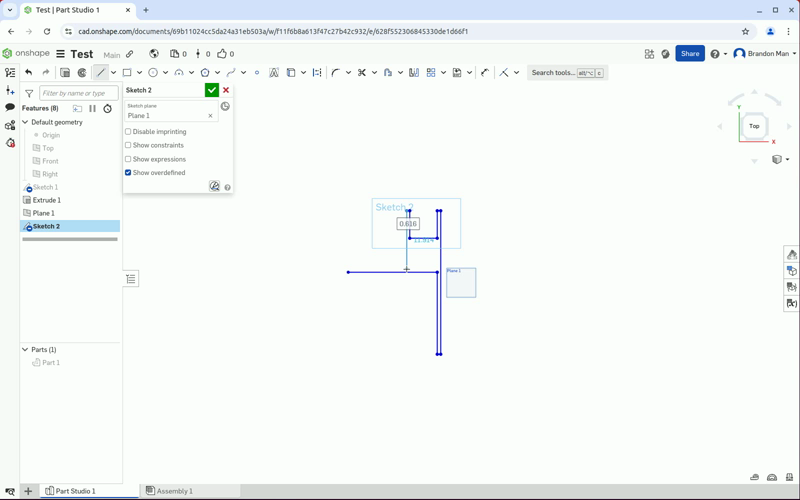
key_down(shift)
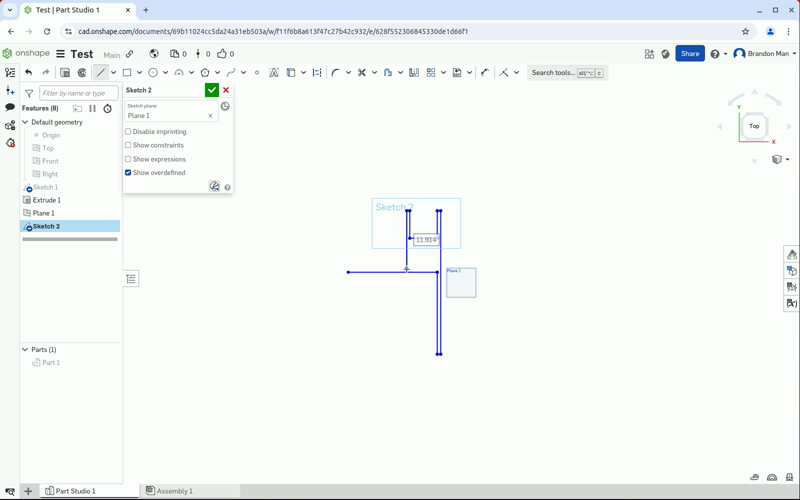
mouse_move(436, 268)
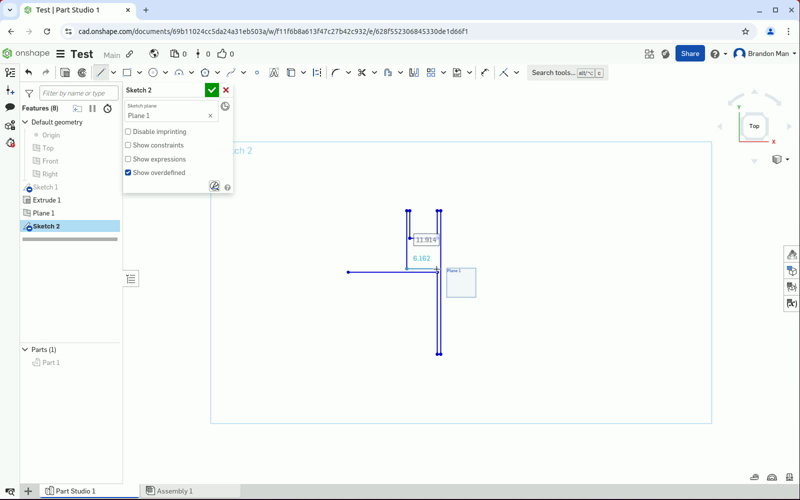
mouse_move(348, 268)
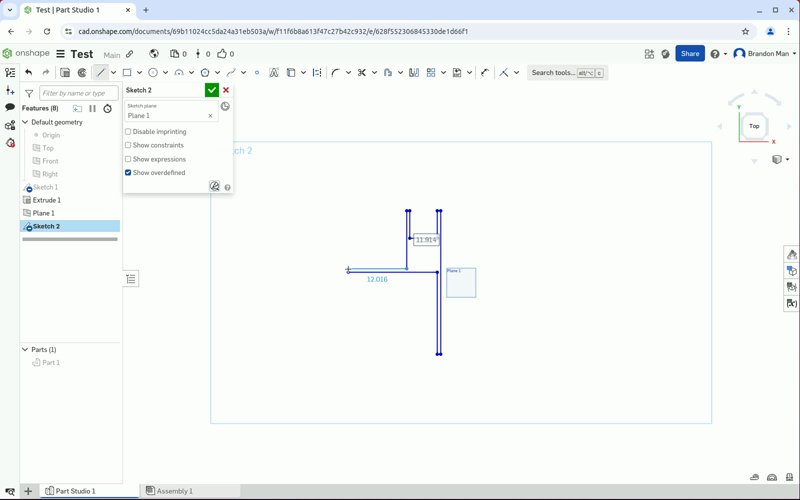
scroll(6)
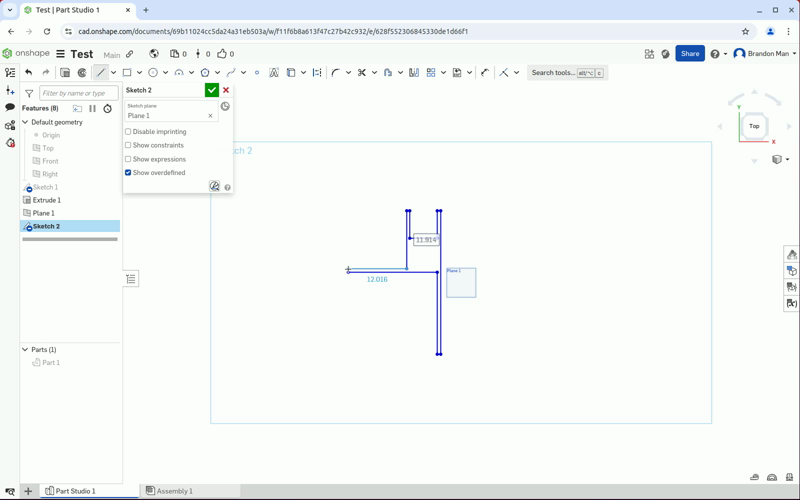
scroll(6)
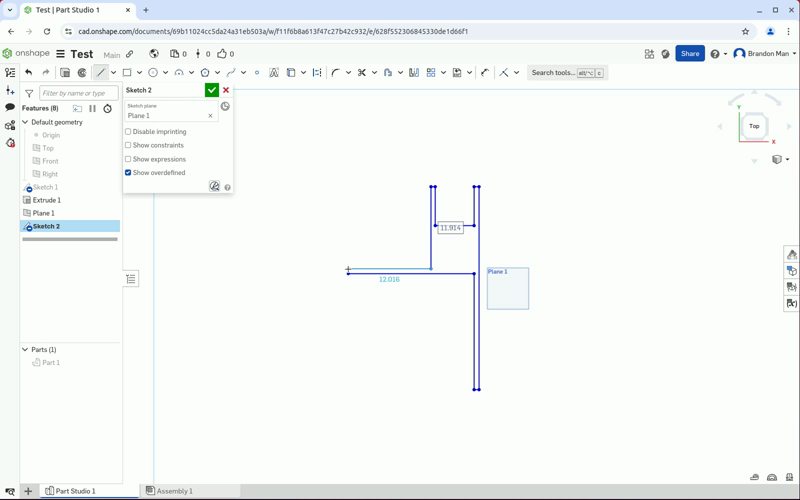
scroll(6)
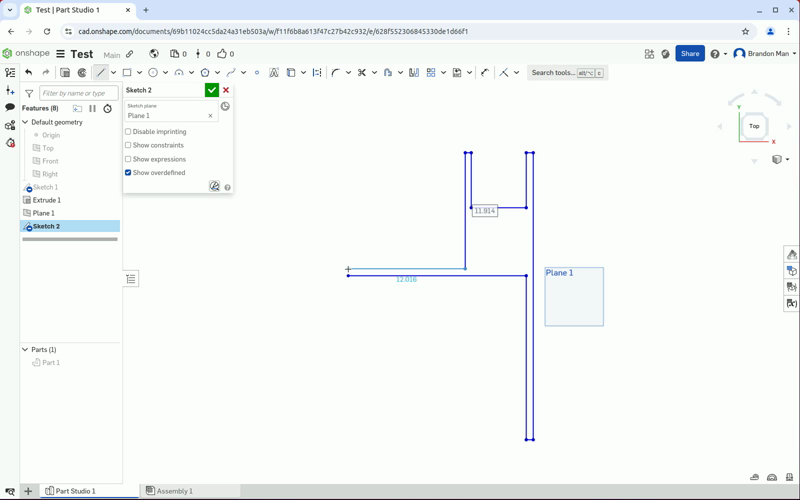
scroll(6)
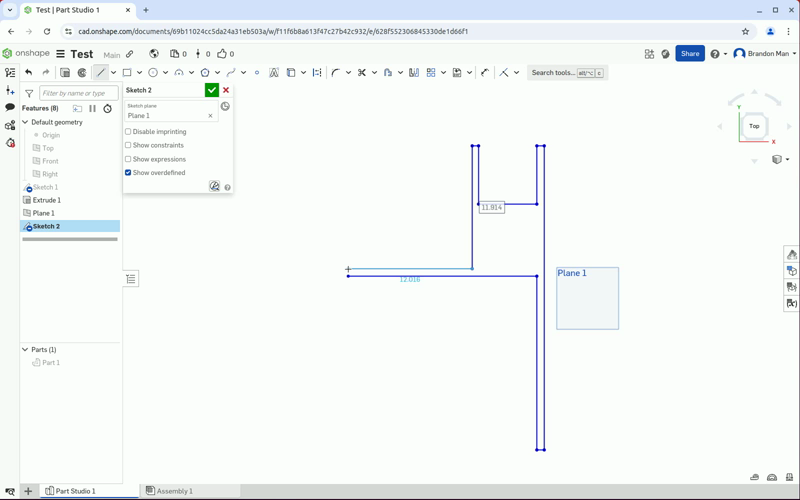
scroll(6)
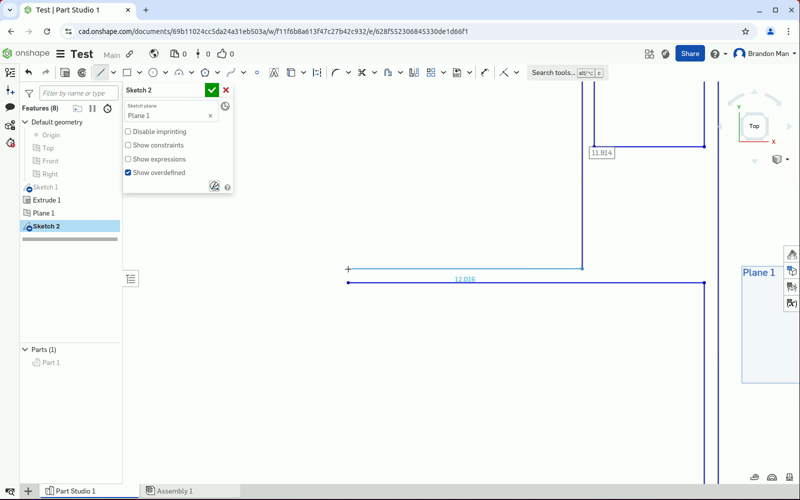
scroll(6)
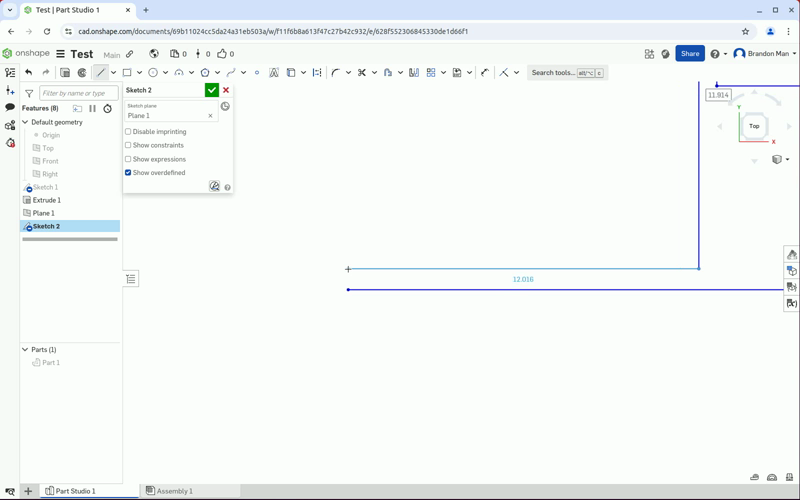
scroll(6)
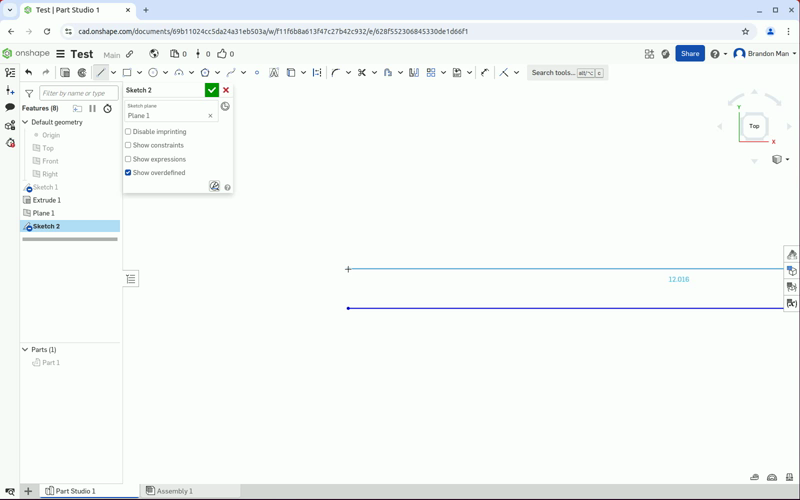
click(348, 268)
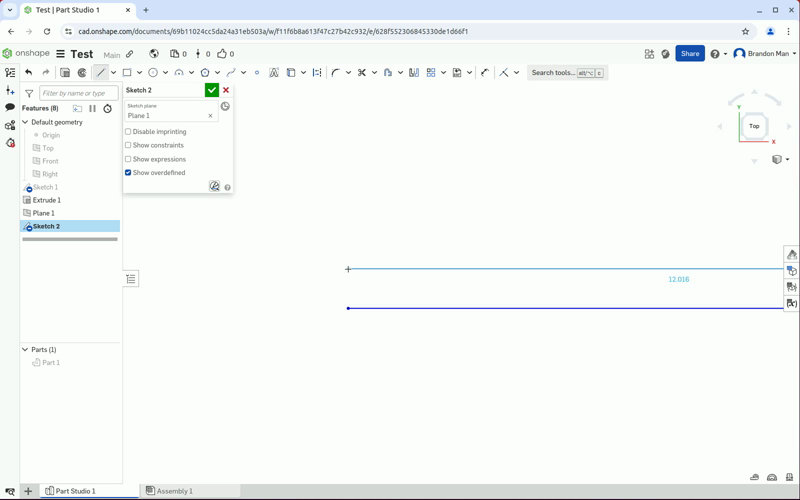
scroll(-6)
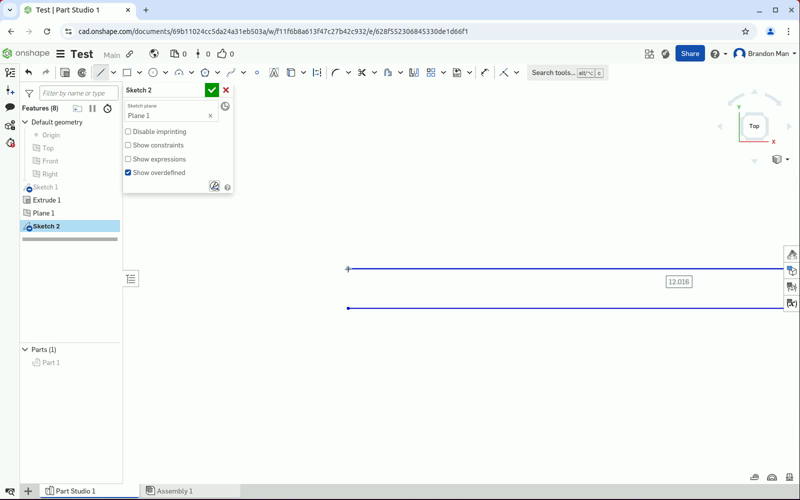
scroll(-6)
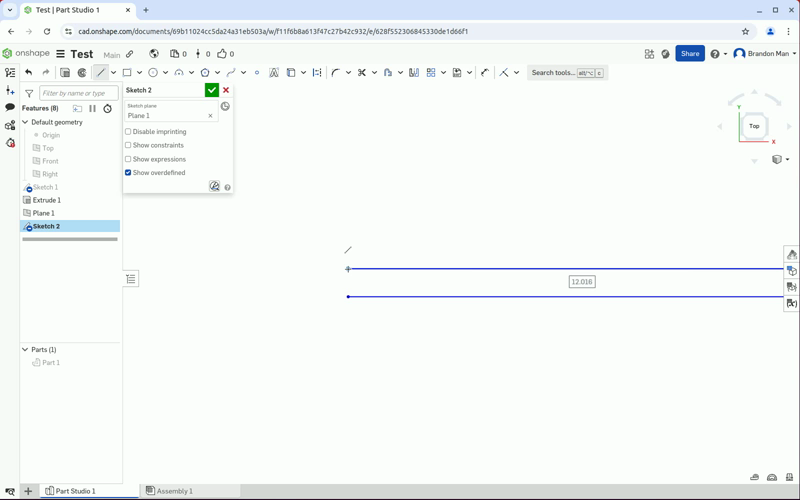
scroll(-6)
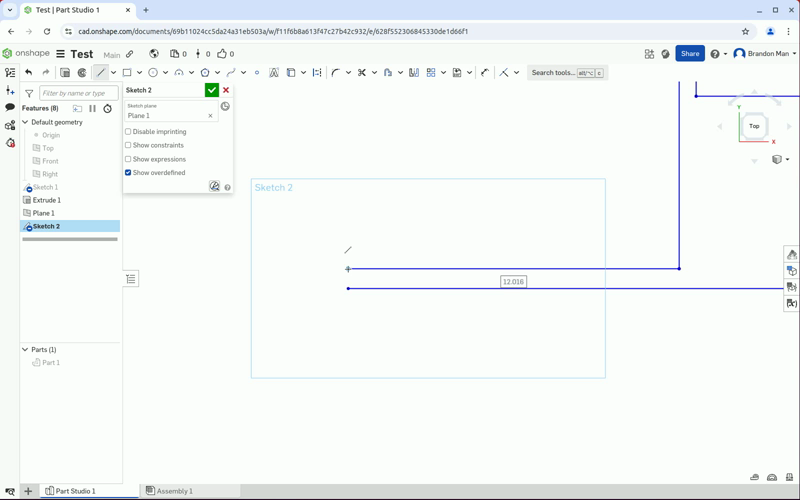
scroll(-6)
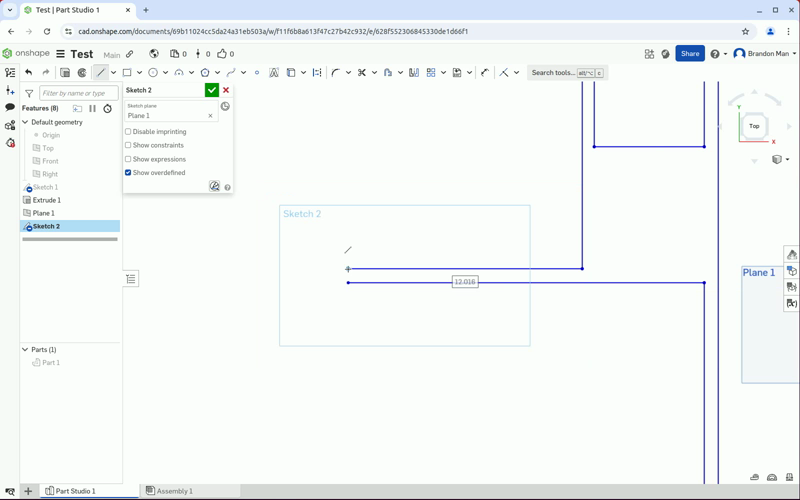
scroll(-6)
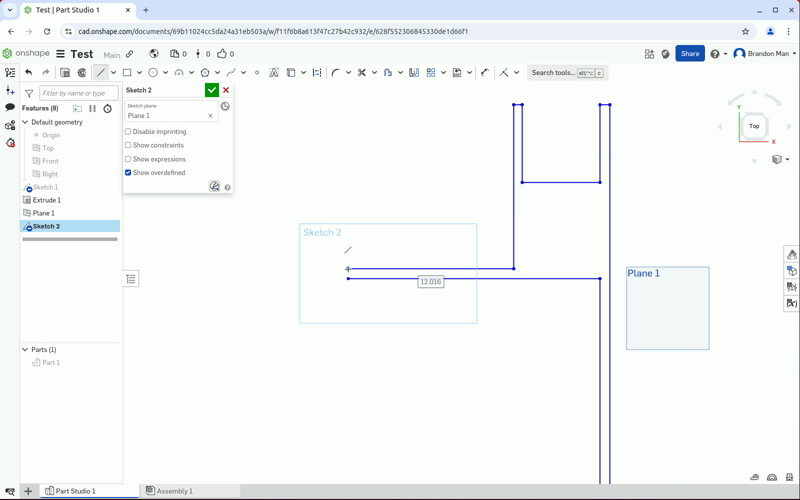
scroll(-6)
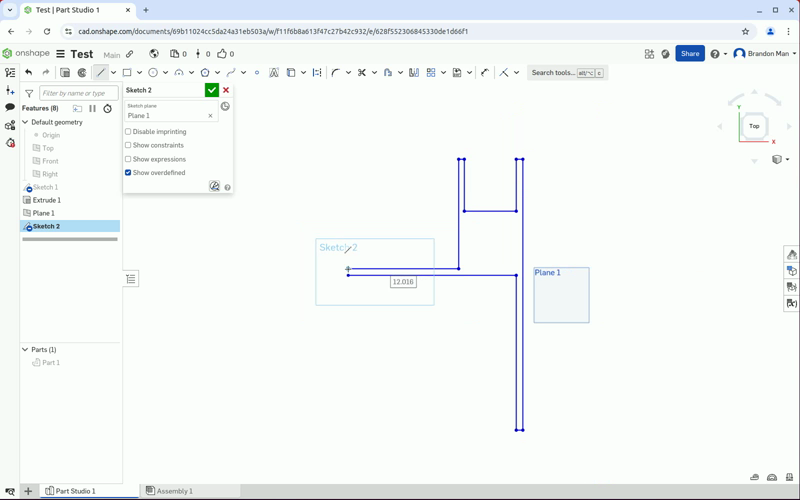
scroll(-6)
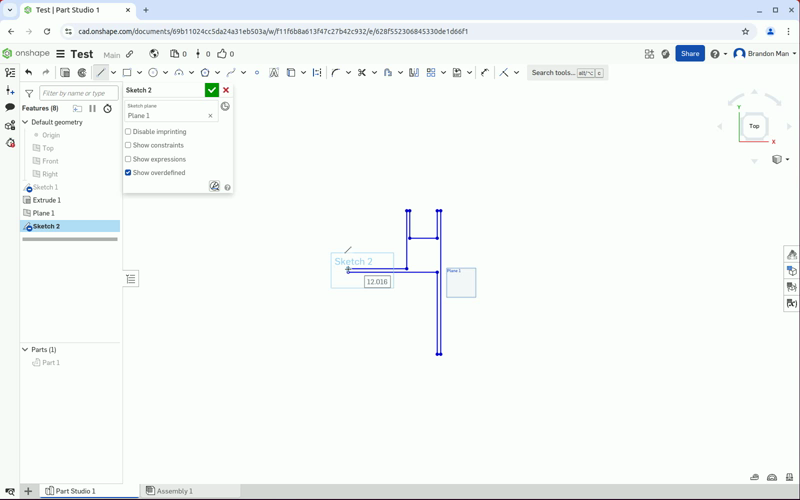
key_up(shift)
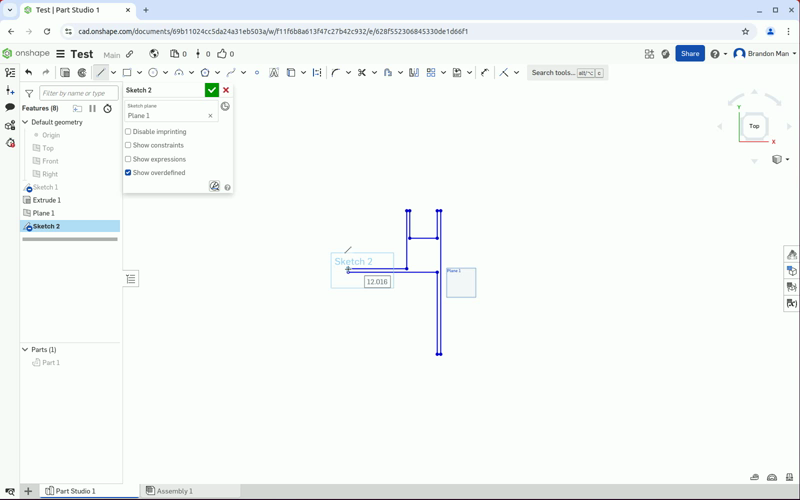
mouse_move(378, 268)
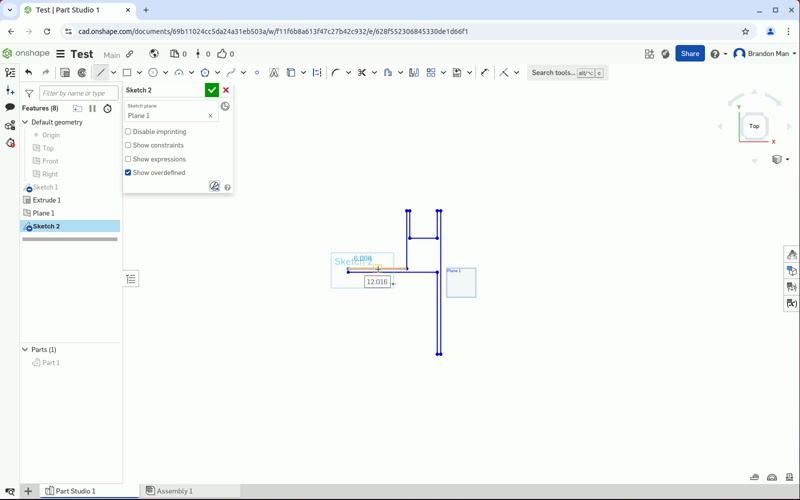
key_down(shift)
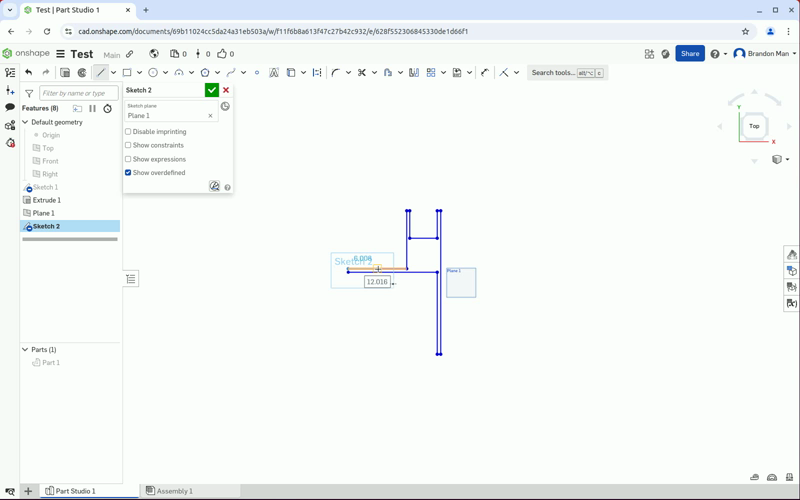
mouse_move(348, 272)
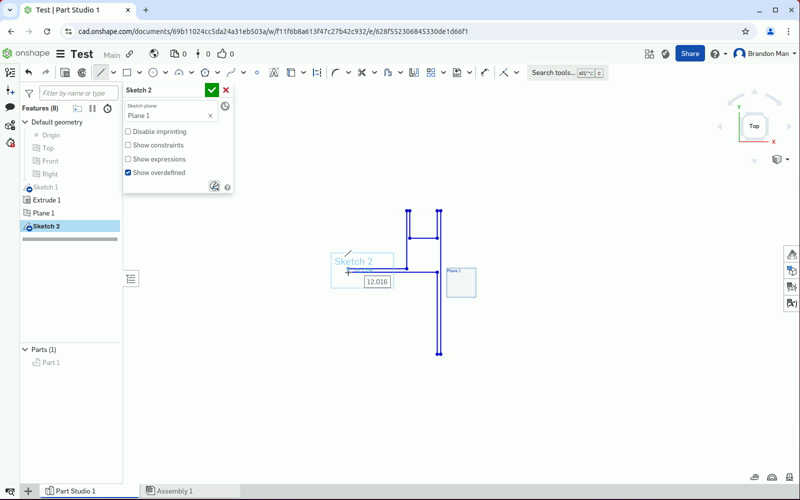
scroll(6)
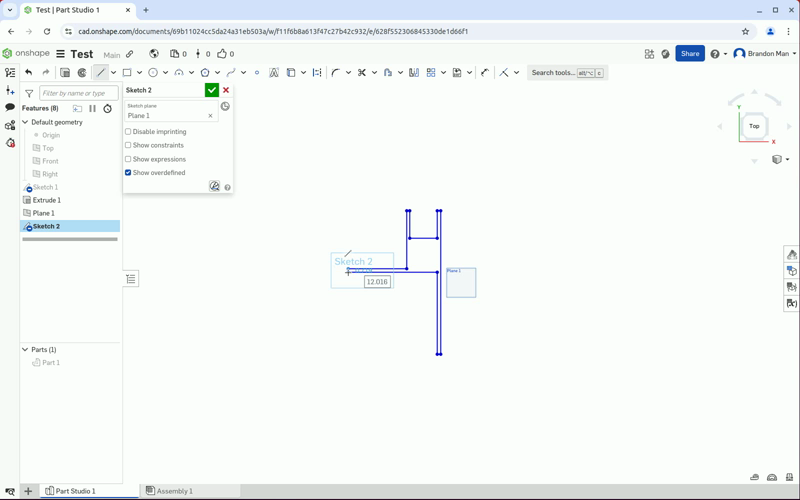
scroll(6)
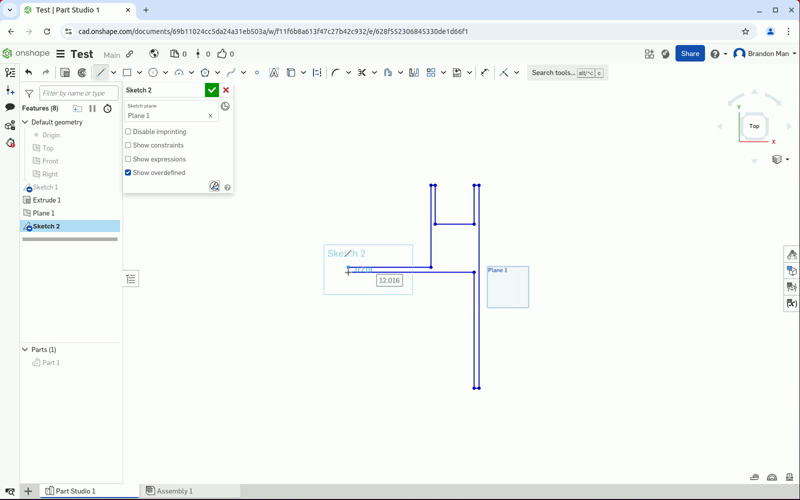
scroll(6)
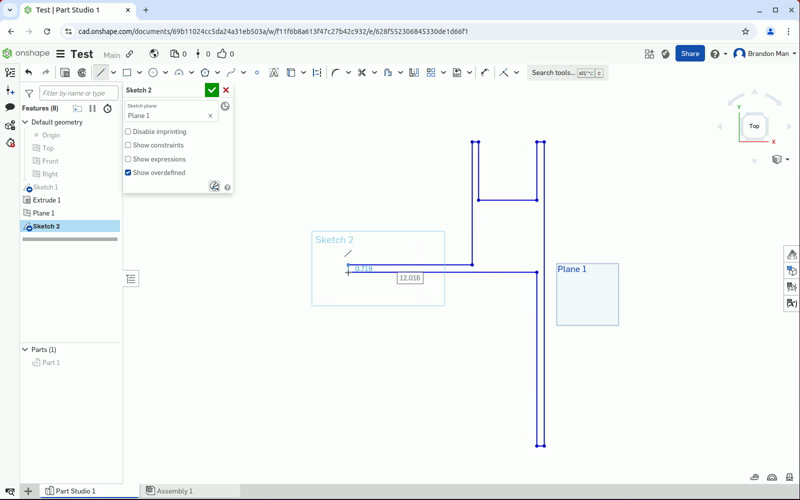
scroll(6)
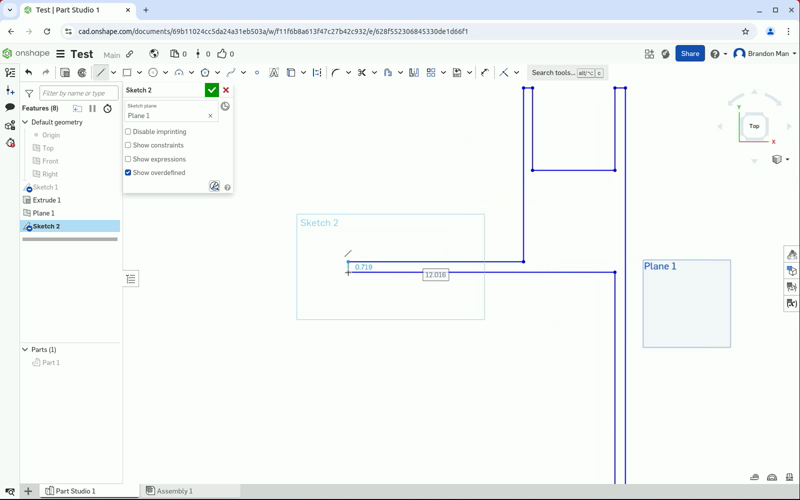
scroll(6)
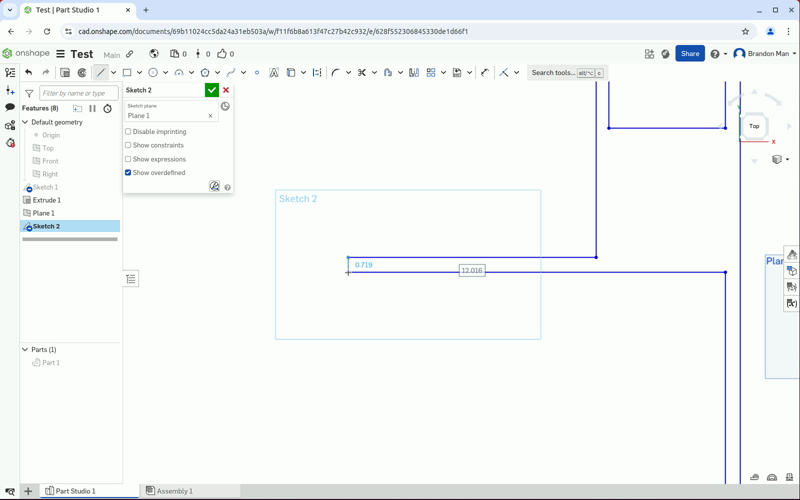
scroll(6)
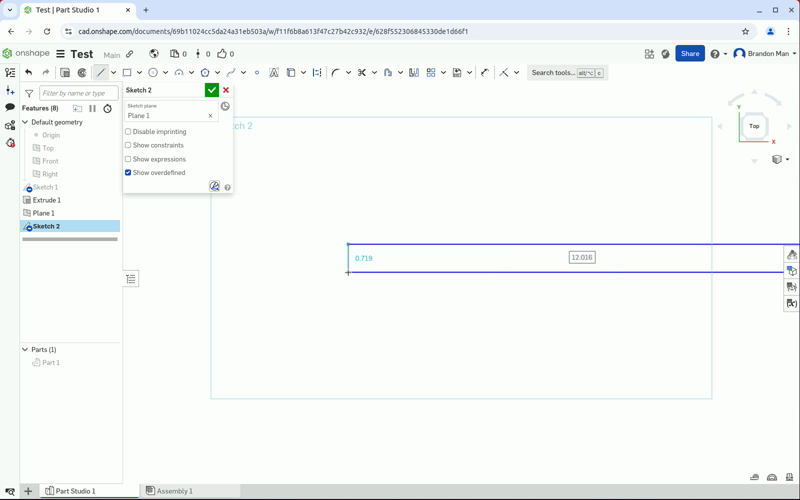
scroll(6)
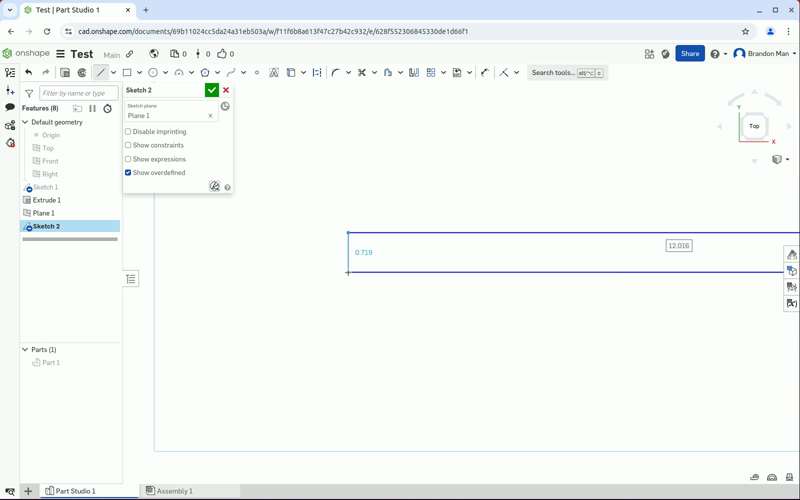
key_up(shift)
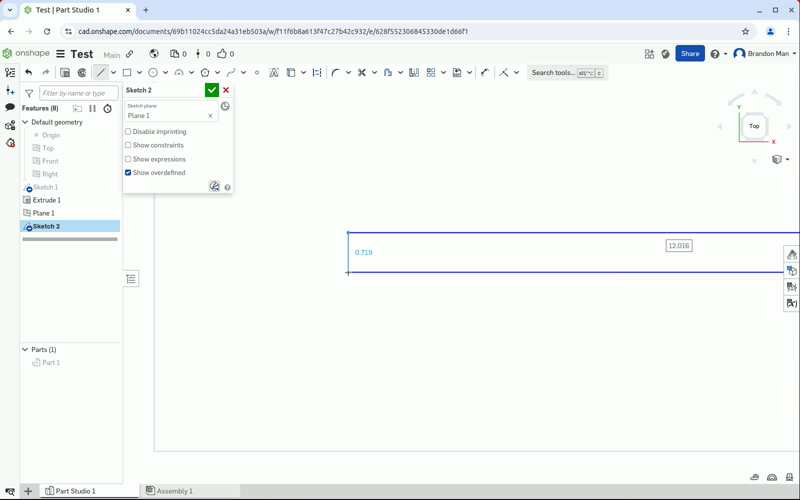
click(348, 272)
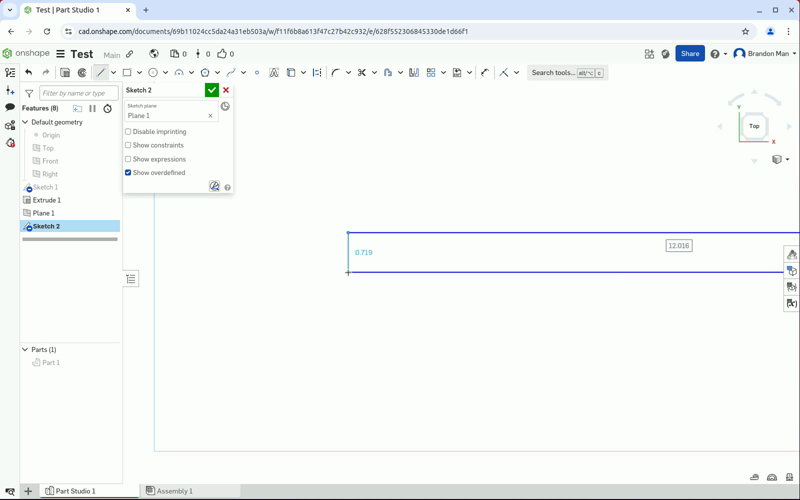
scroll(-6)
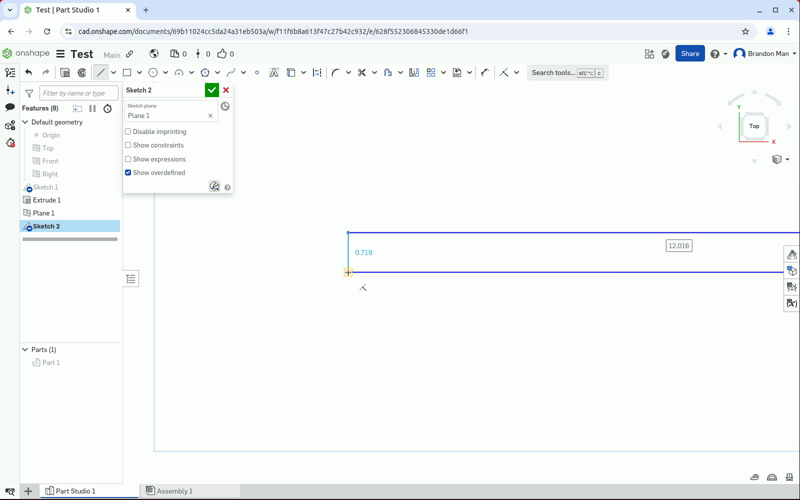
scroll(-6)
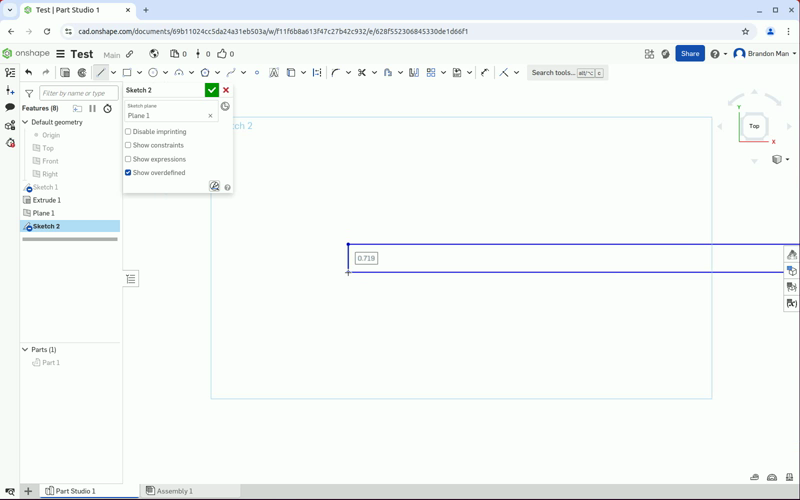
scroll(-6)
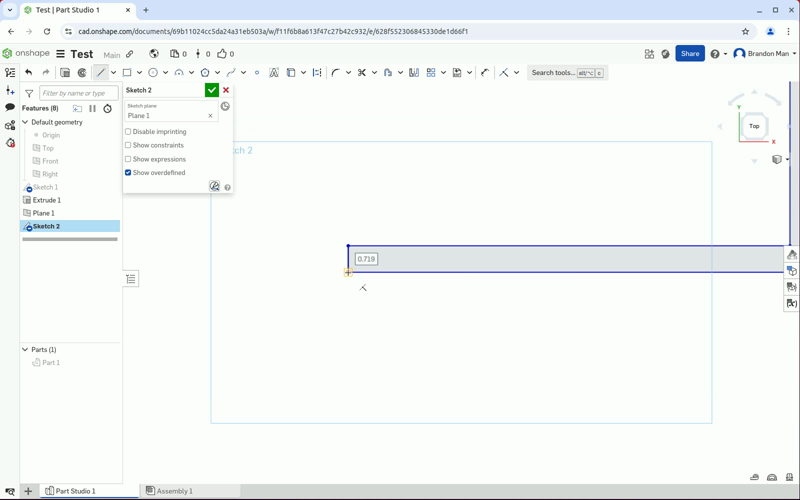
scroll(-6)
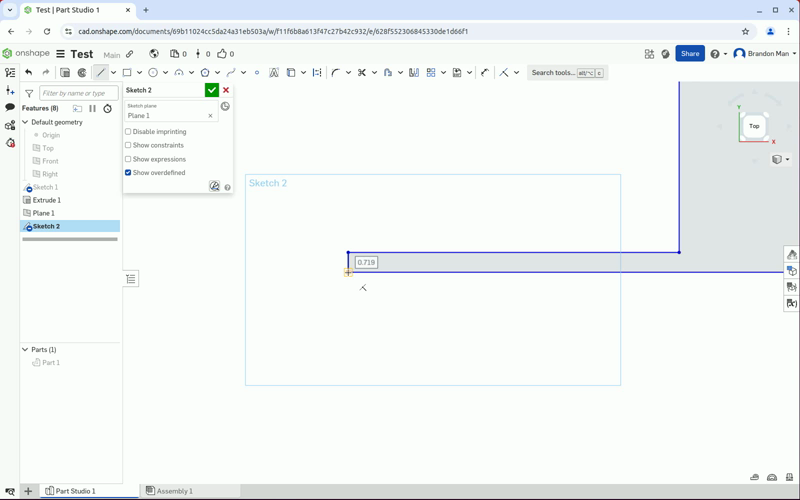
scroll(-6)
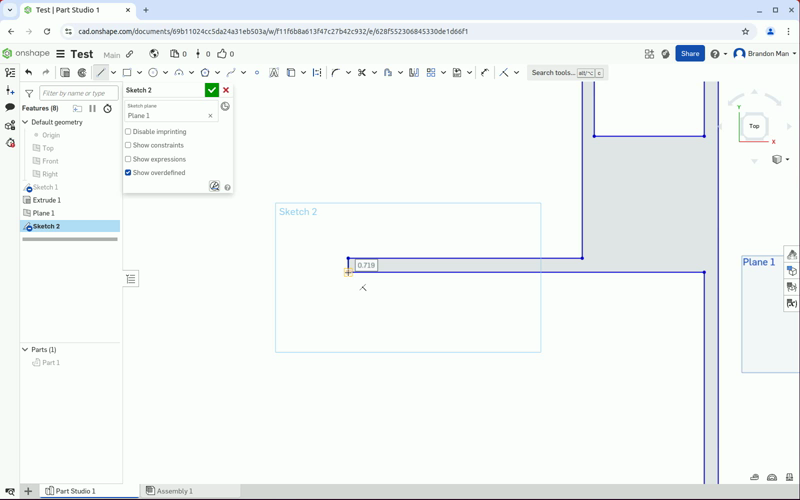
scroll(-6)
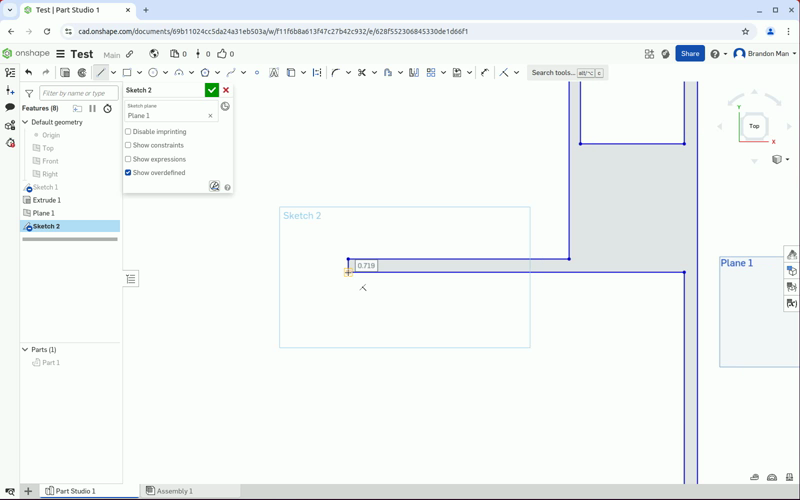
scroll(-6)
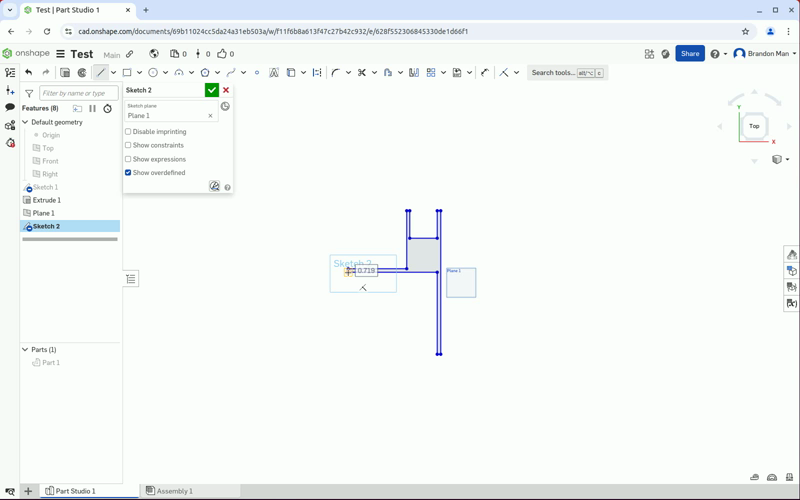
key(esc)
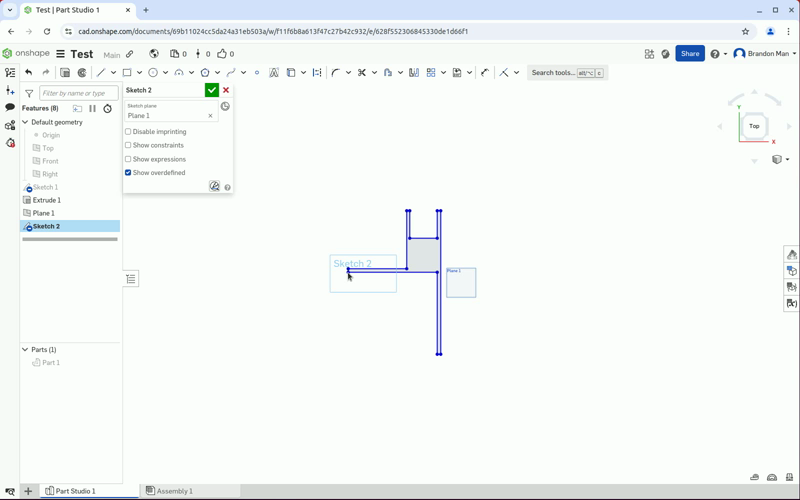
key(l)
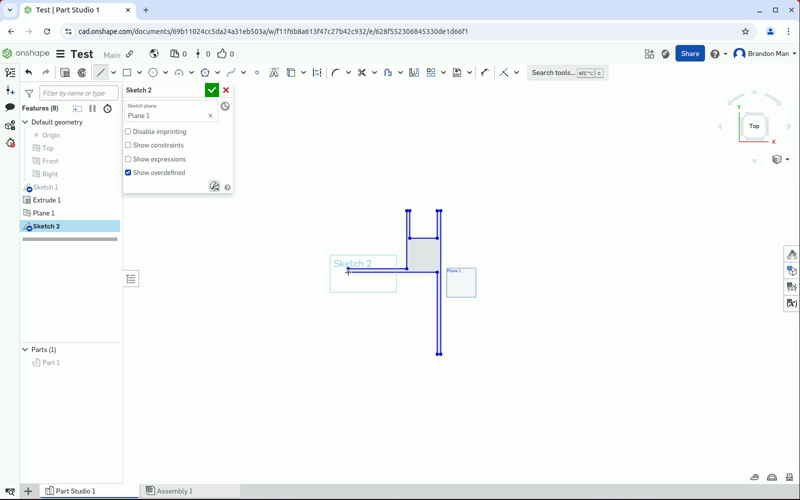
key_down(shift)
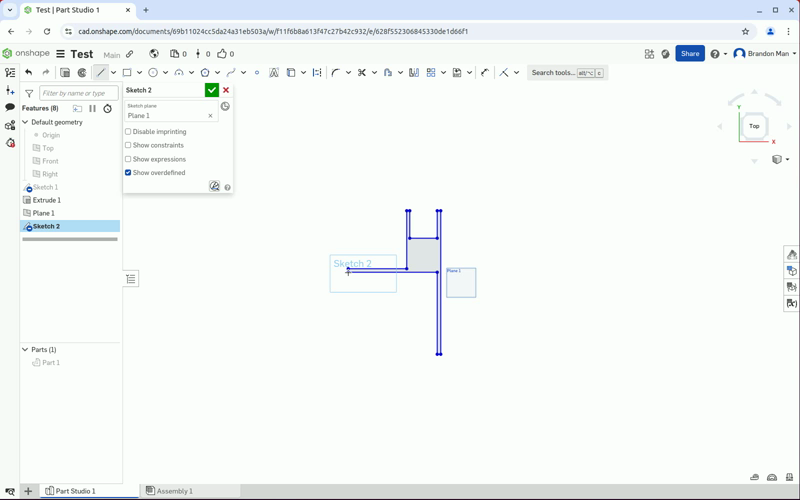
mouse_move(409, 268)
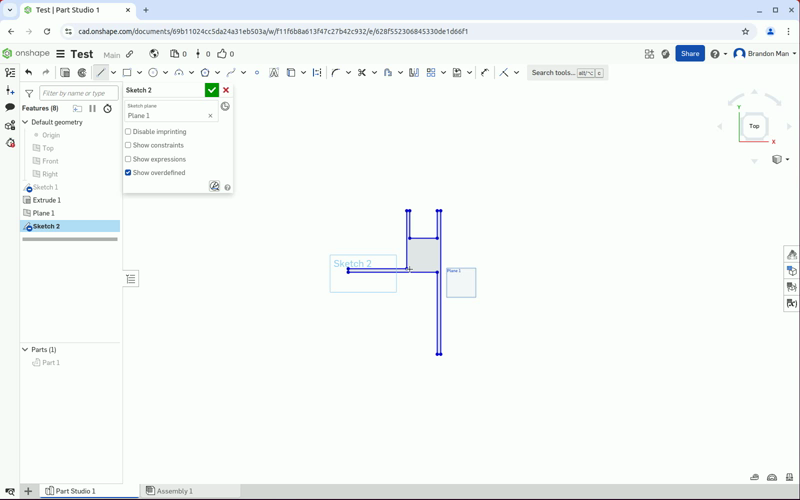
scroll(6)
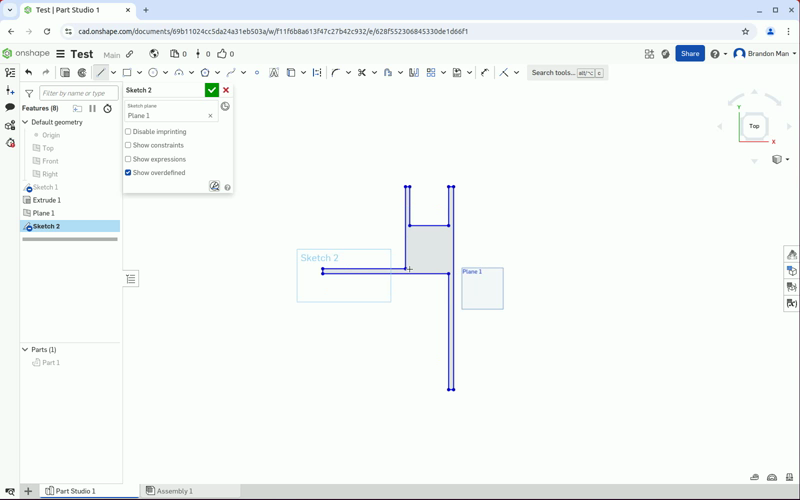
scroll(6)
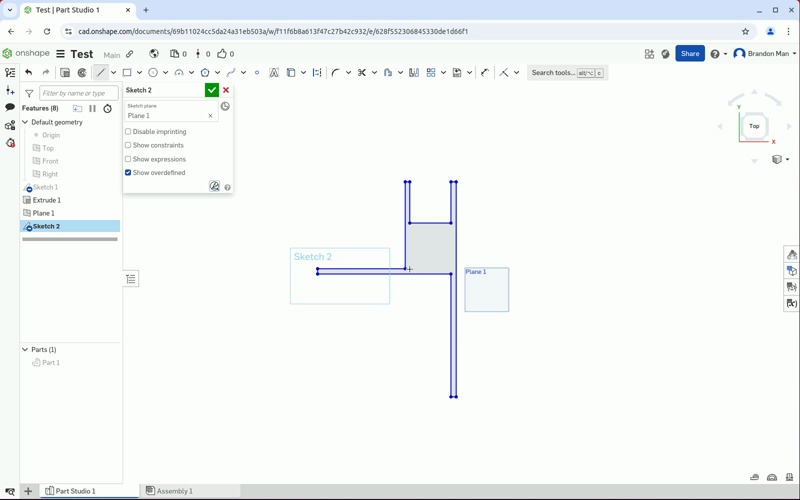
scroll(6)
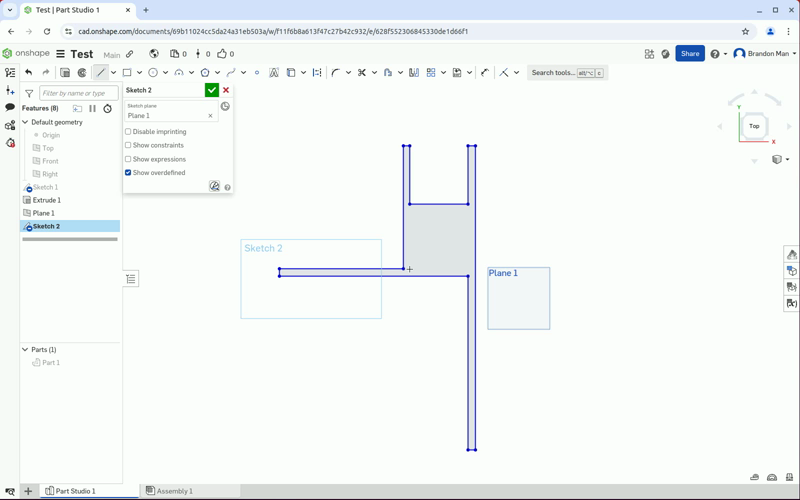
scroll(6)
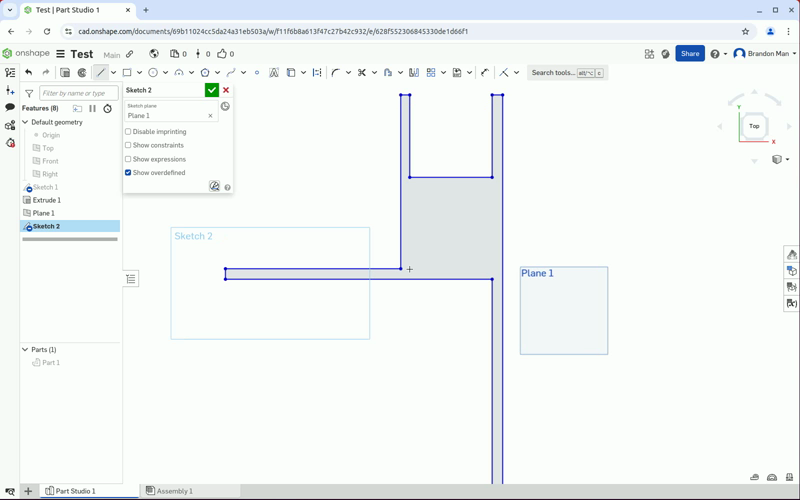
scroll(6)
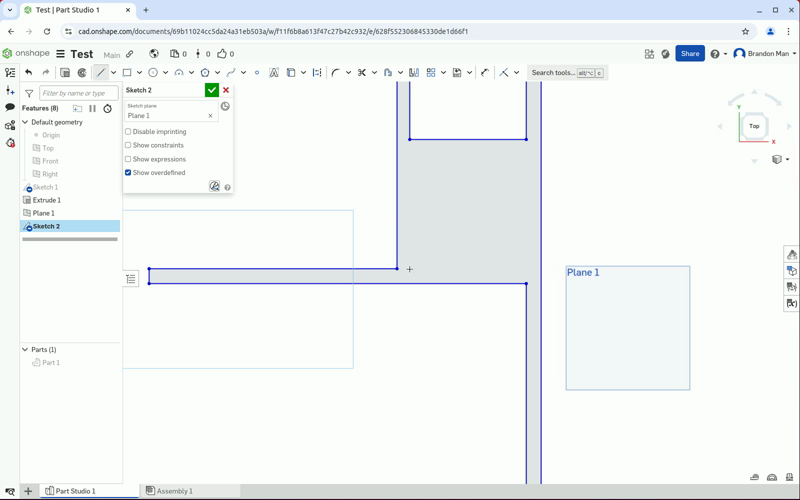
scroll(6)
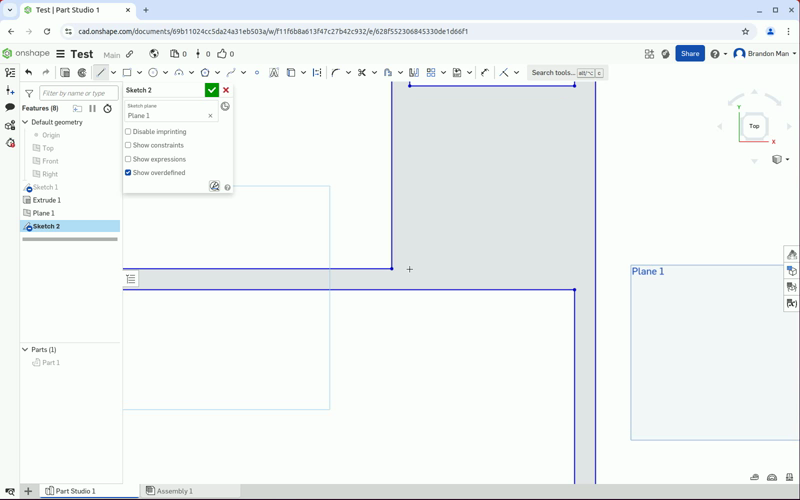
scroll(6)
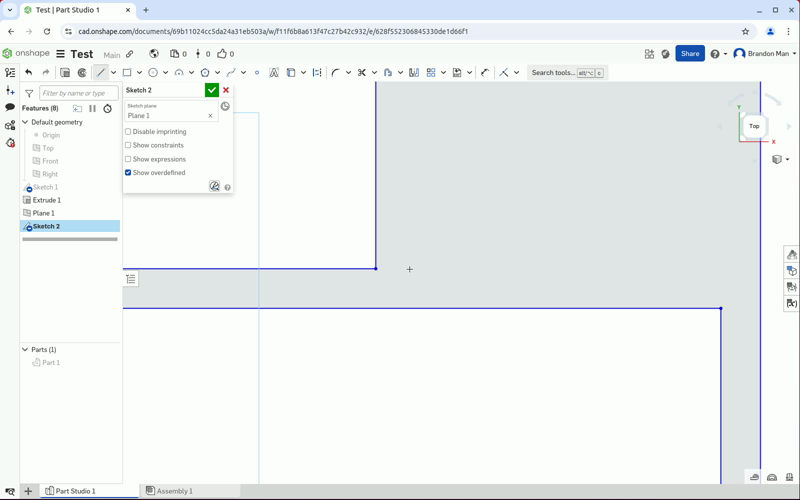
click(409, 268)
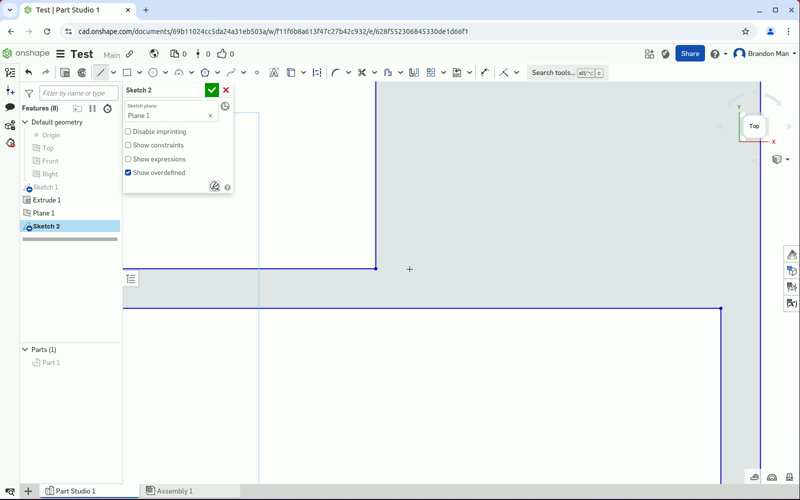
scroll(-6)
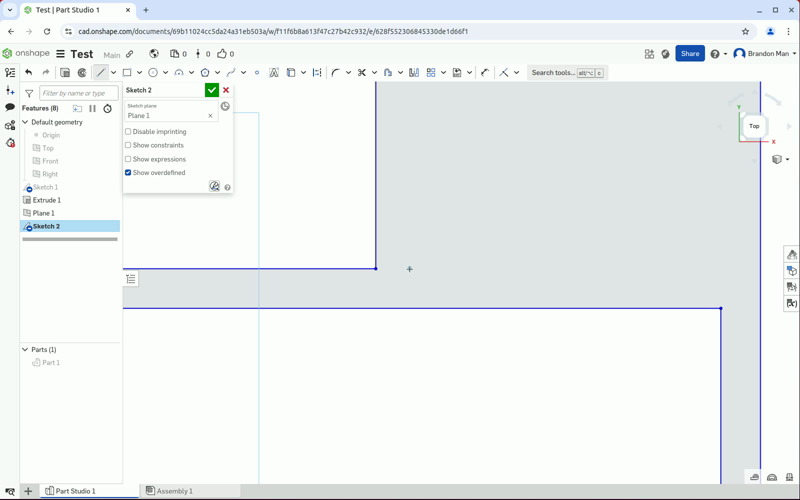
scroll(-6)
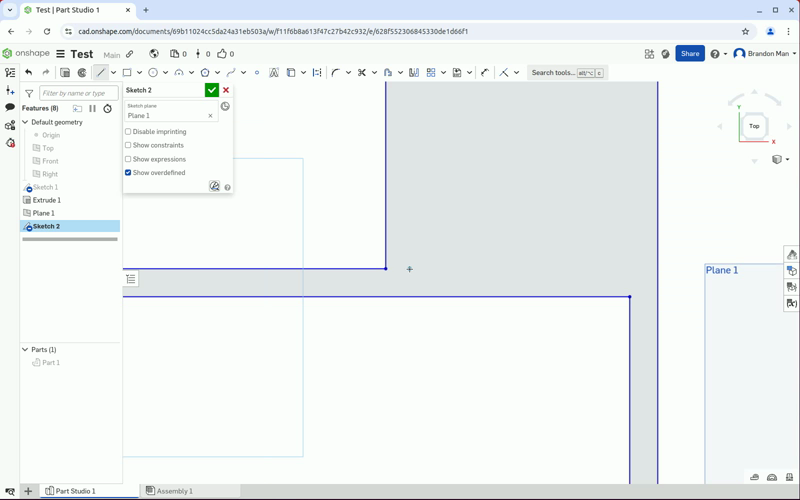
scroll(-6)
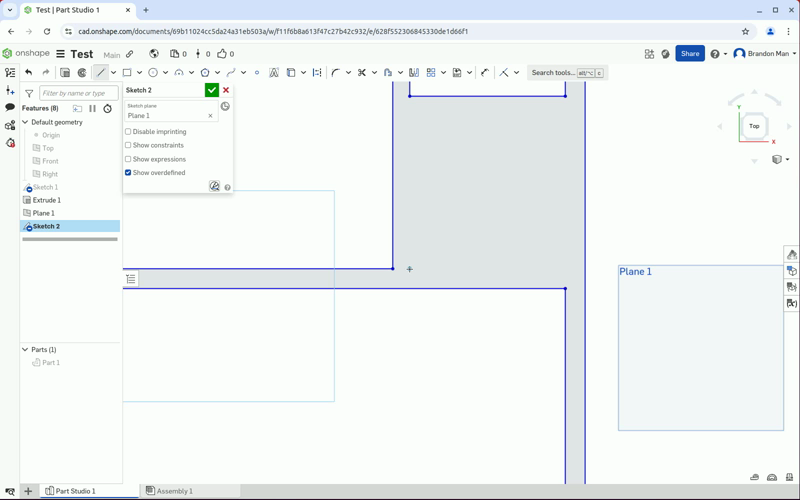
scroll(-6)
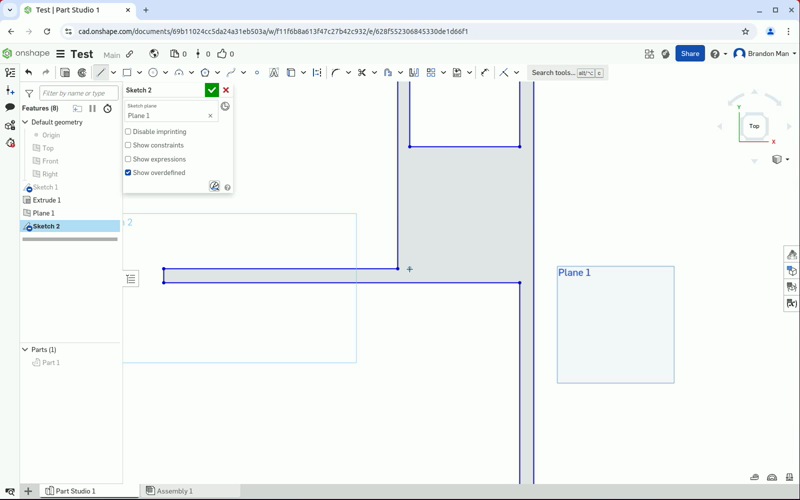
scroll(-6)
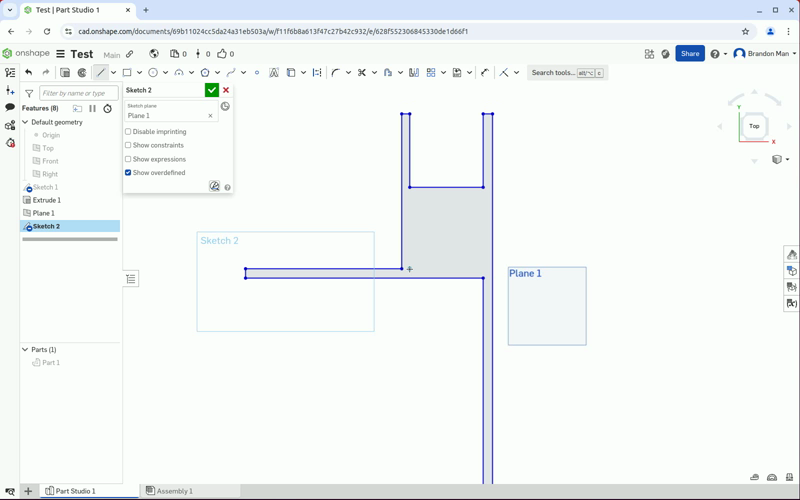
scroll(-6)
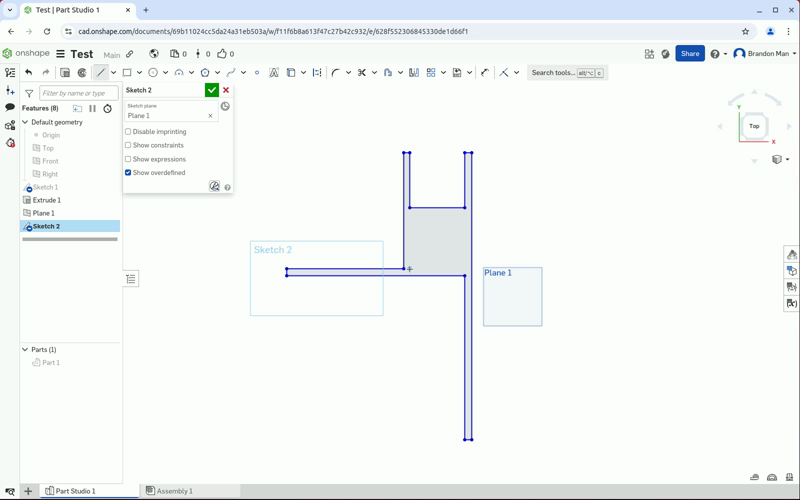
scroll(-6)
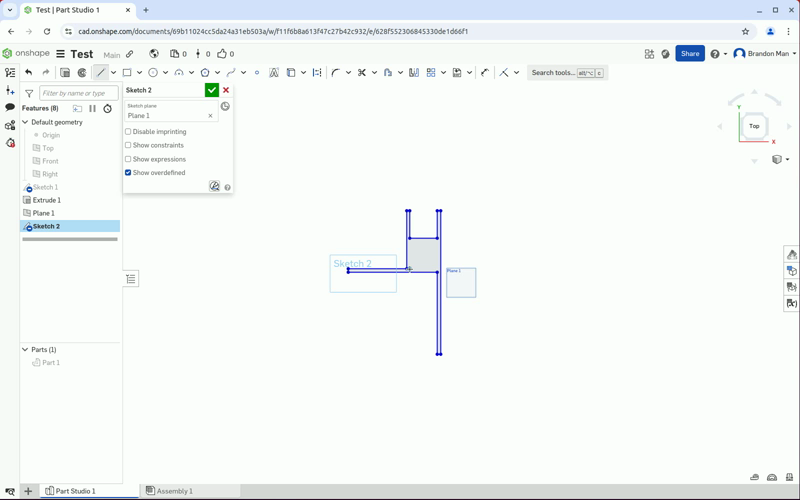
key_up(shift)
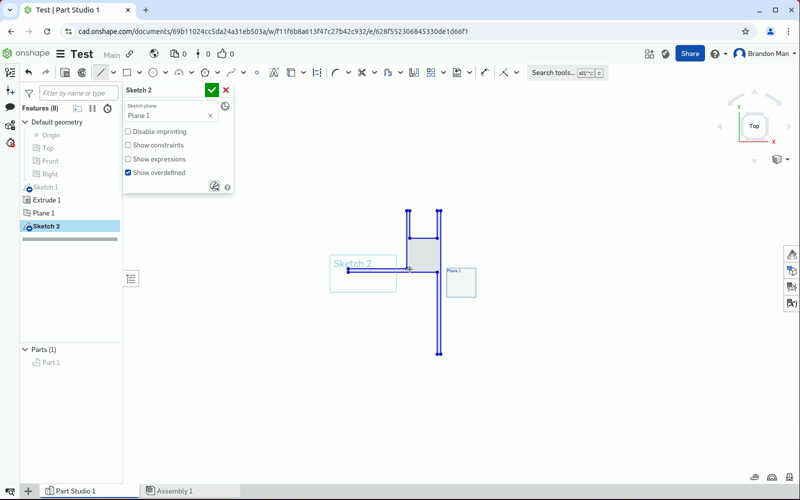
key_down(shift)
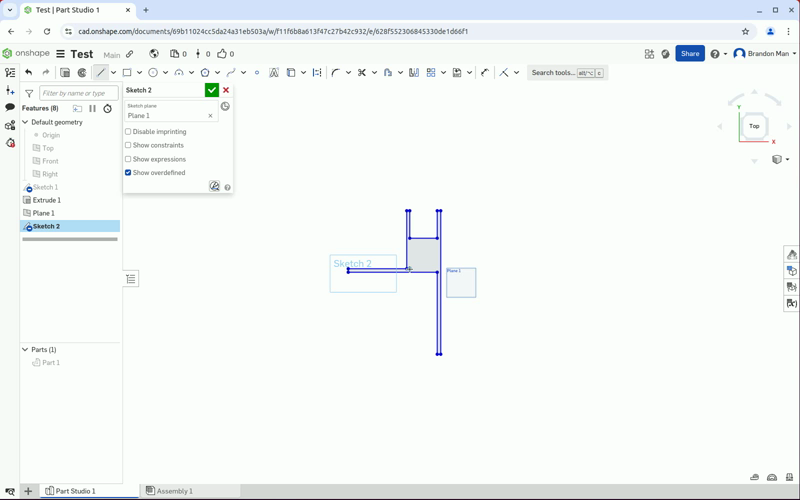
mouse_move(439, 268)
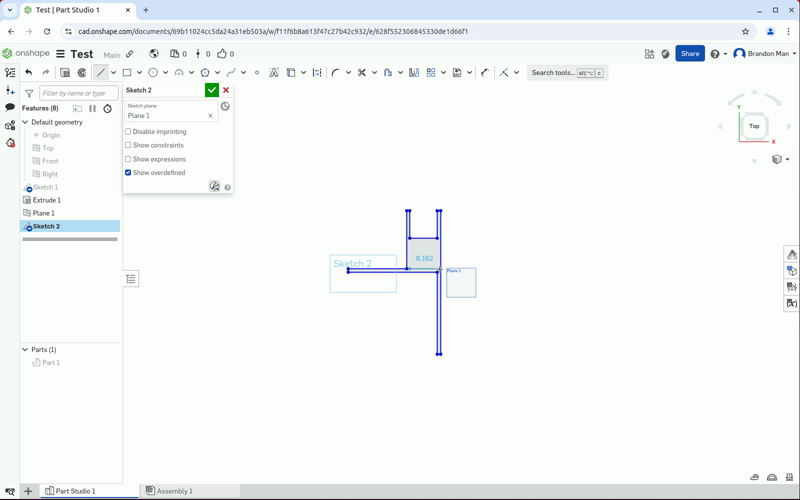
mouse_move(437, 268)
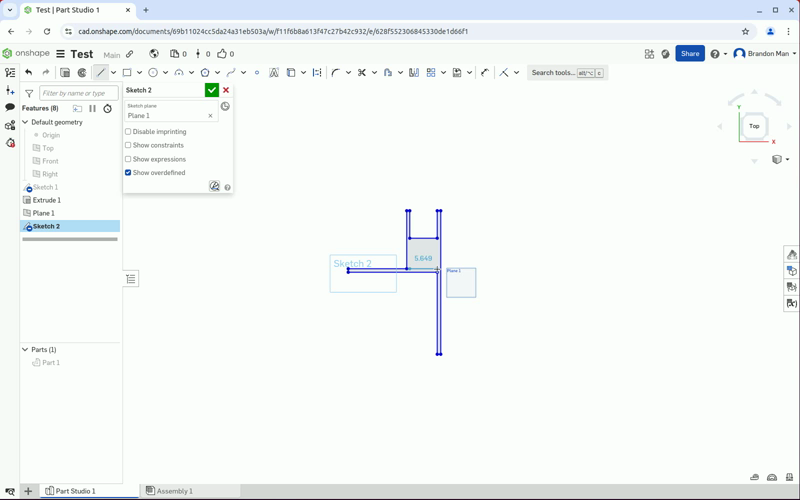
scroll(6)
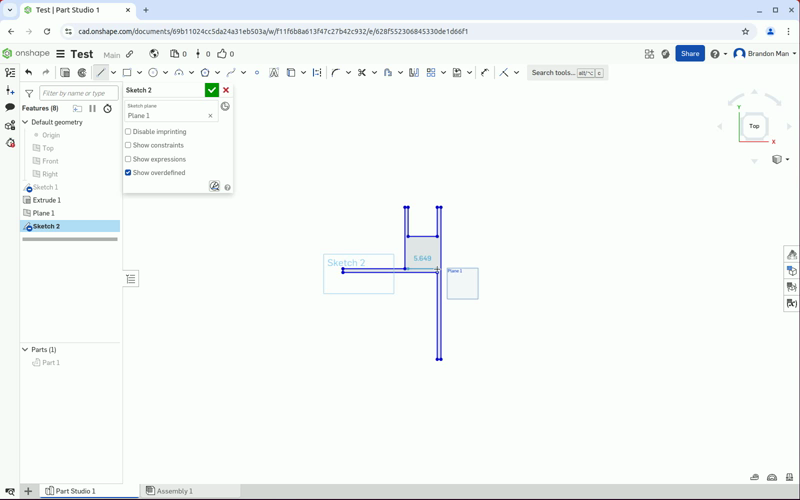
scroll(6)
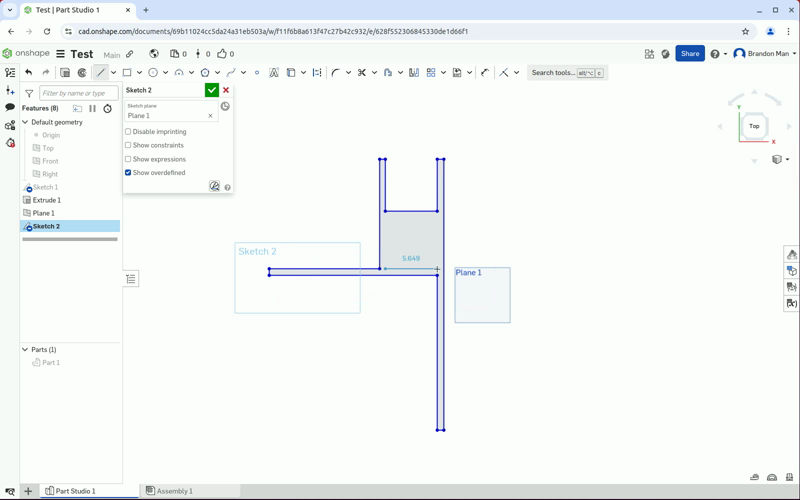
scroll(6)
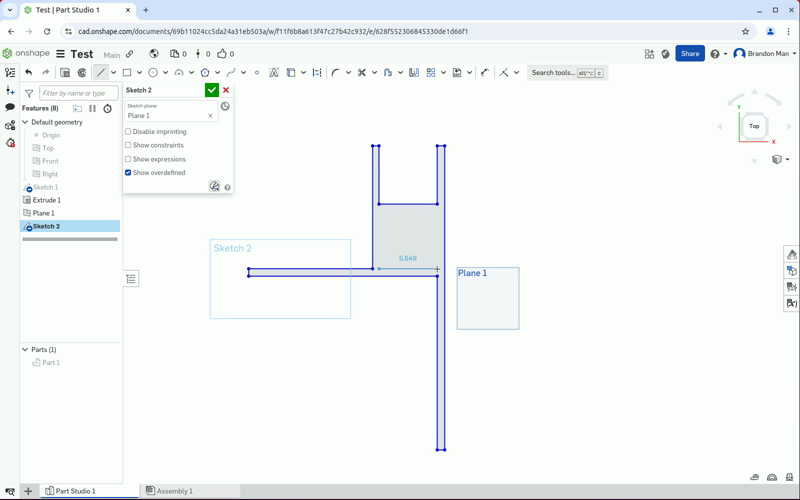
scroll(6)
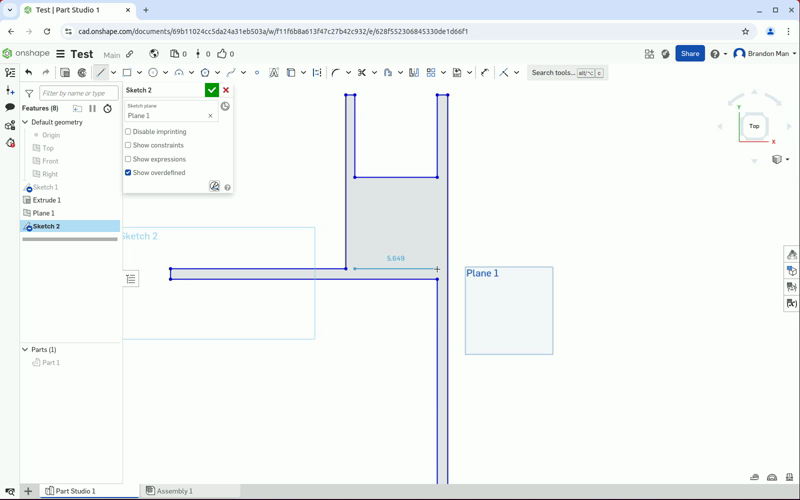
scroll(6)
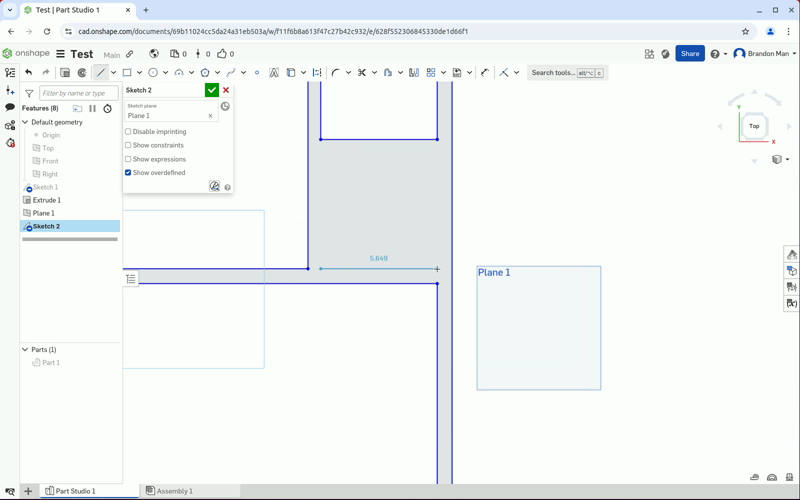
scroll(6)
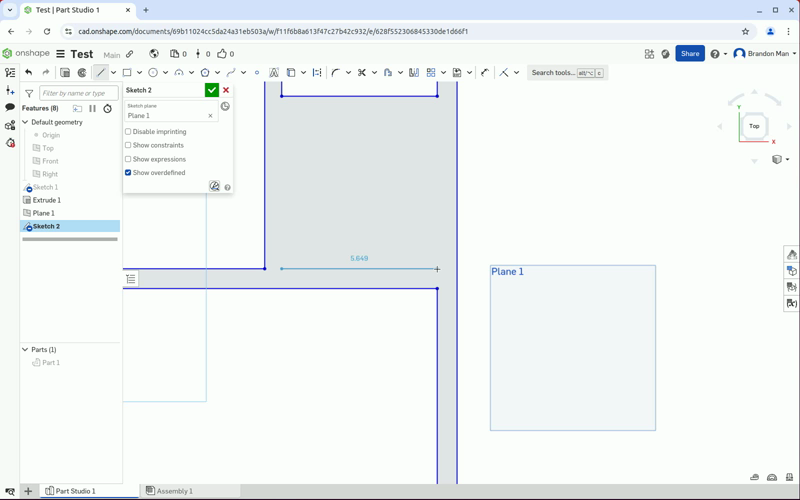
scroll(6)
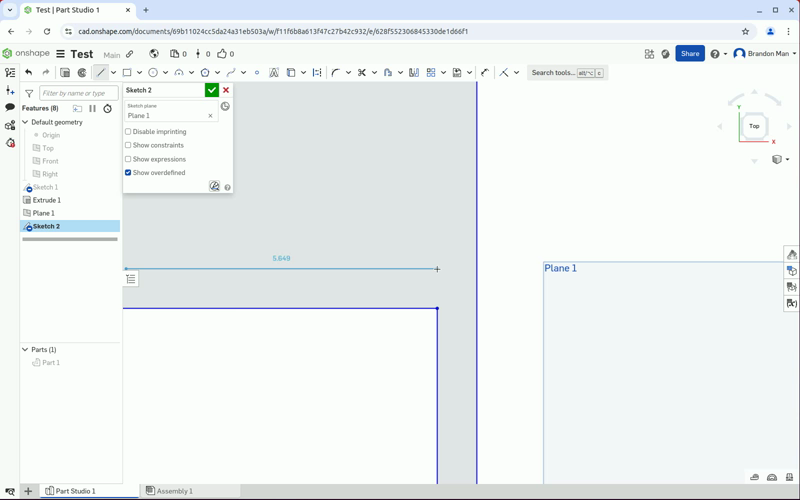
click(437, 268)
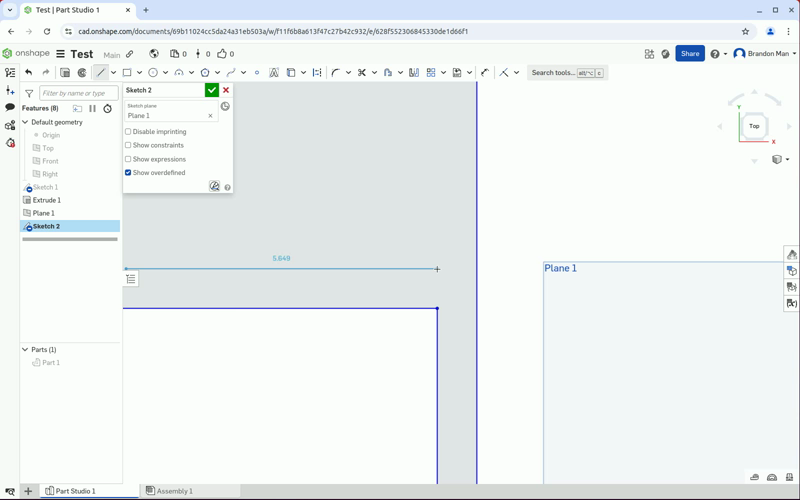
scroll(-6)
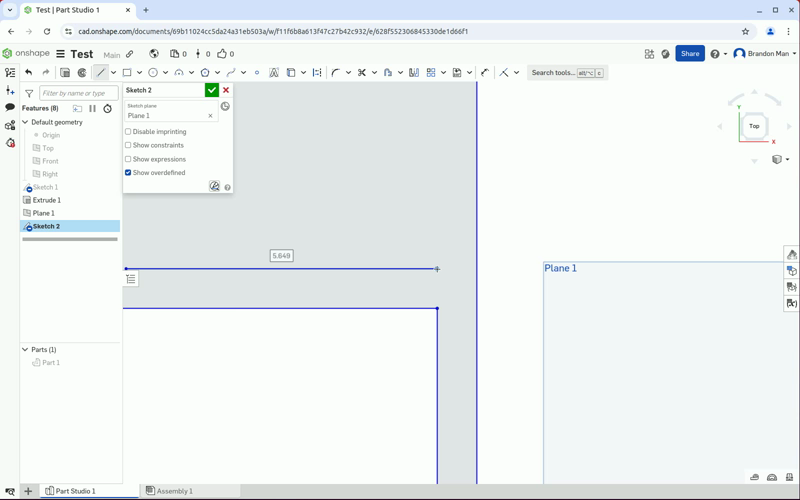
scroll(-6)
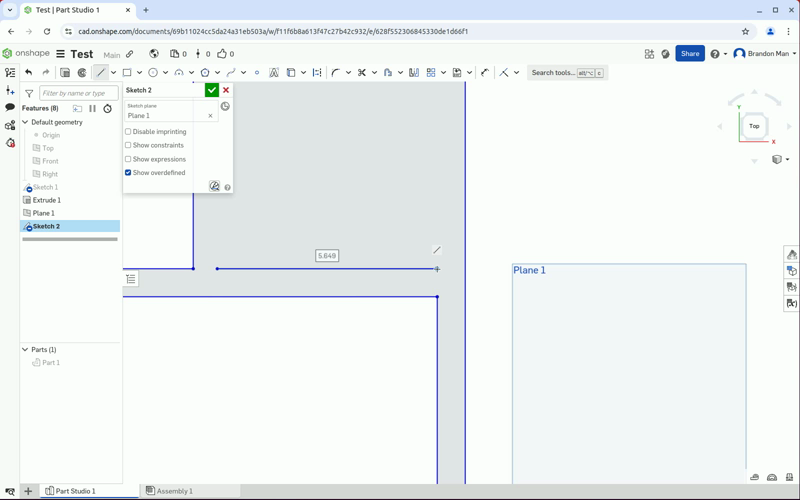
scroll(-6)
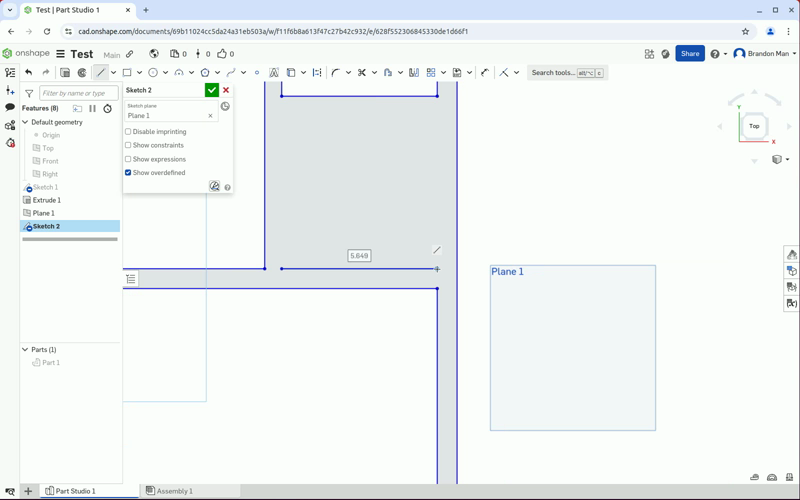
scroll(-6)
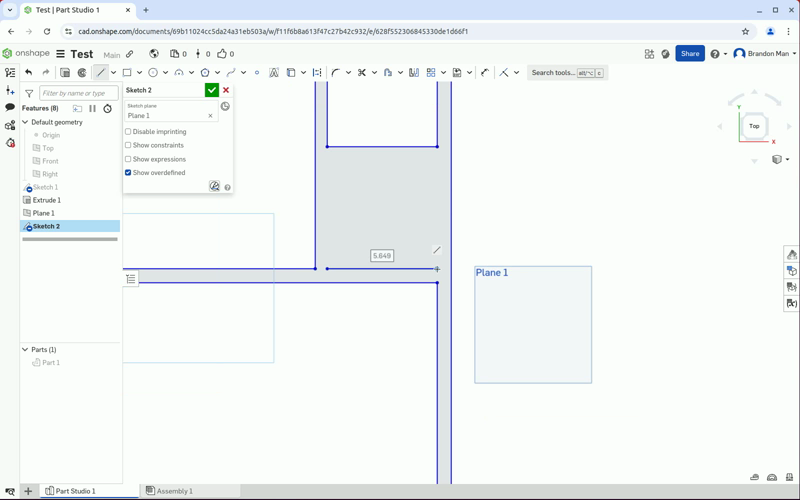
scroll(-6)
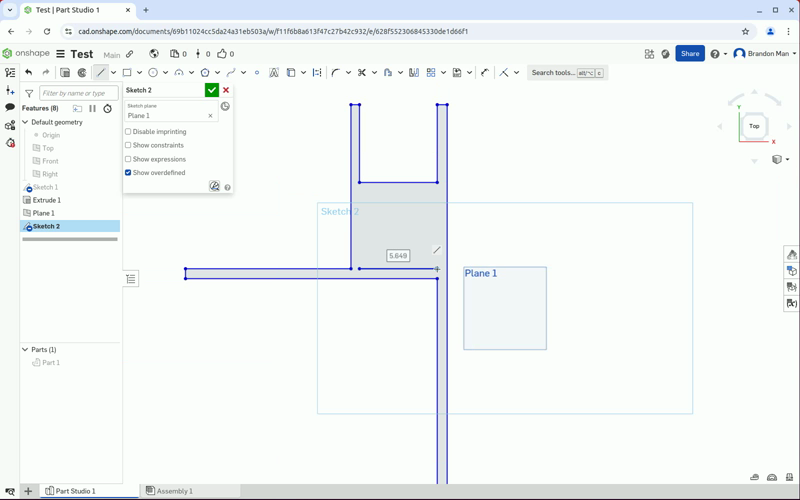
scroll(-6)
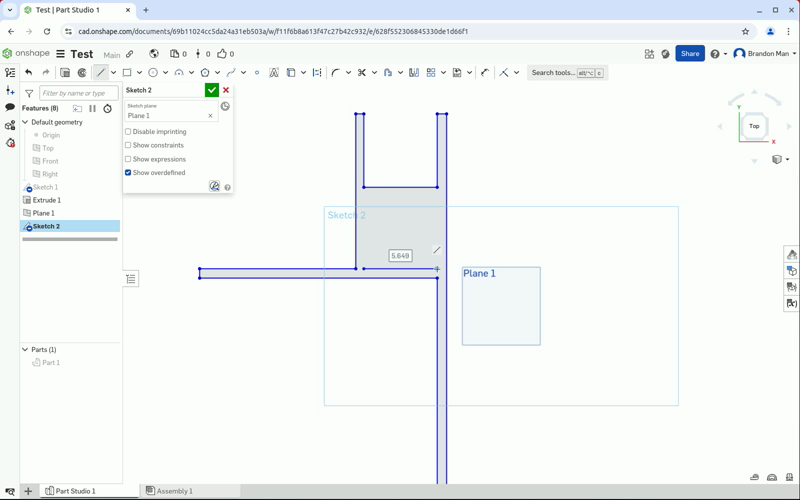
scroll(-6)
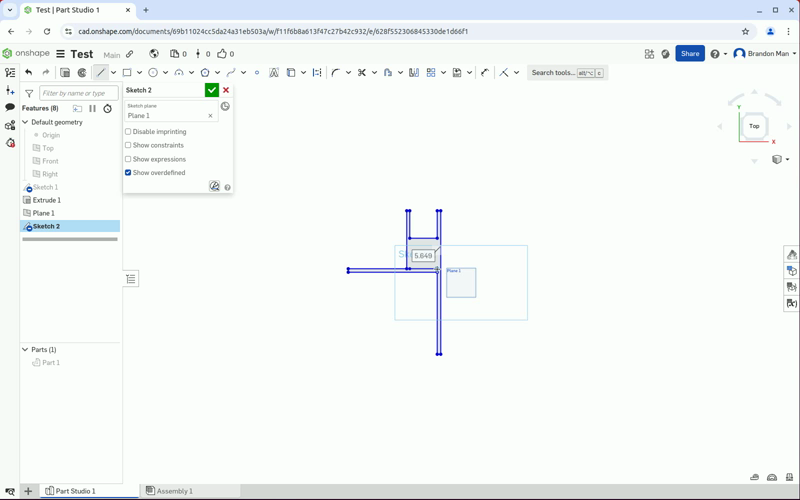
key_up(shift)
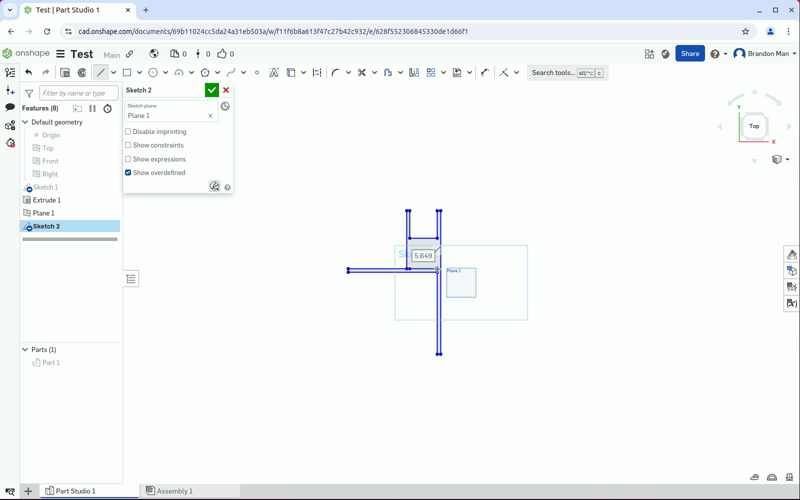
key_down(shift)
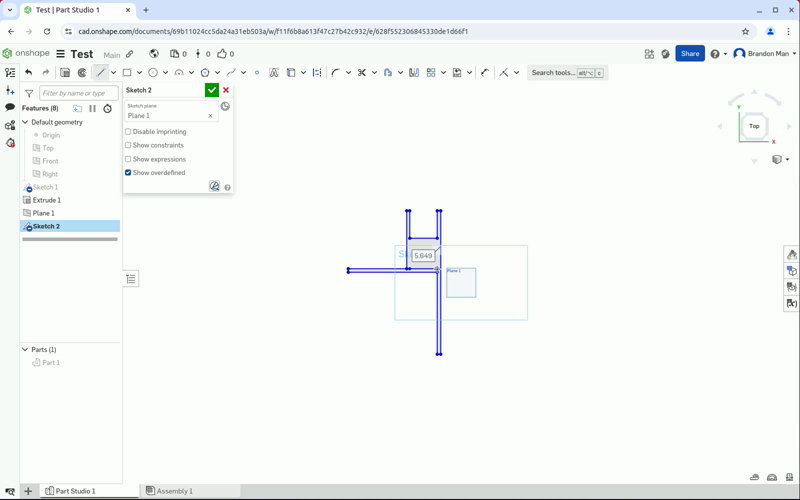
mouse_move(467, 268)
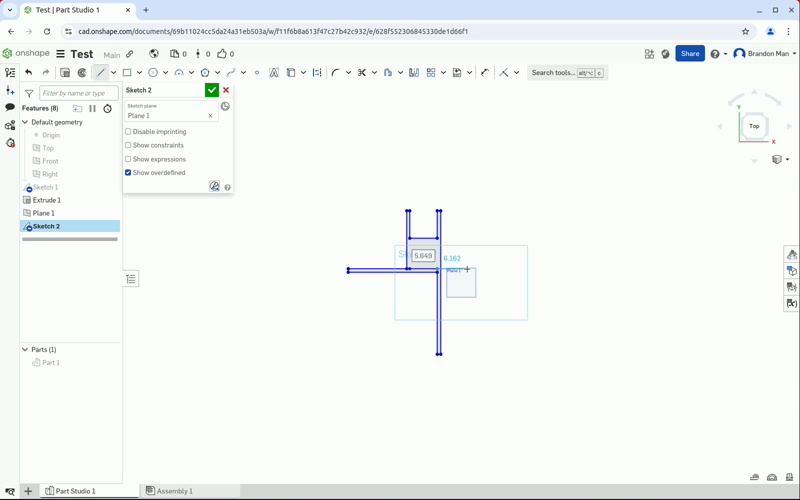
mouse_move(437, 241)
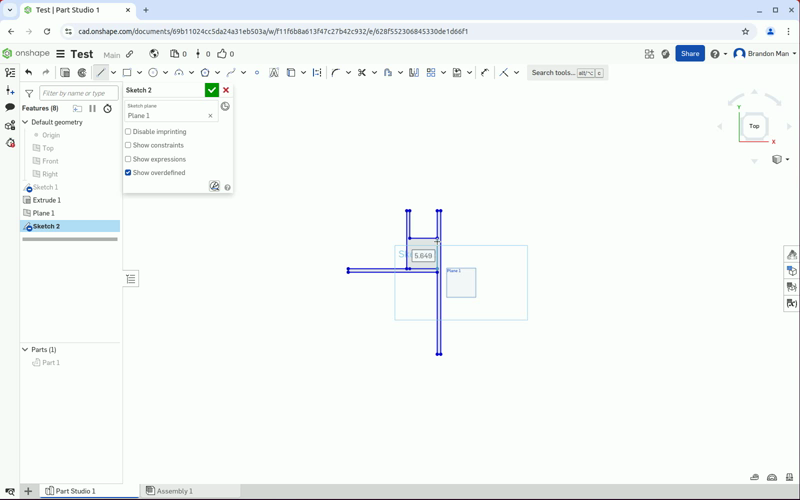
scroll(6)
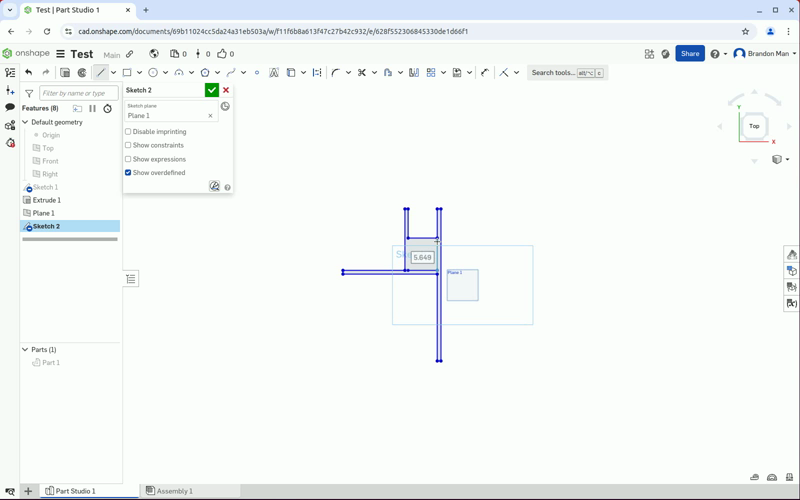
scroll(6)
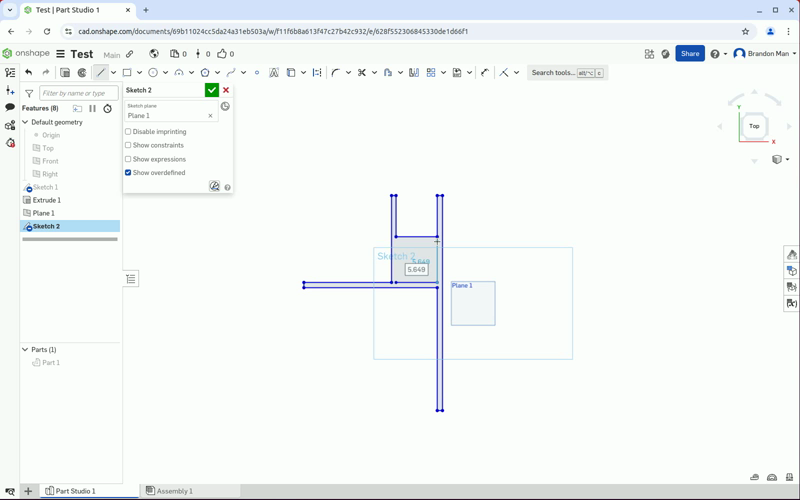
scroll(6)
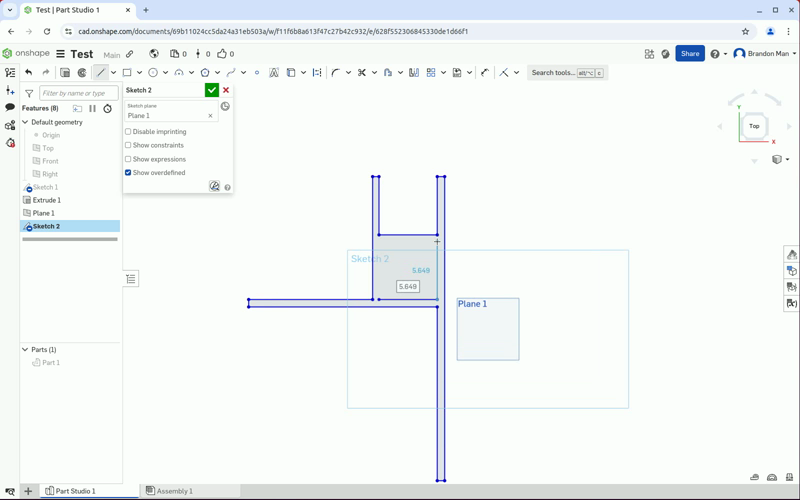
scroll(6)
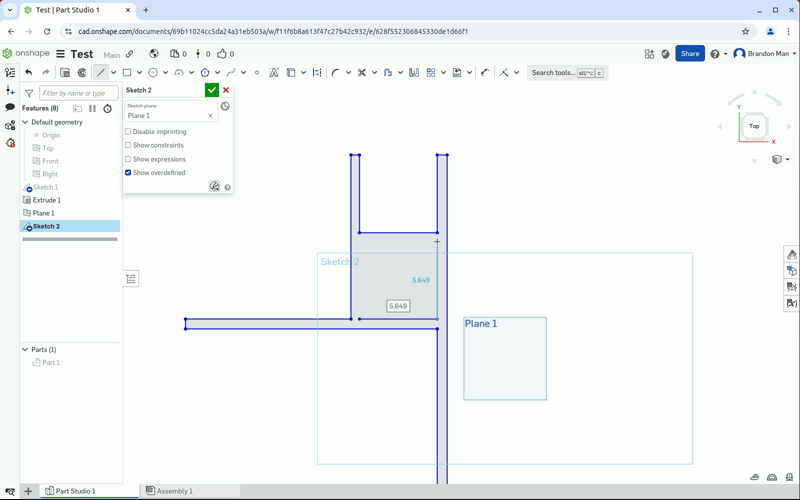
scroll(6)
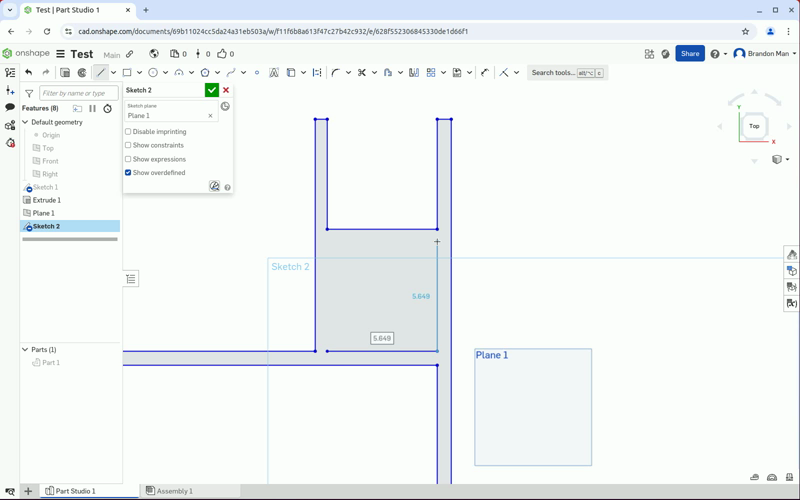
scroll(6)
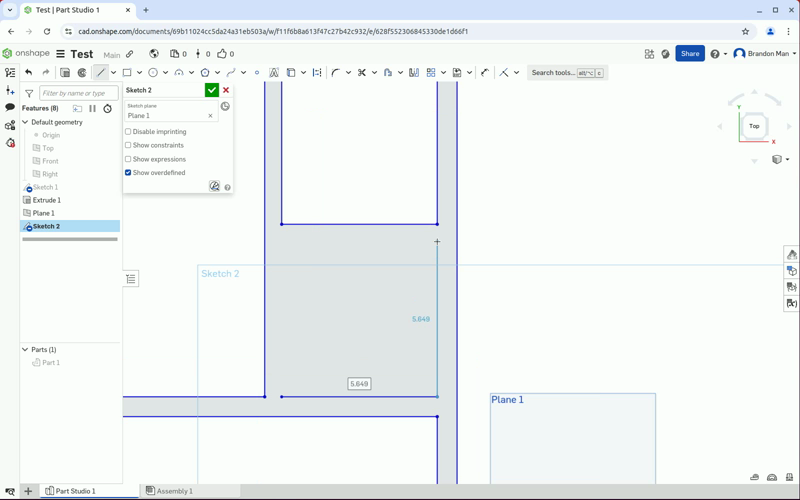
scroll(6)
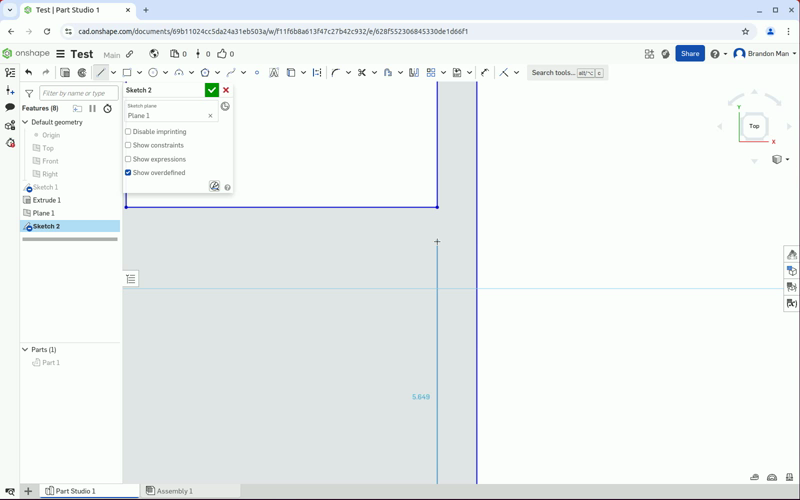
click(437, 241)
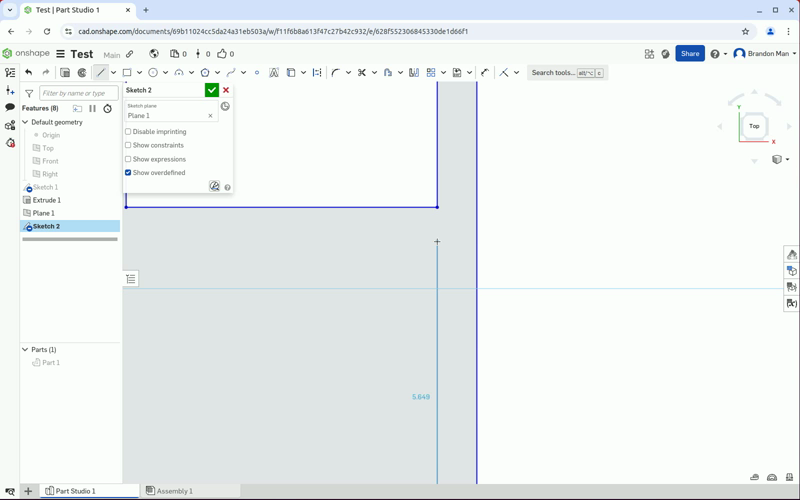
scroll(-6)
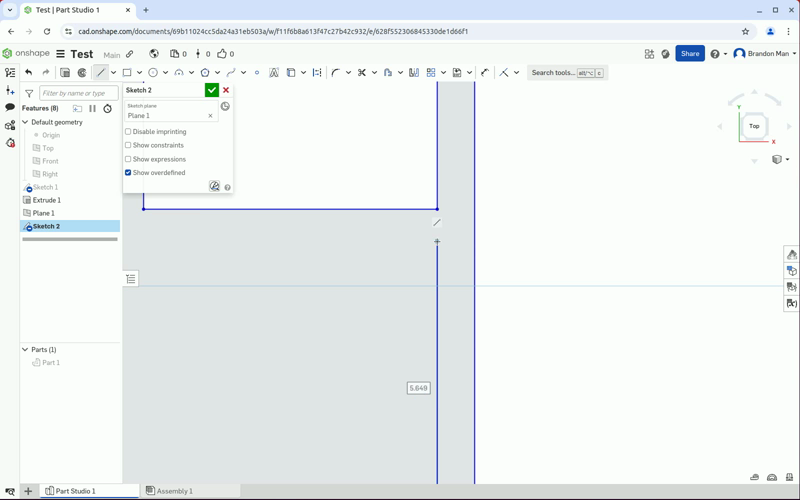
scroll(-6)
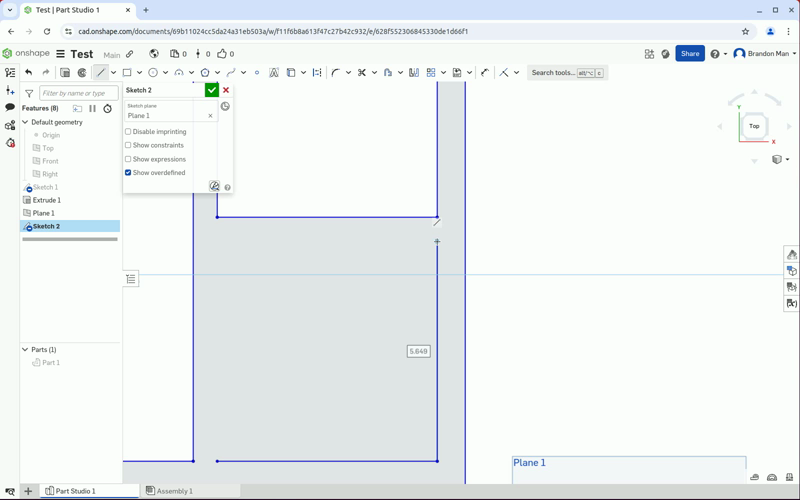
scroll(-6)
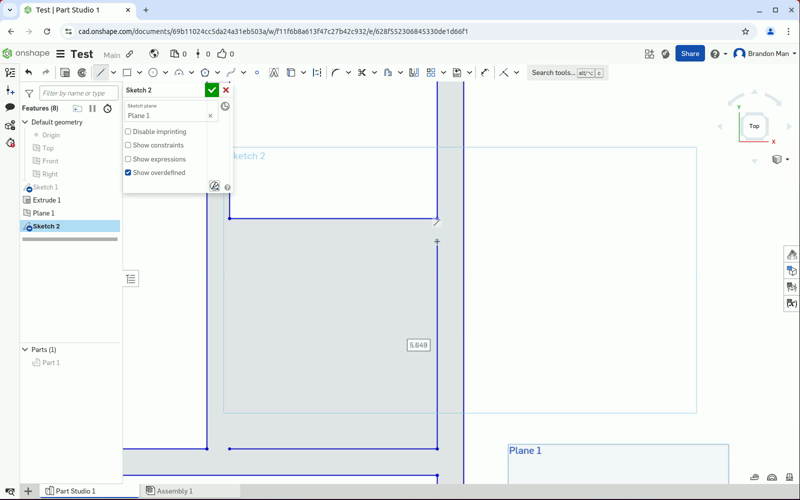
scroll(-6)
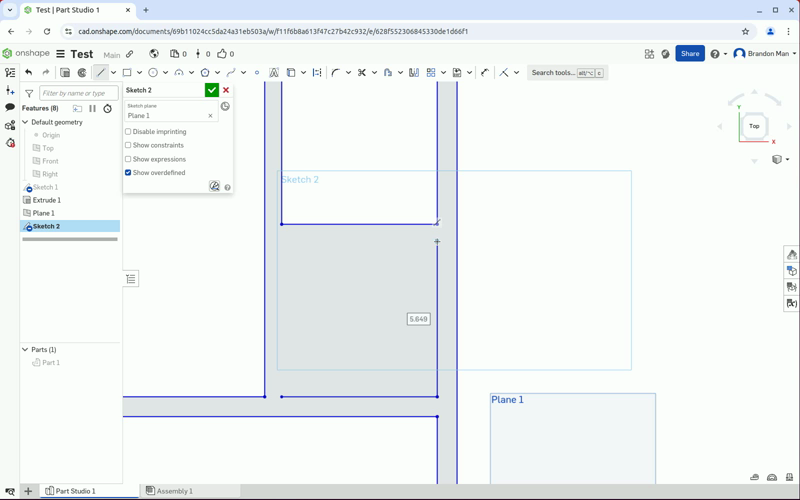
scroll(-6)
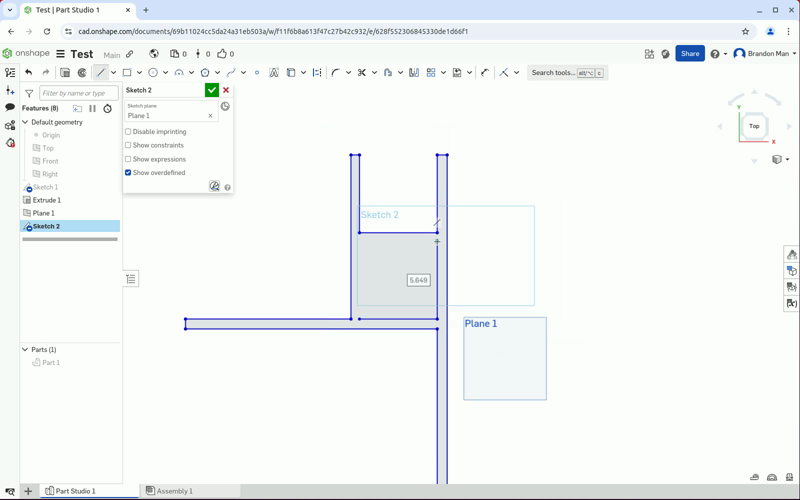
scroll(-6)
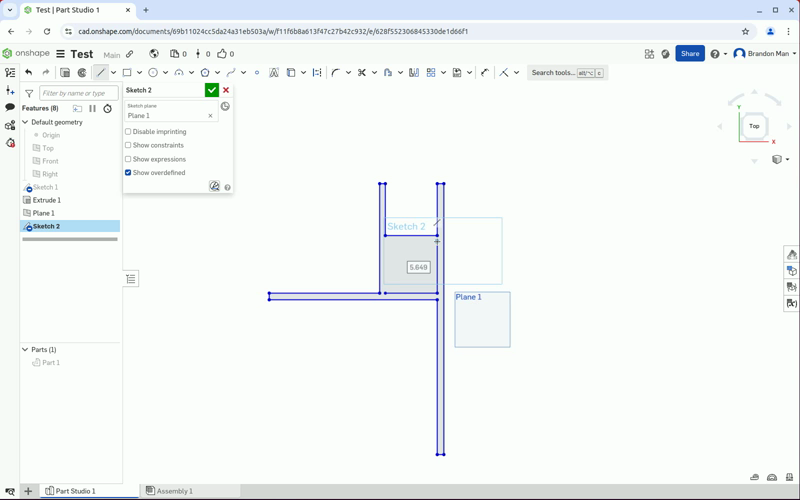
scroll(-6)
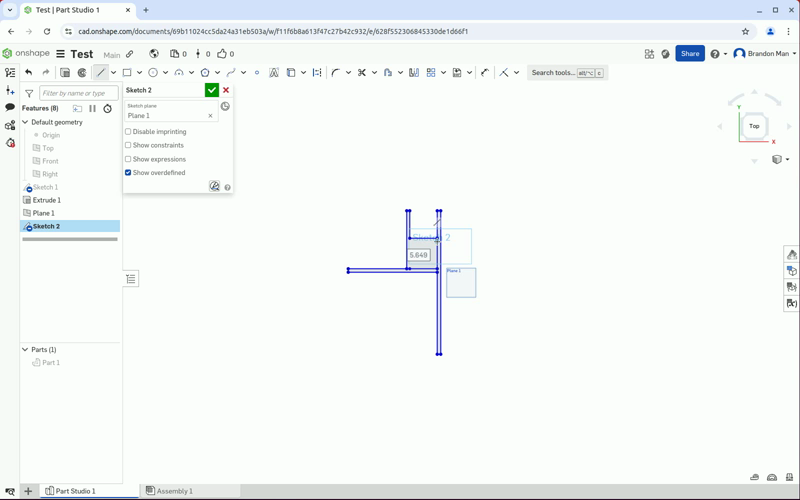
key_up(shift)
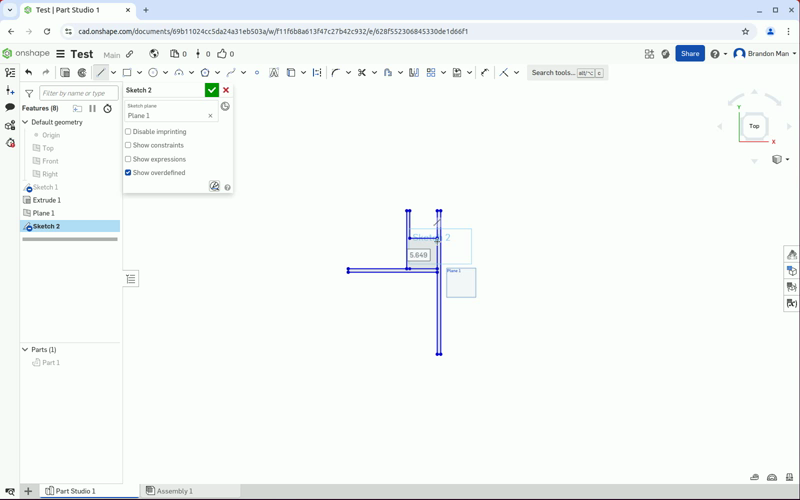
key_down(shift)
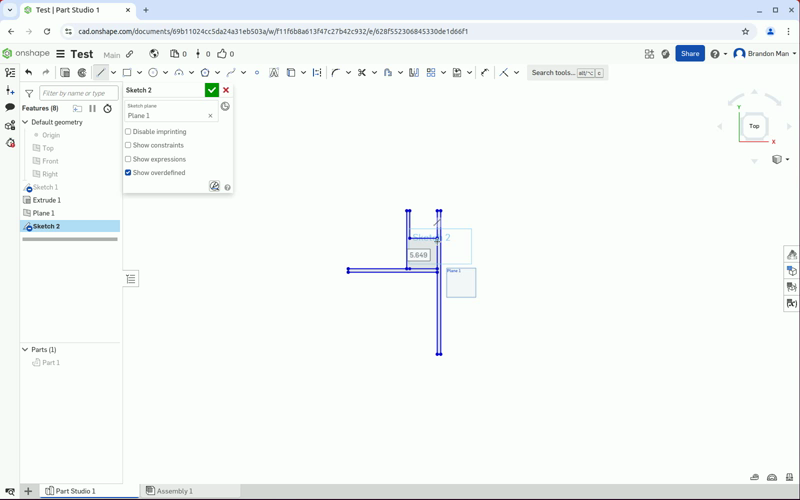
mouse_move(467, 241)
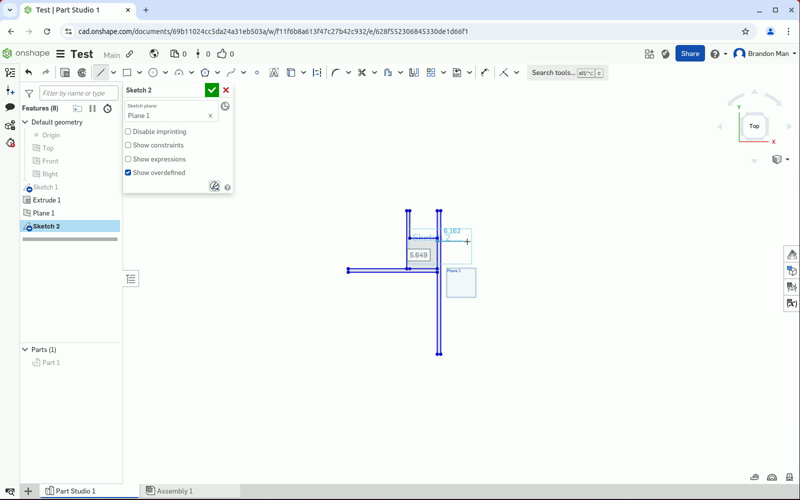
mouse_move(409, 241)
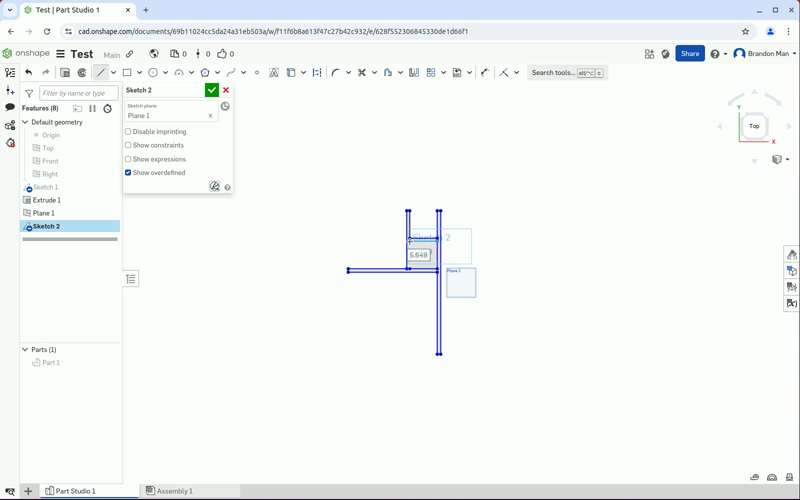
scroll(6)
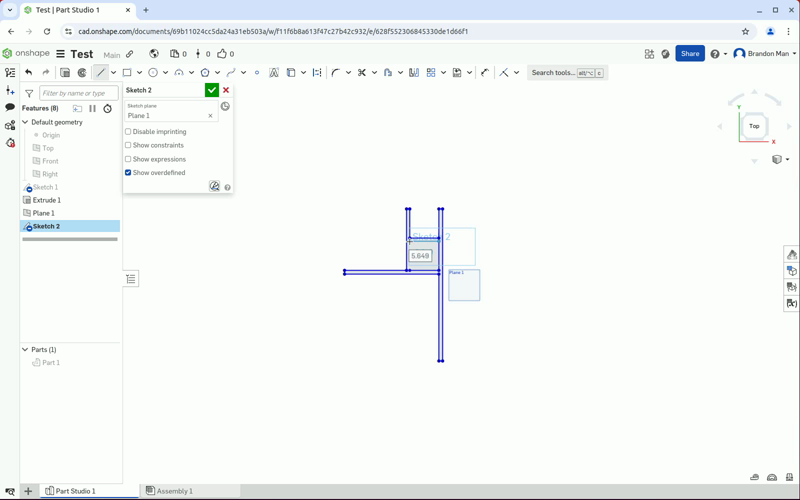
scroll(6)
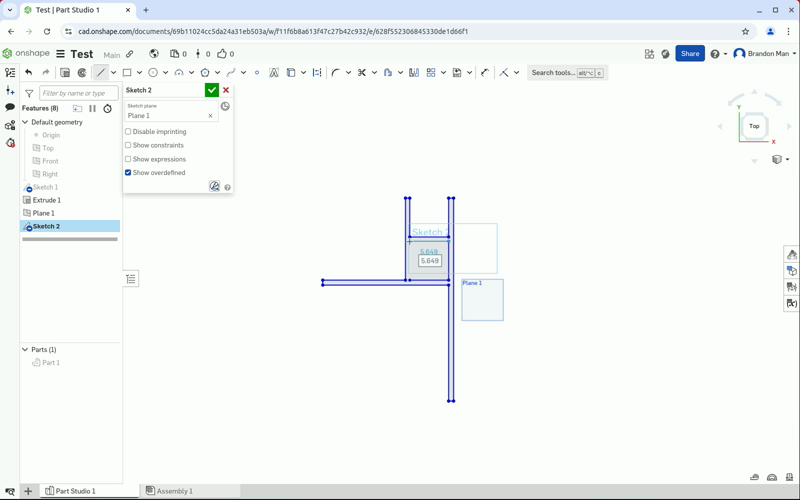
scroll(6)
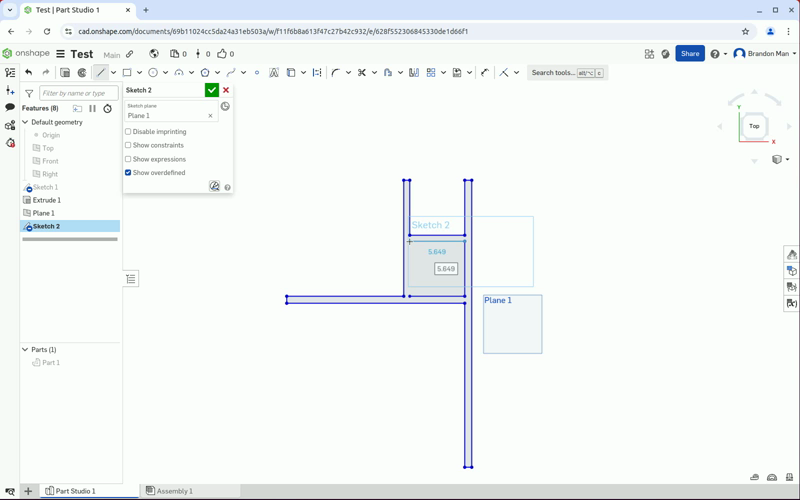
scroll(6)
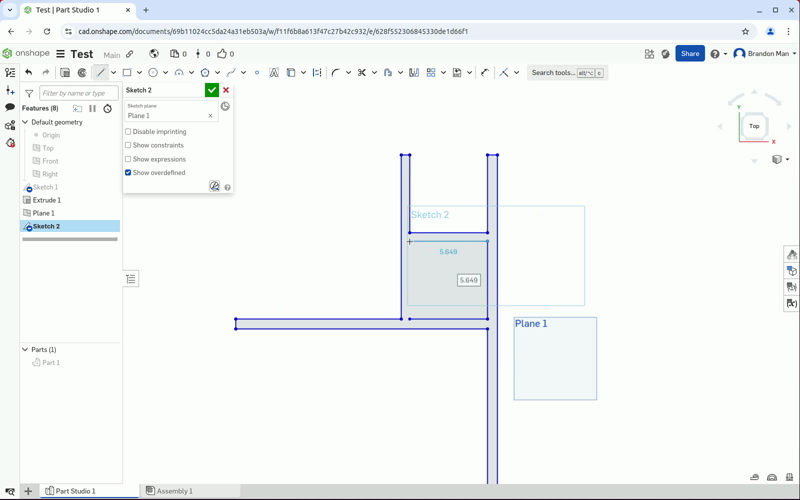
scroll(6)
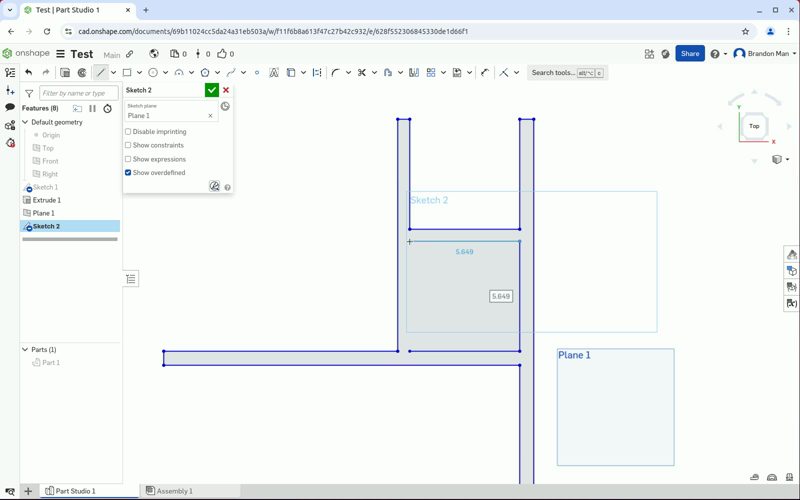
scroll(6)
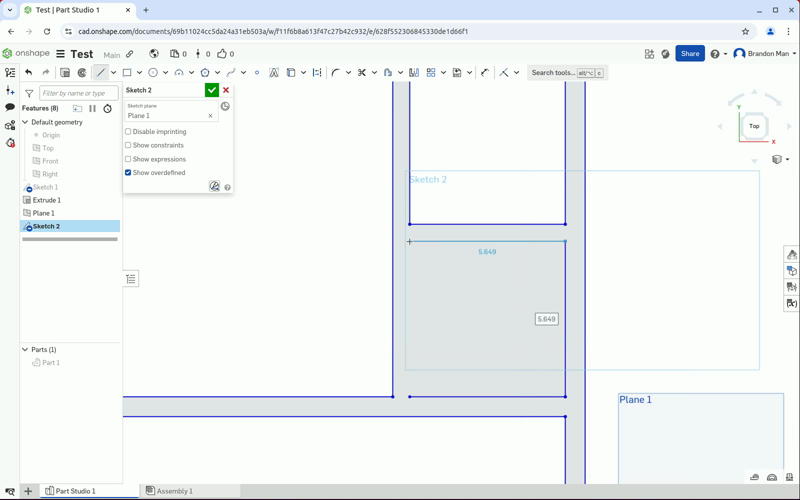
scroll(6)
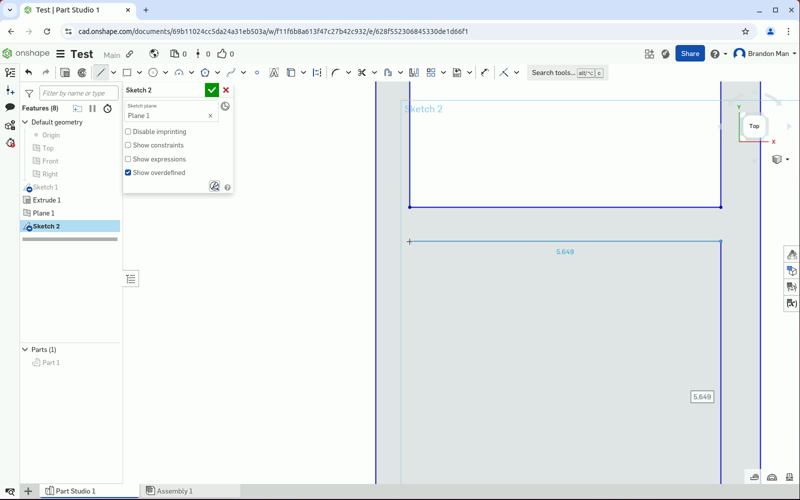
click(409, 241)
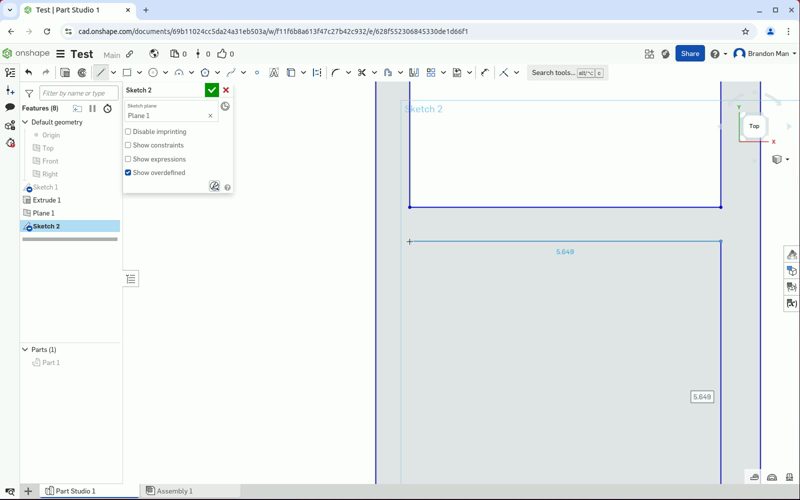
scroll(-6)
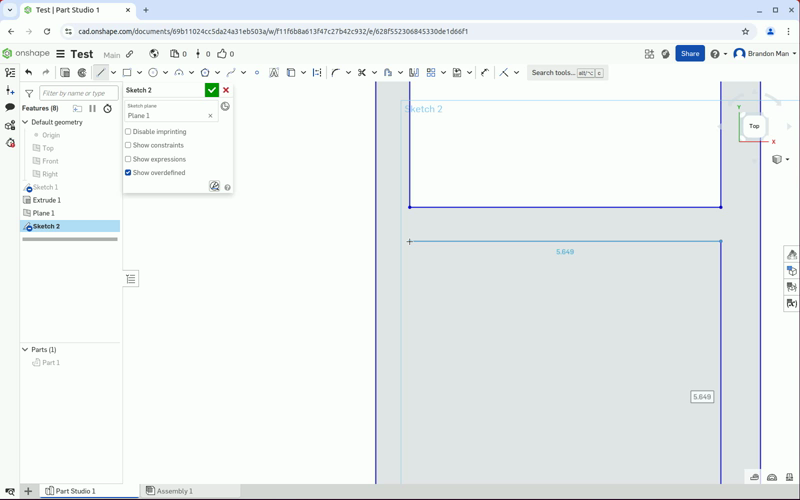
scroll(-6)
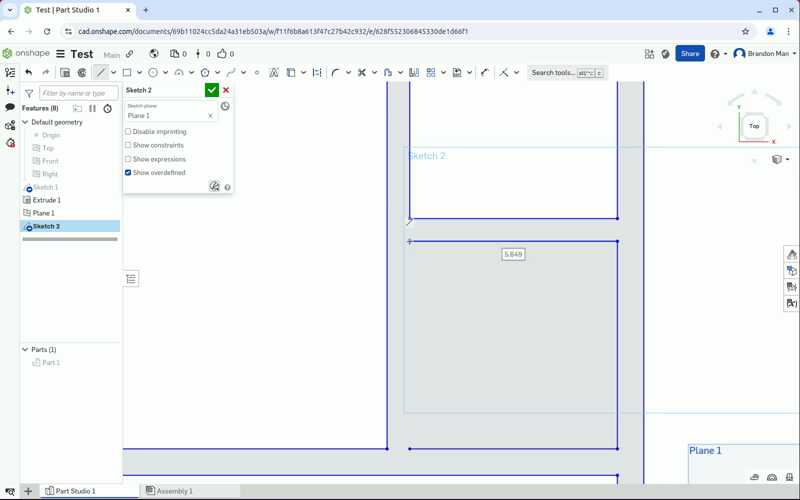
scroll(-6)
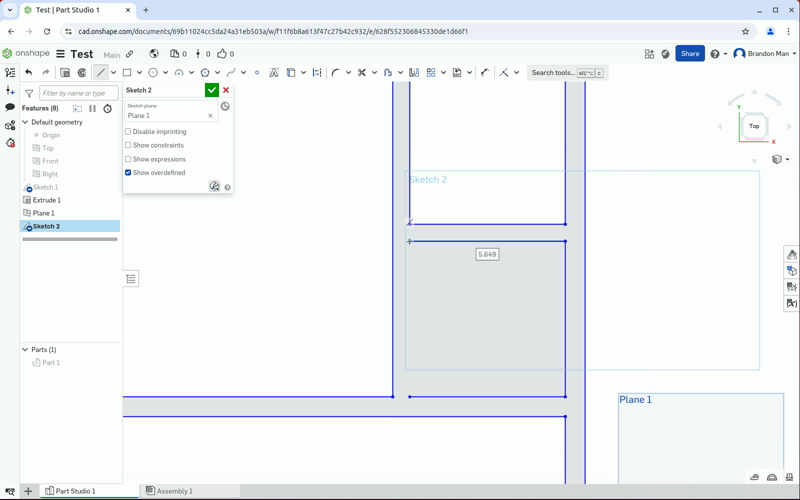
scroll(-6)
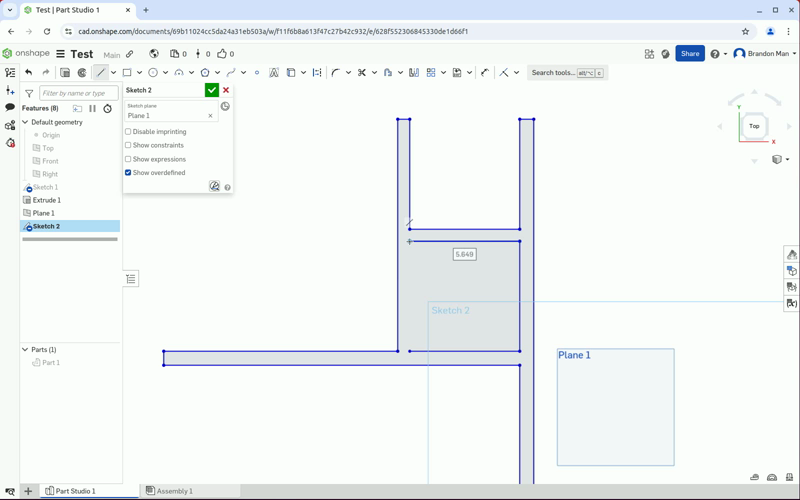
scroll(-6)
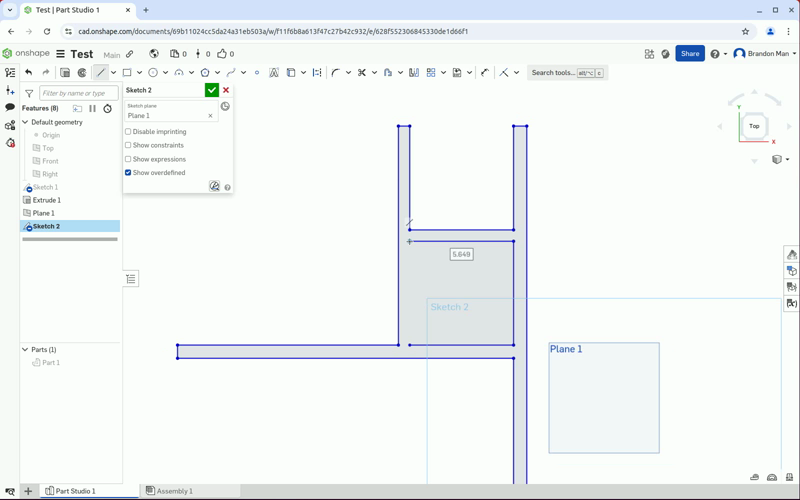
scroll(-6)
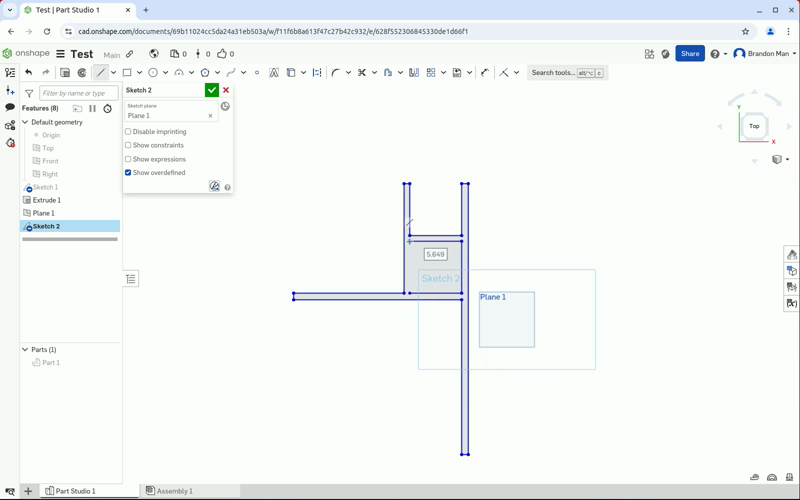
scroll(-6)
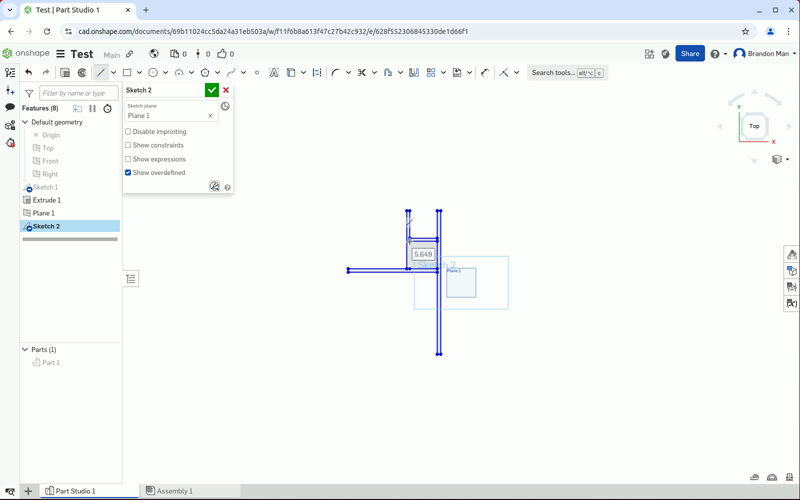
key_up(shift)
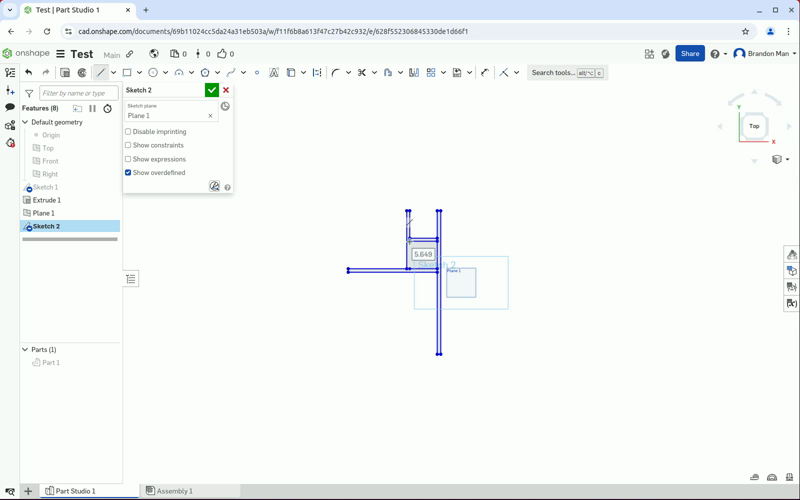
mouse_move(439, 241)
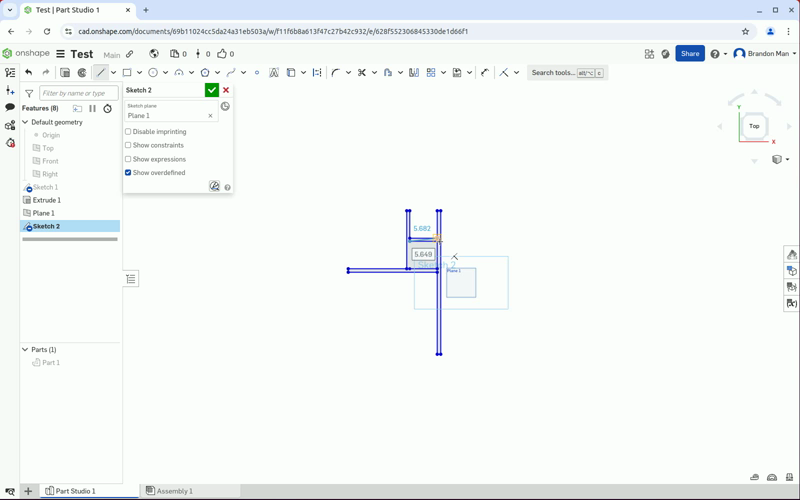
key_down(shift)
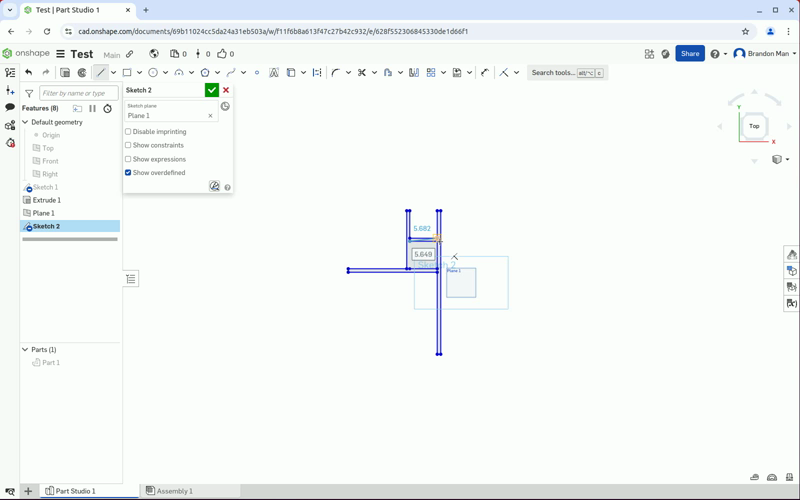
mouse_move(409, 268)
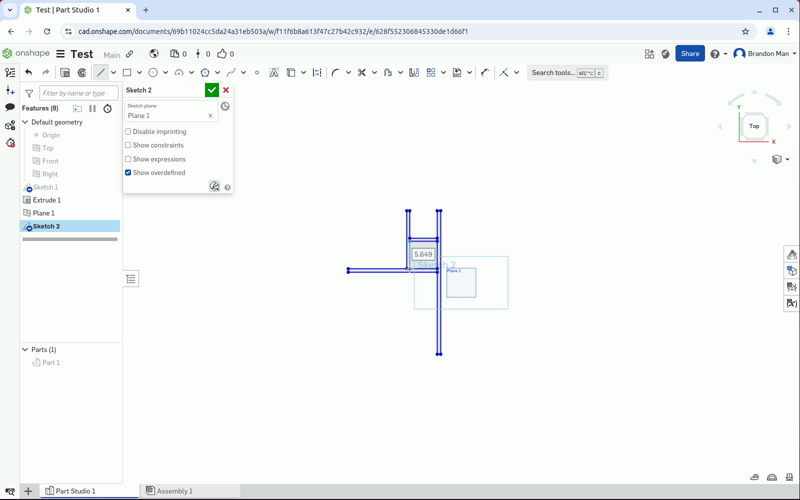
scroll(6)
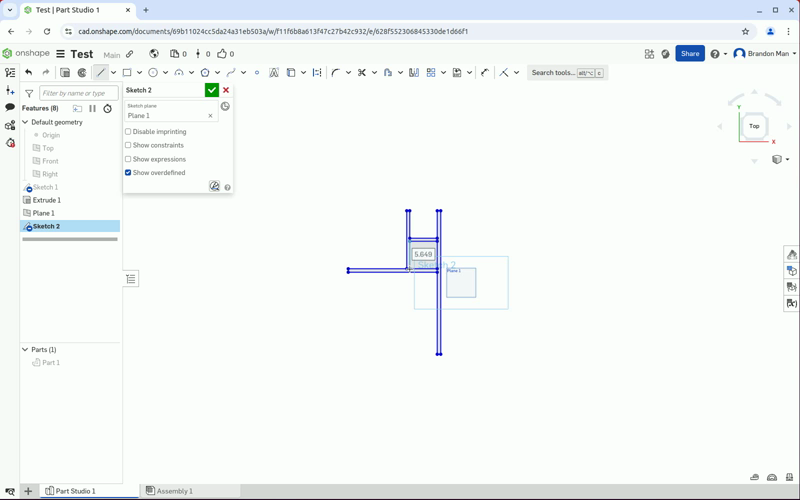
scroll(6)
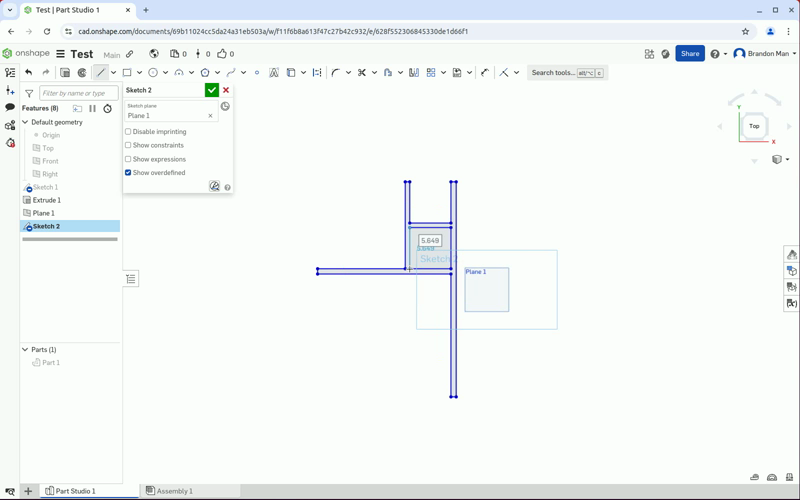
scroll(6)
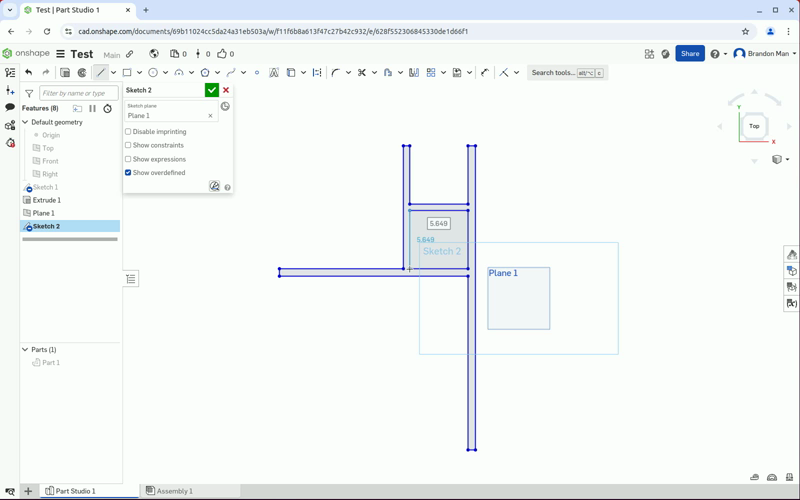
scroll(6)
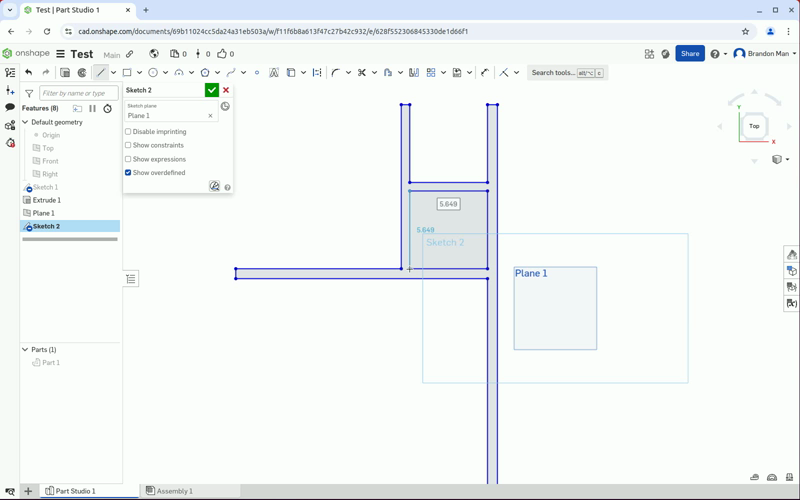
scroll(6)
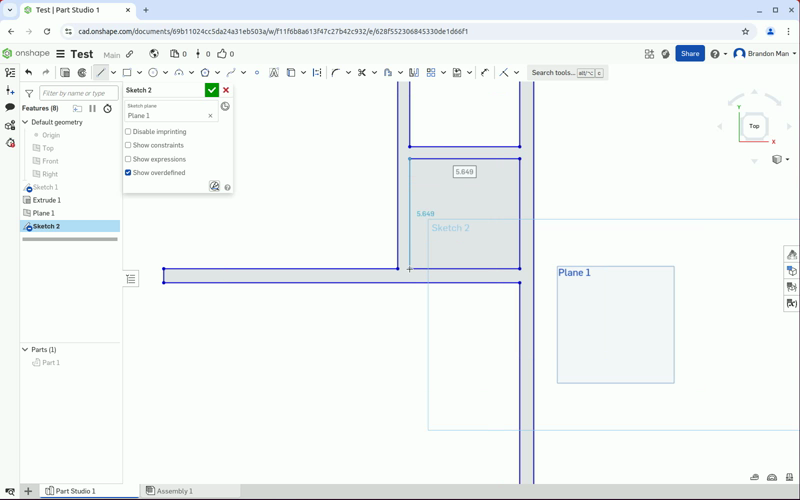
scroll(6)
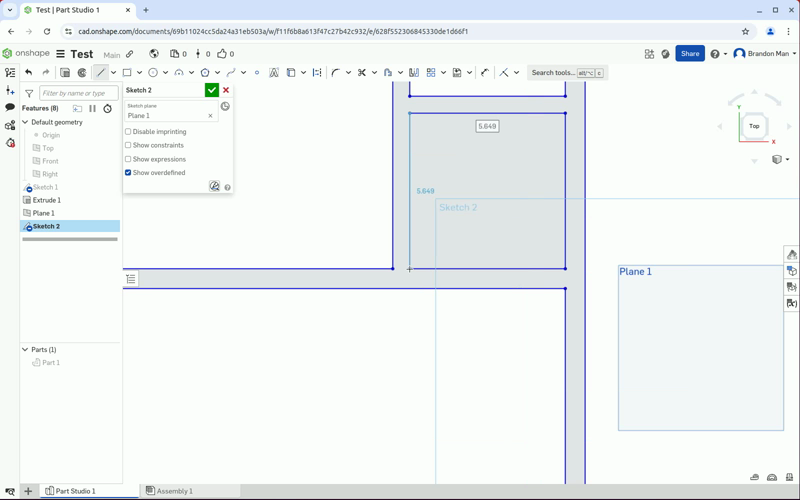
scroll(6)
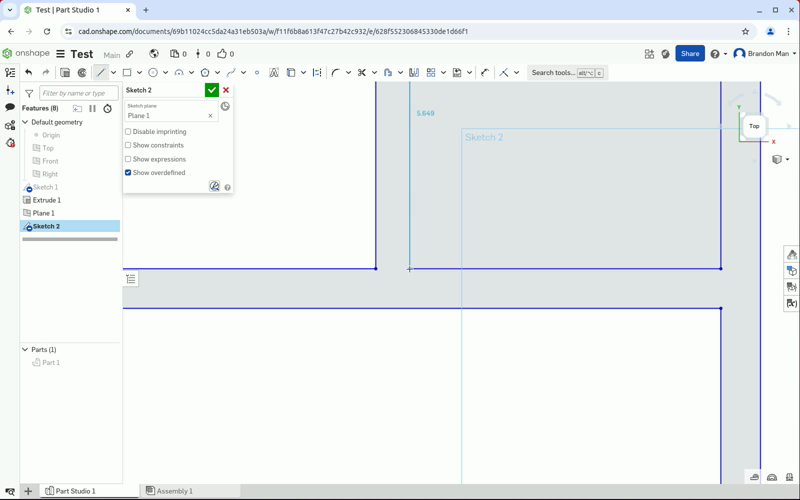
key_up(shift)
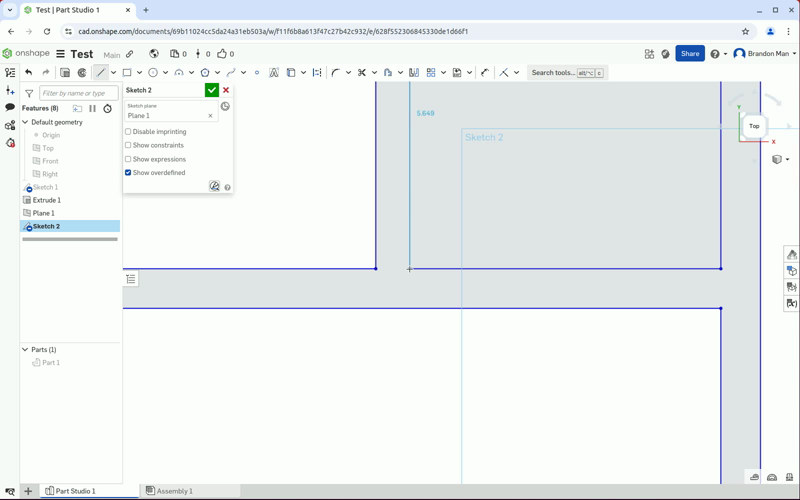
click(409, 268)
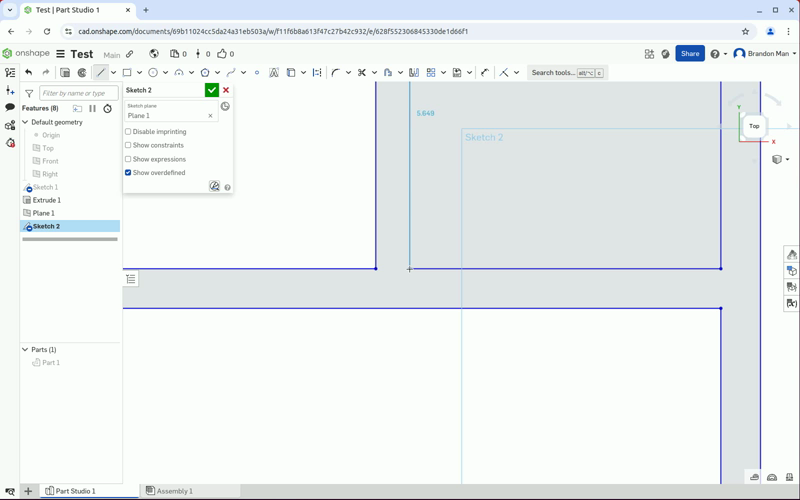
scroll(-6)
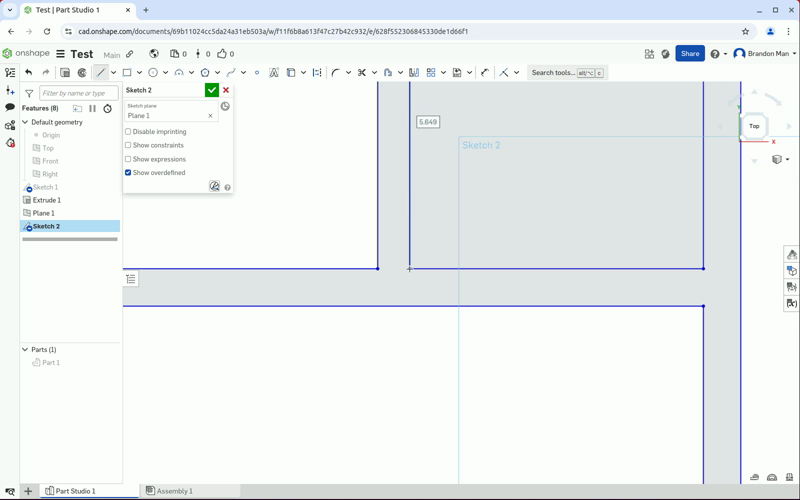
scroll(-6)
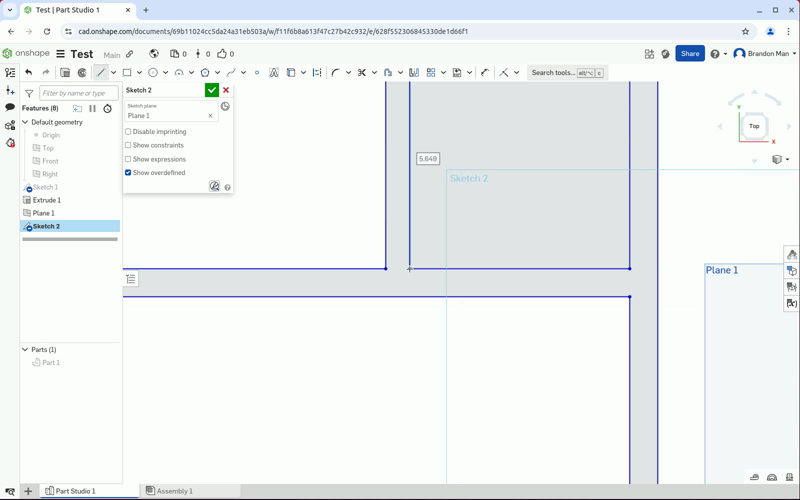
scroll(-6)
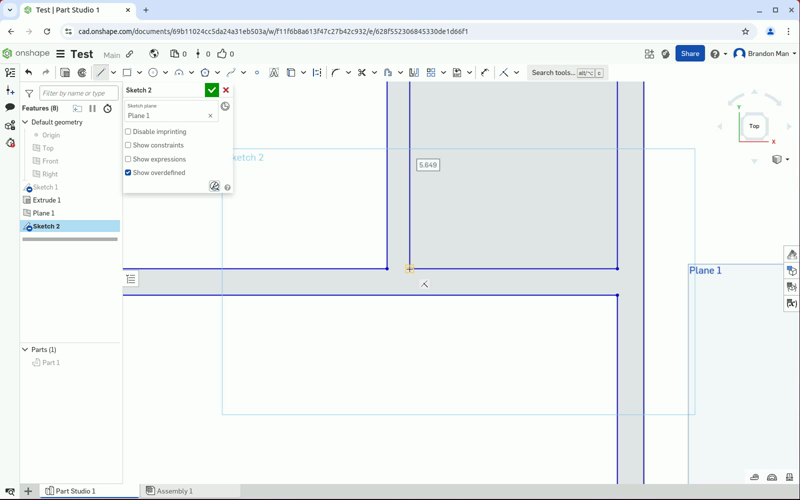
scroll(-6)
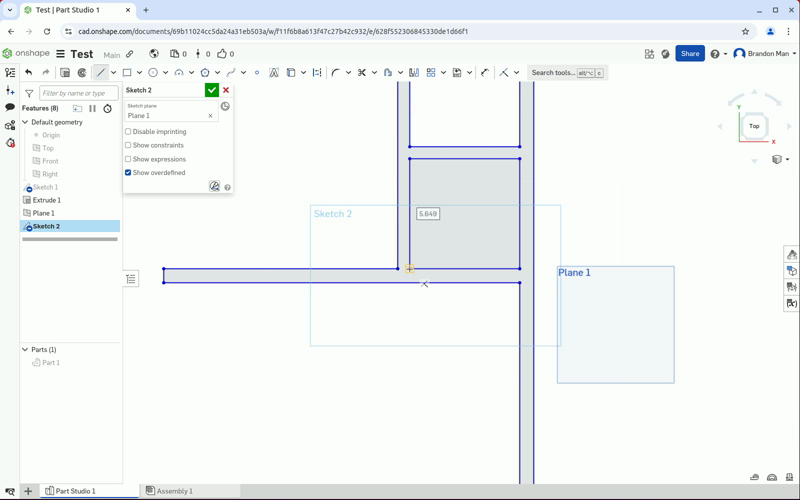
scroll(-6)
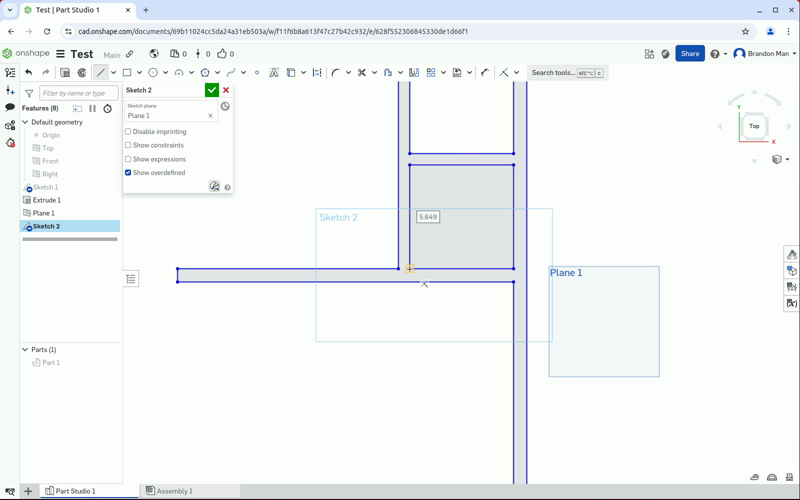
scroll(-6)
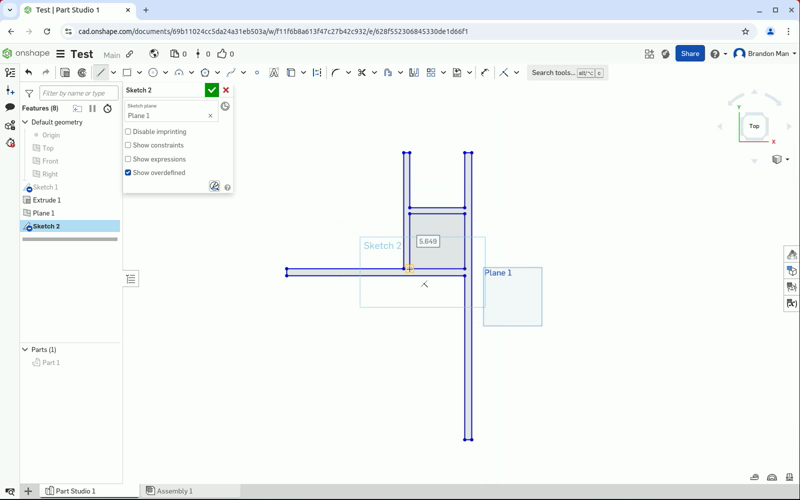
scroll(-6)
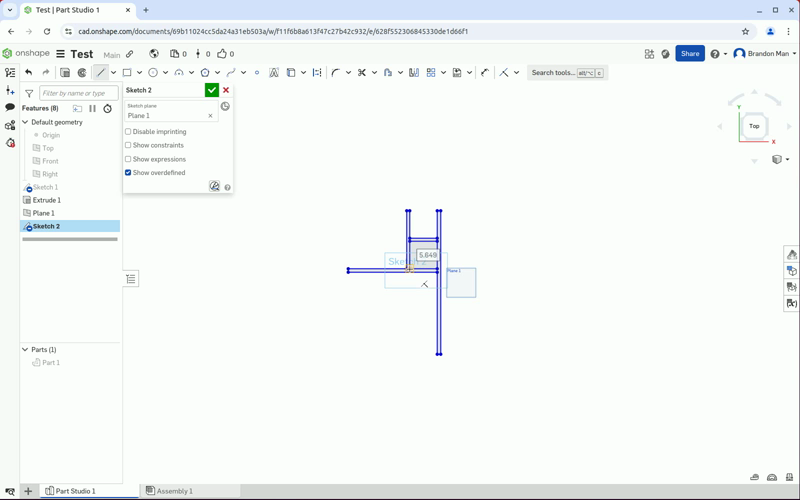
key(esc)
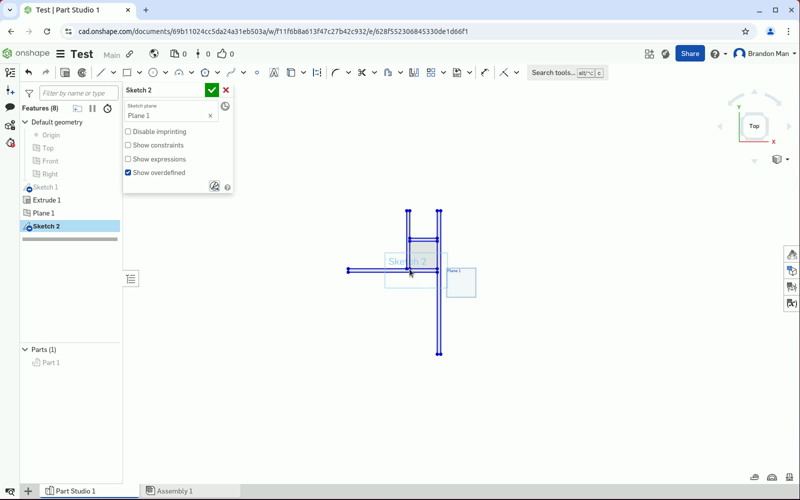
mouse_move(436, 270)
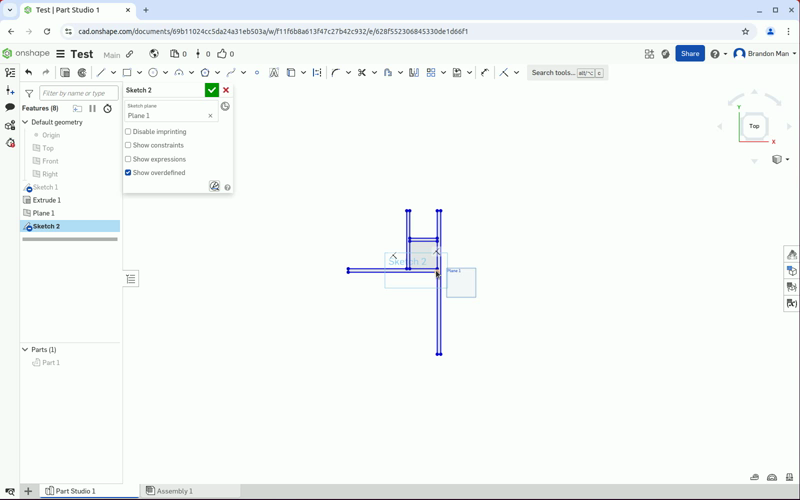
scroll(6)
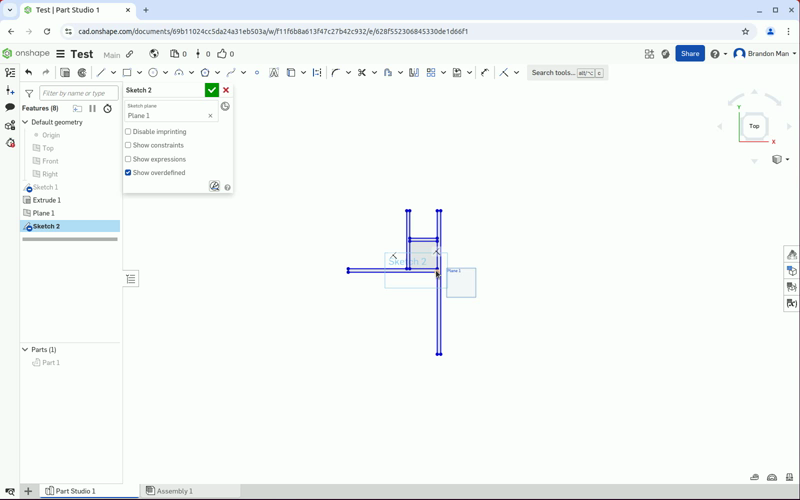
scroll(6)
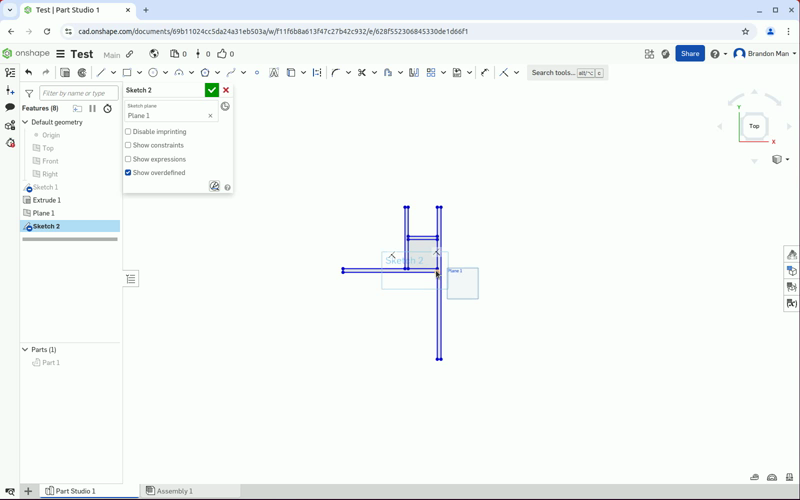
scroll(6)
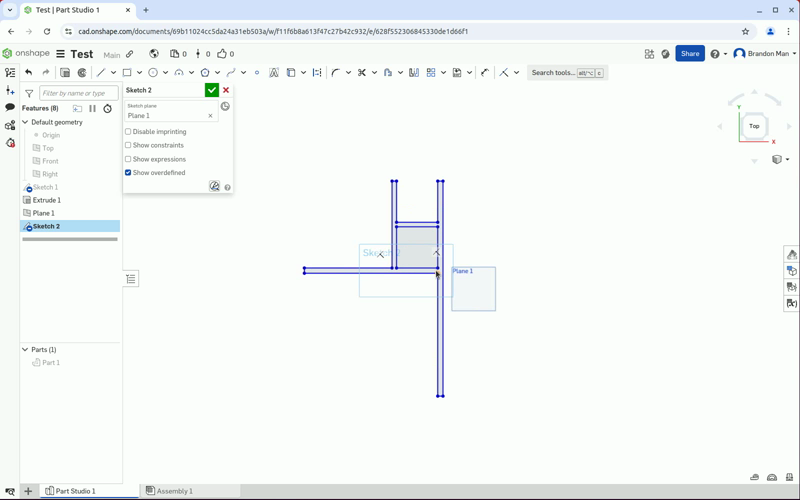
scroll(6)
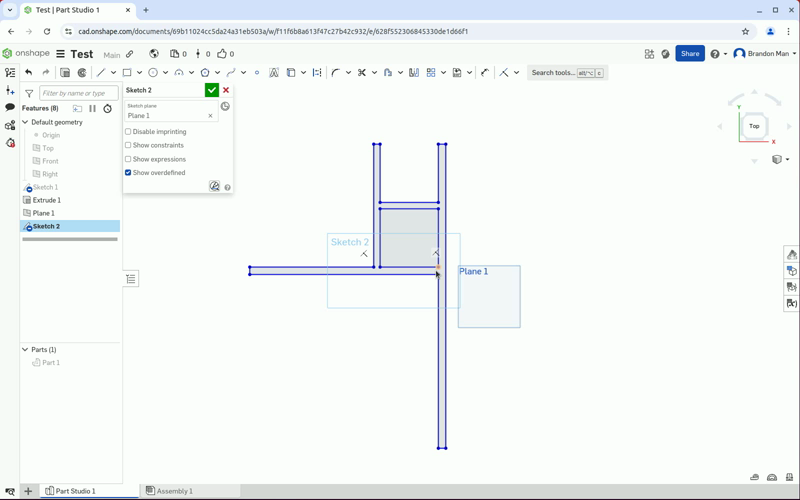
scroll(6)
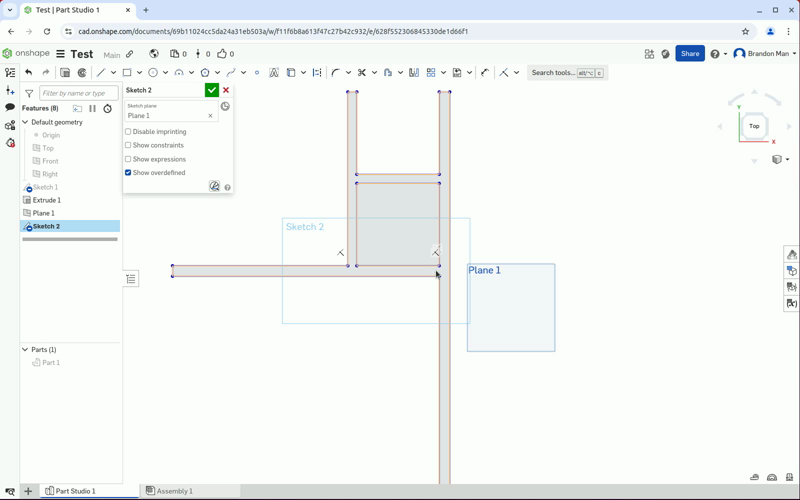
scroll(6)
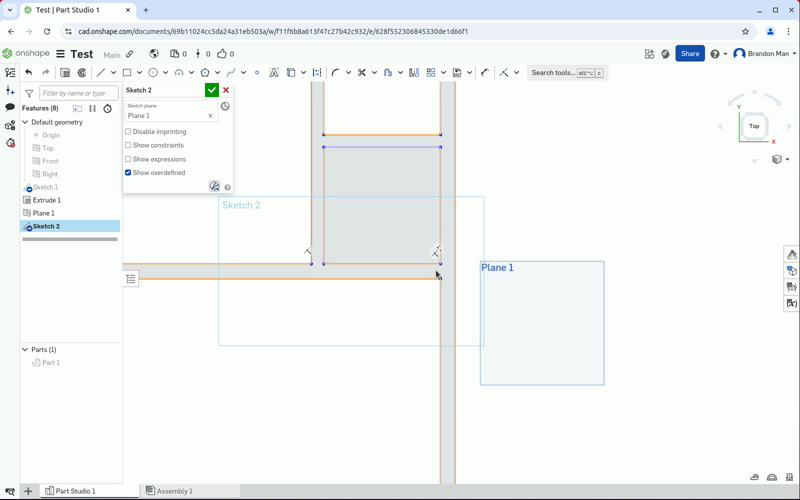
scroll(6)
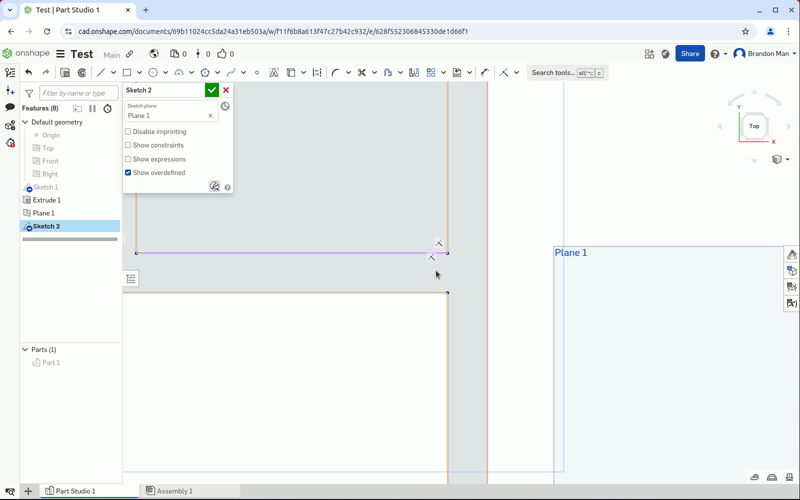
click(436, 270)
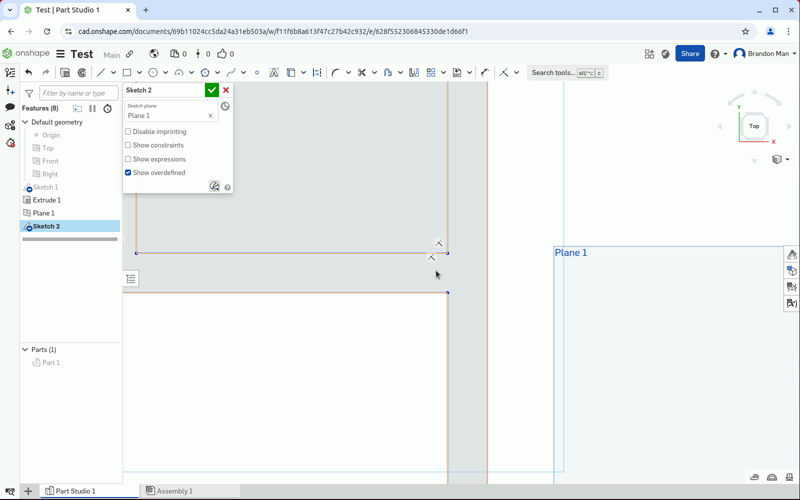
scroll(-6)
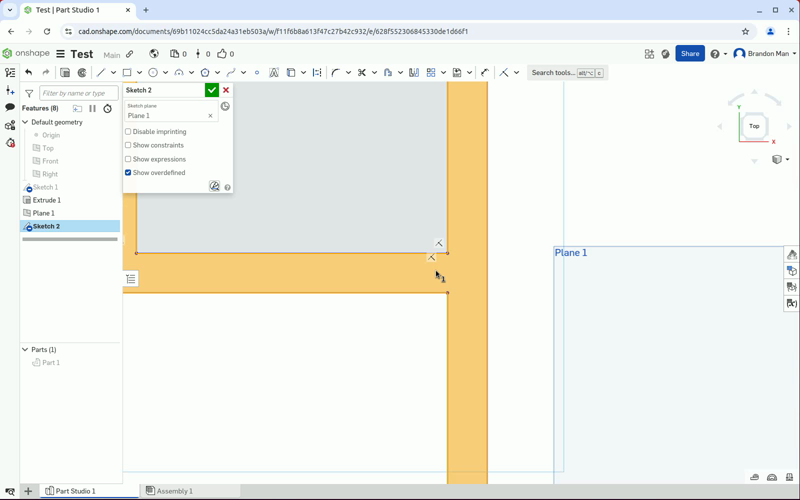
scroll(-6)
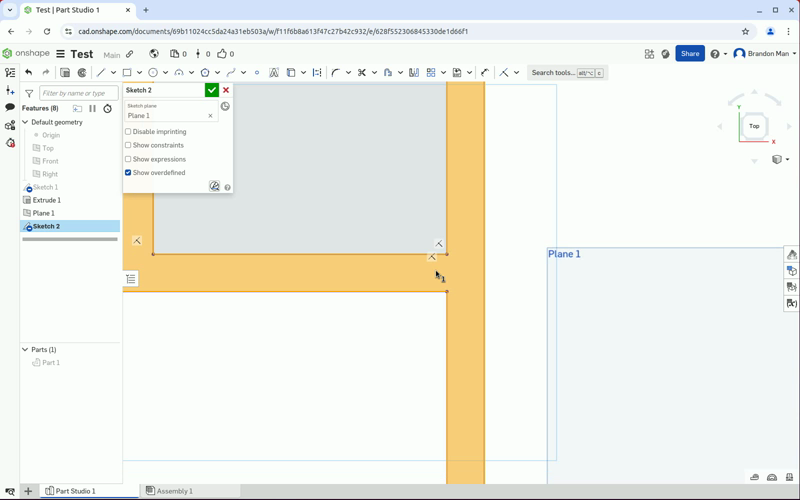
scroll(-6)
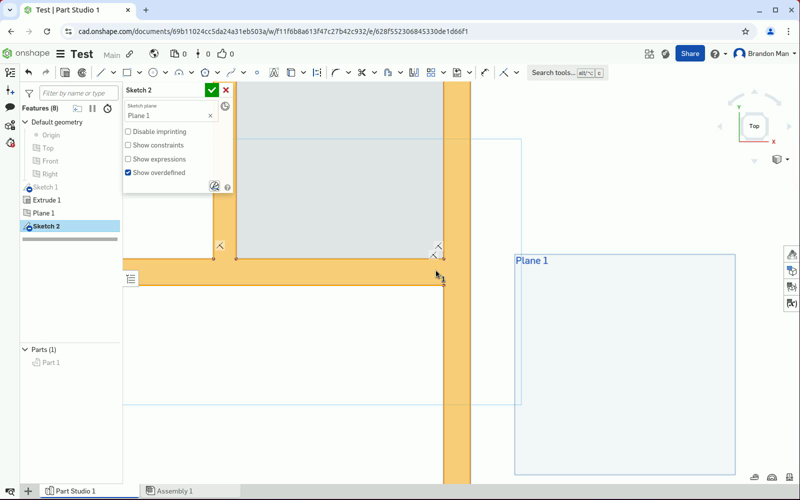
scroll(-6)
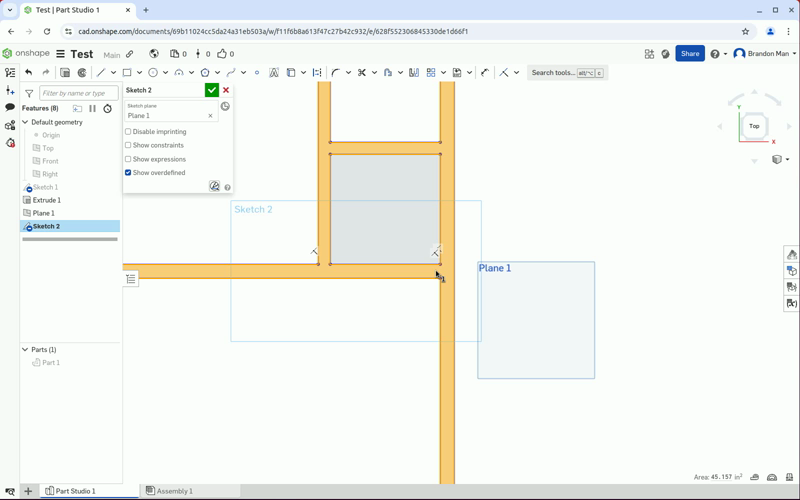
scroll(-6)
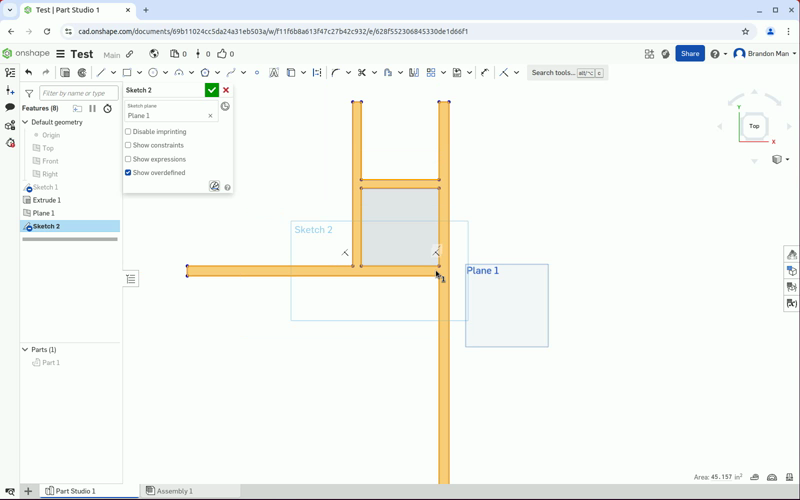
scroll(-6)
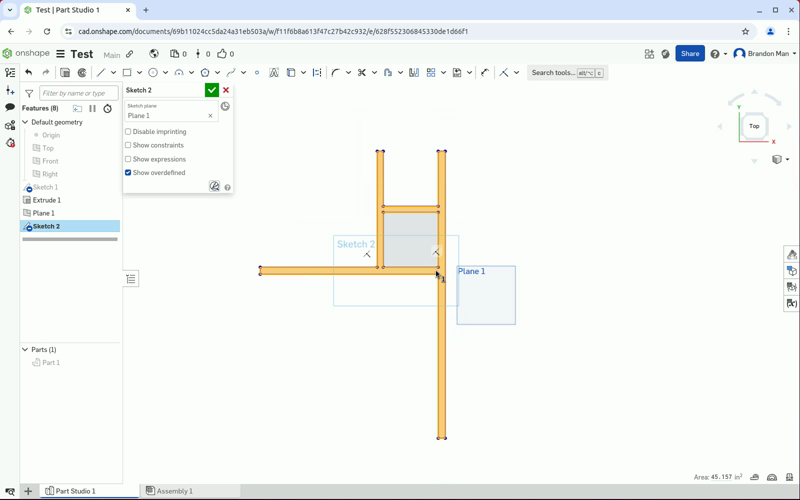
scroll(-6)
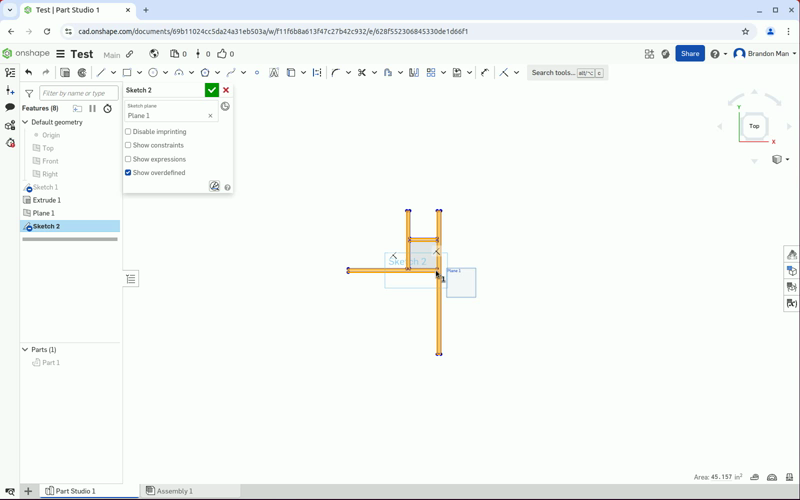
mouse_move(73, 352)
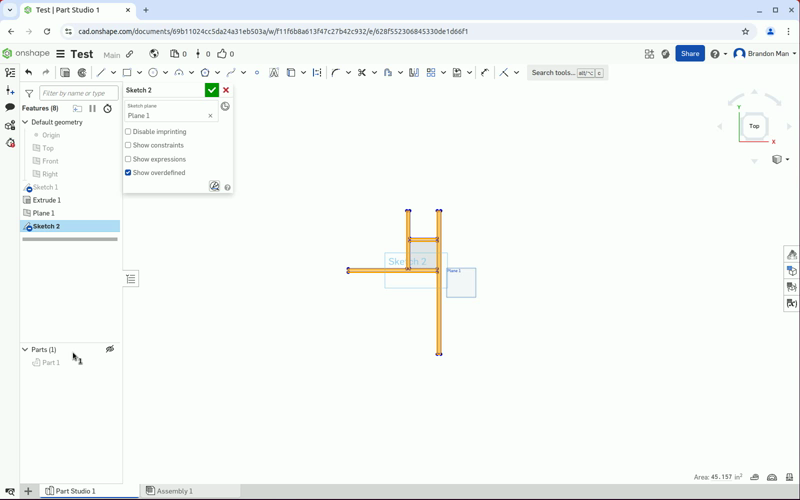
key(shift+y)
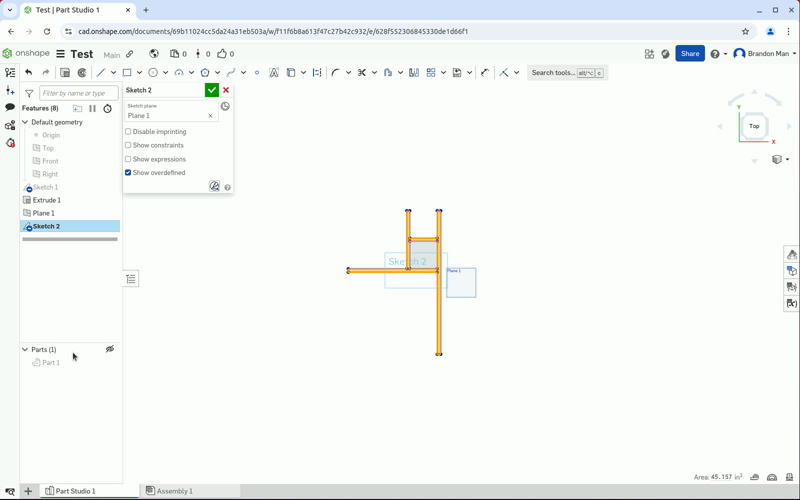
key(shift+e)
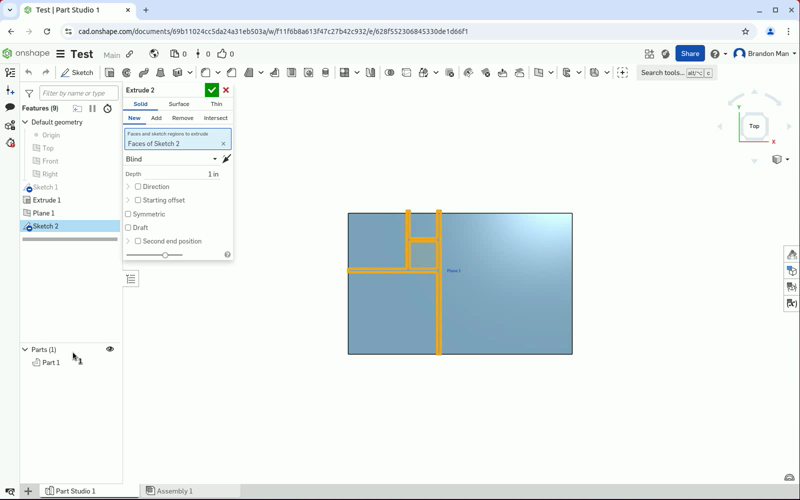
mouse_move(143, 106)
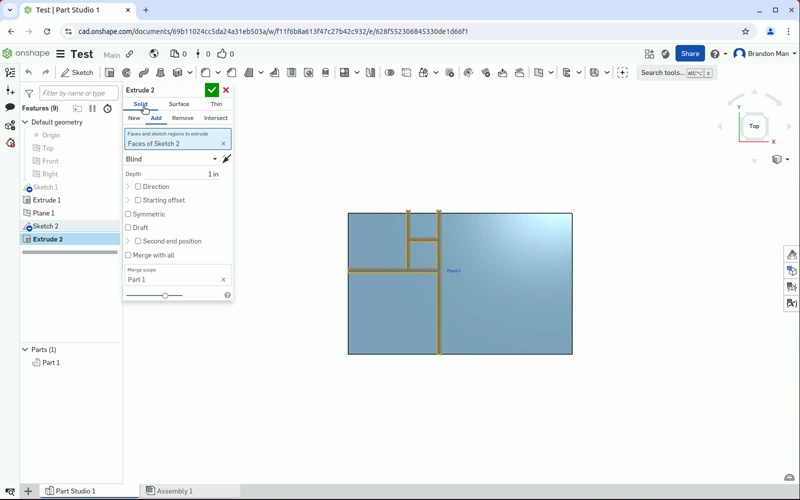
click(143, 106)
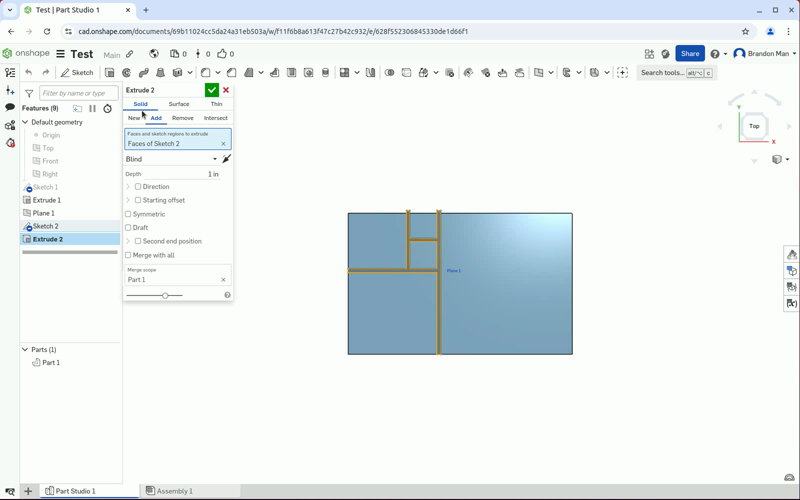
mouse_move(137, 120)
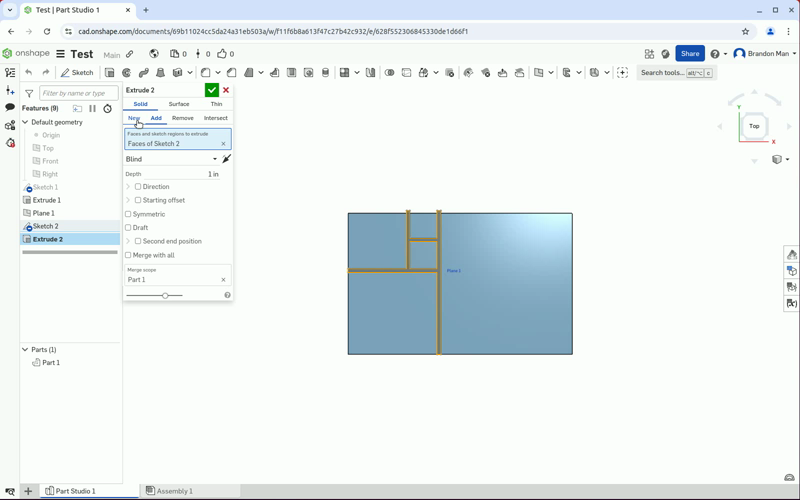
click(137, 120)
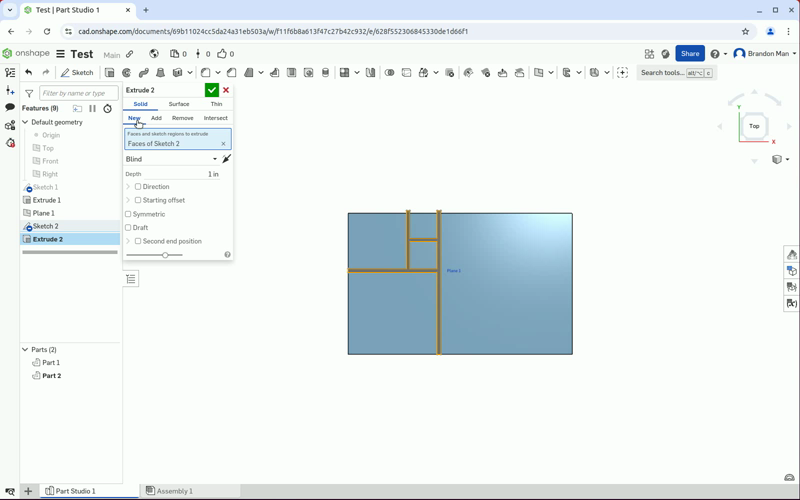
key(tab, 4)
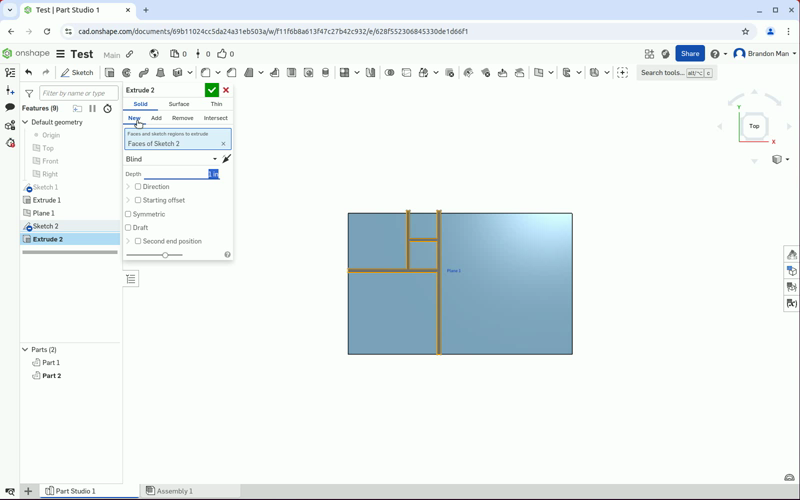
text(-0.241)
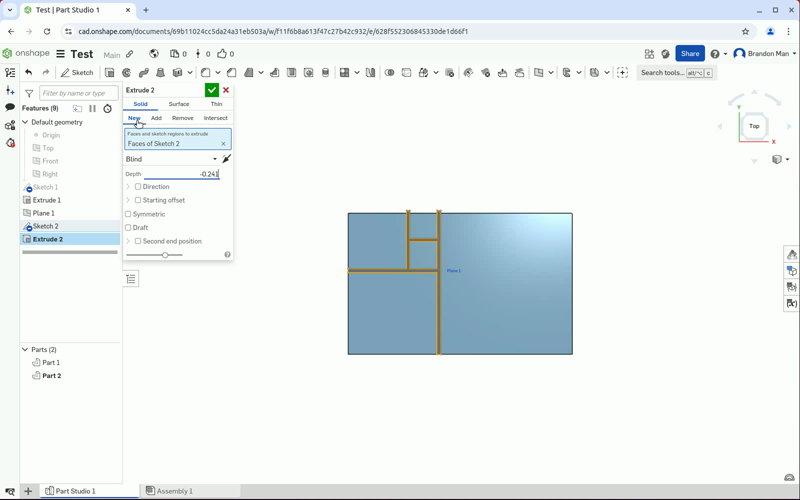
key(enter)
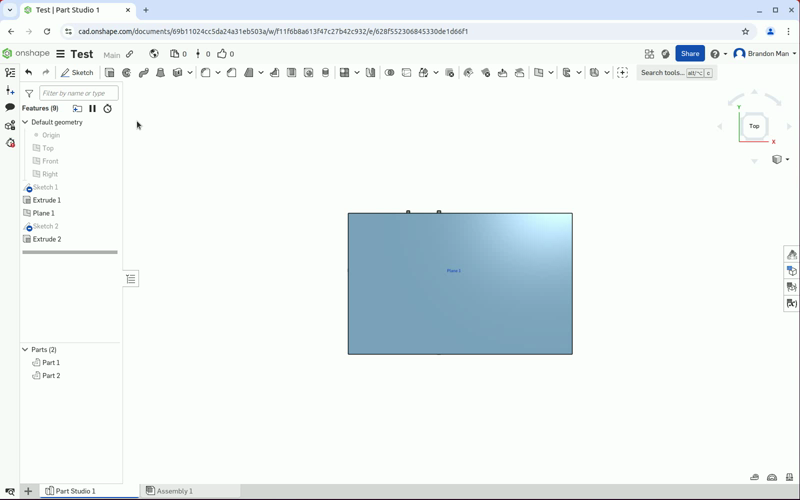
key(shift+h)
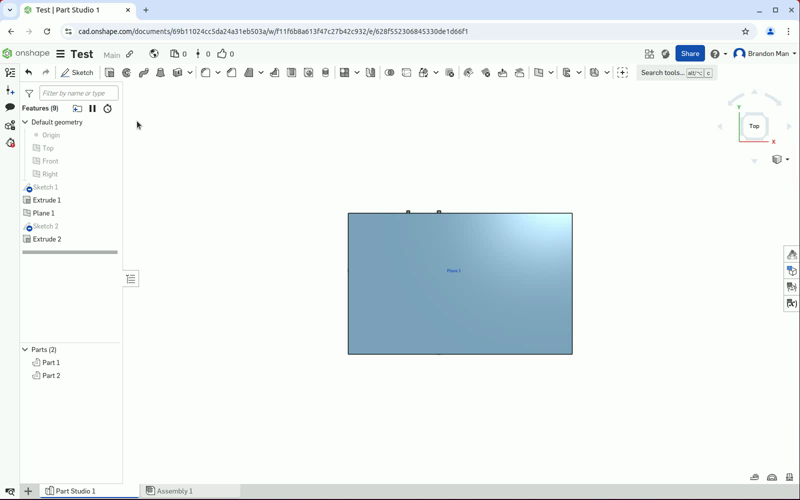
key(shift+h)
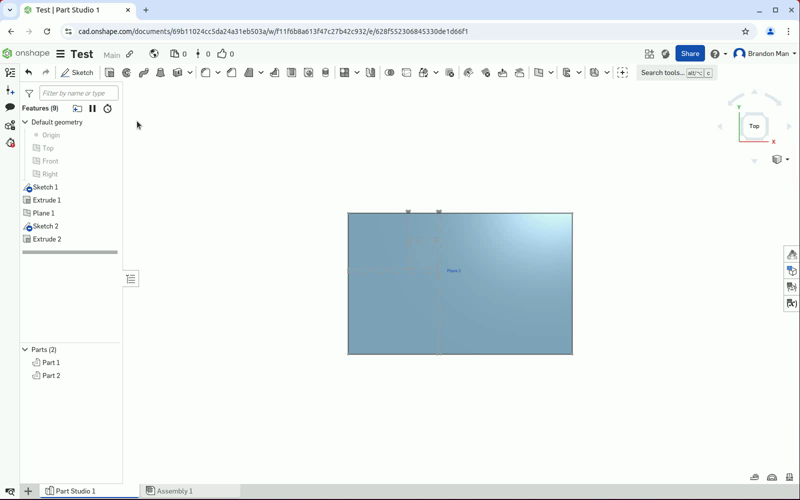
key(shift+7)
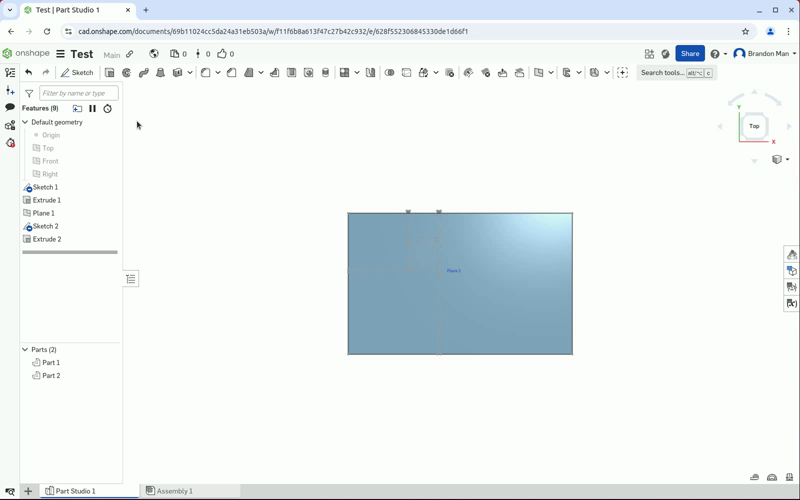
key(up, 3)
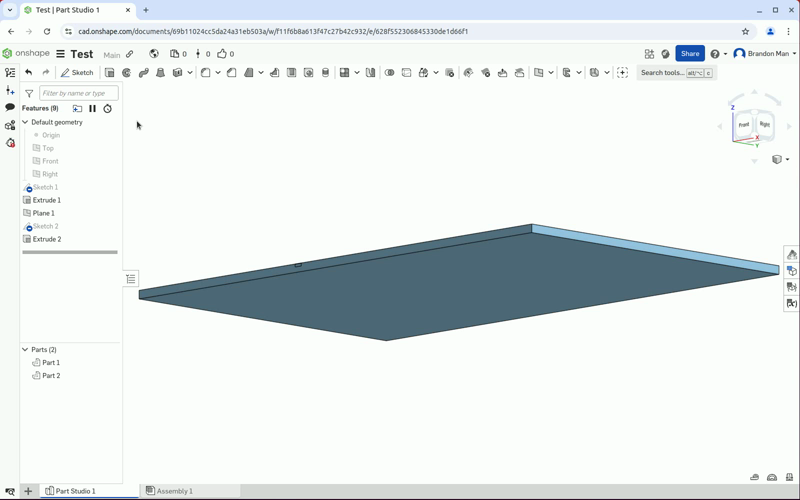
key(left, 3)
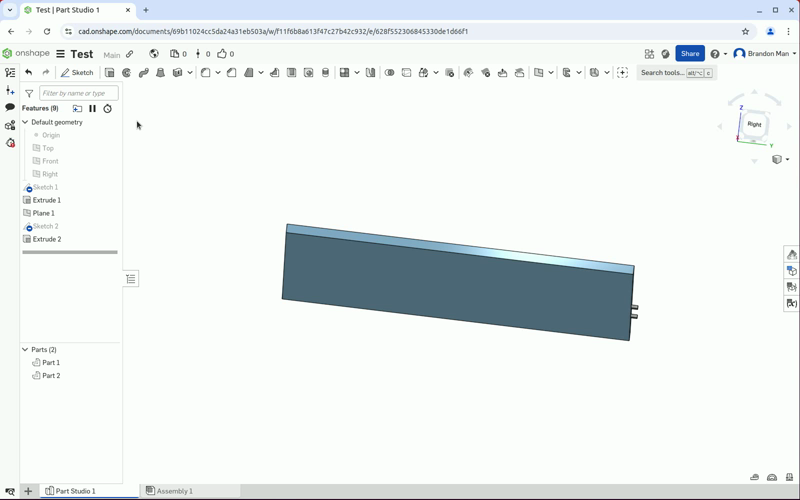
key(right, 3)
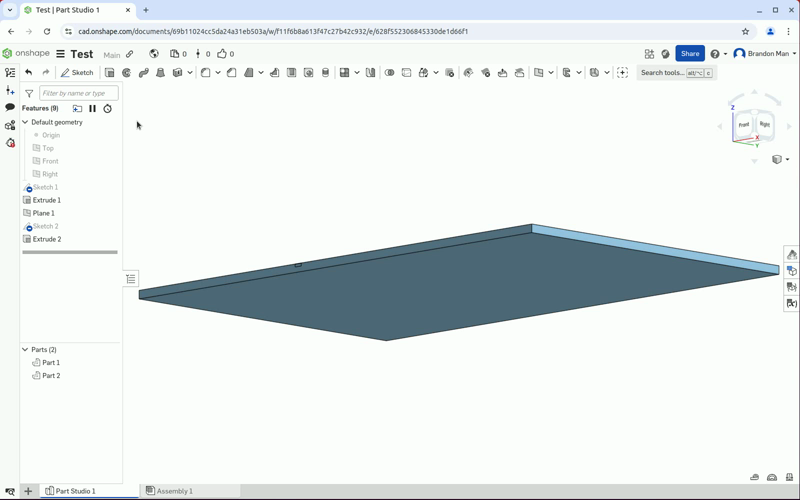
key(down, 3)
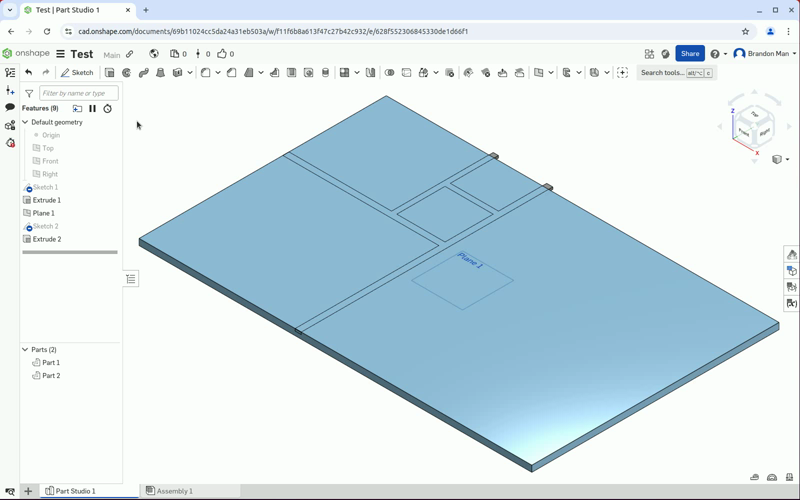
mouse_move(73, 189)
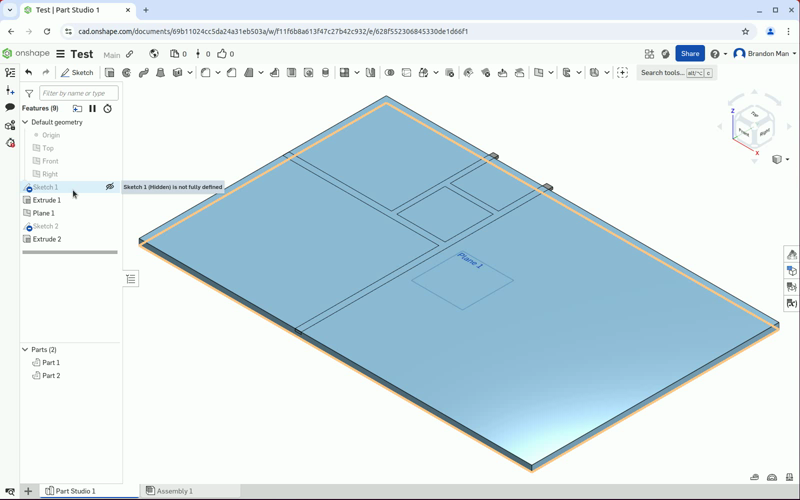
click(73, 189)